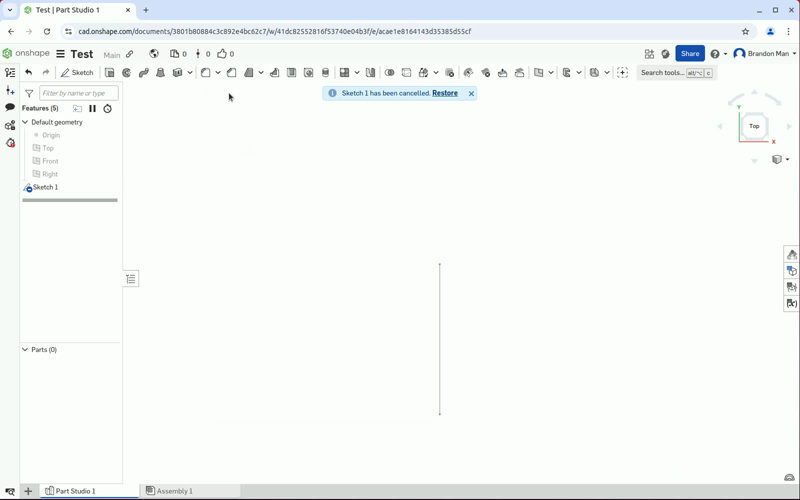
key(shift+h)
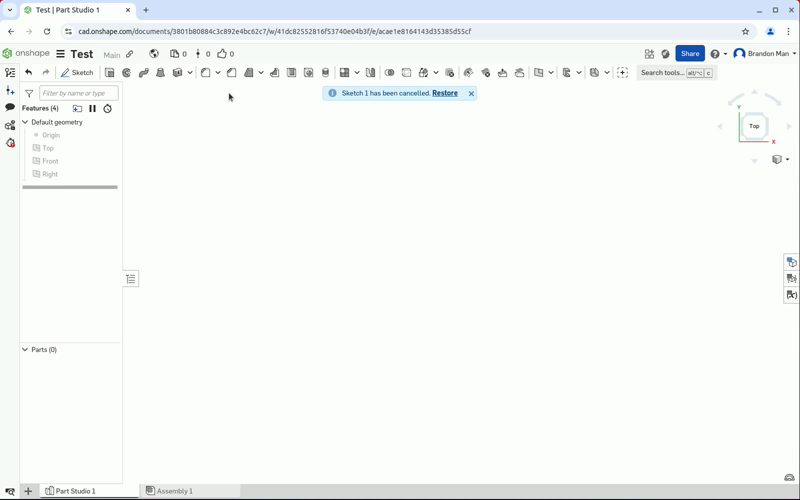
mouse_move(73, 352)
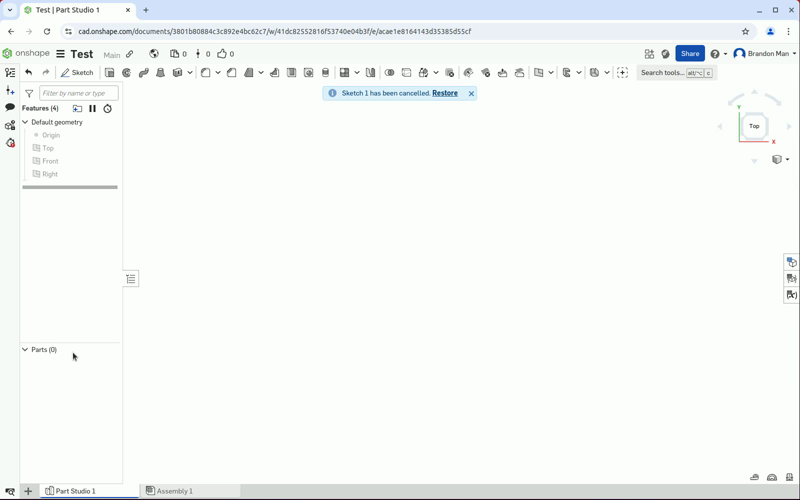
key(y)
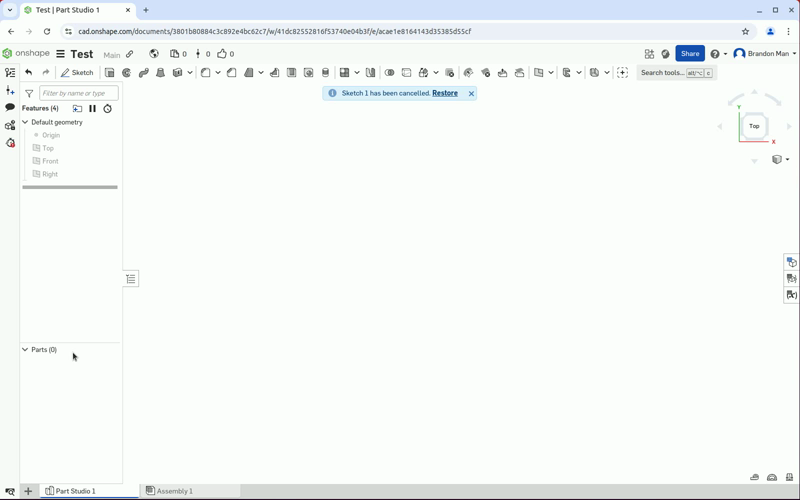
key(shift+p)
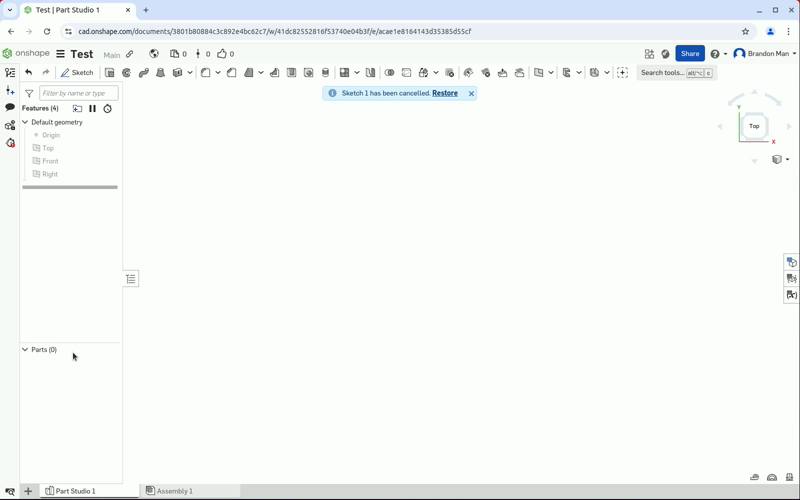
key(space)
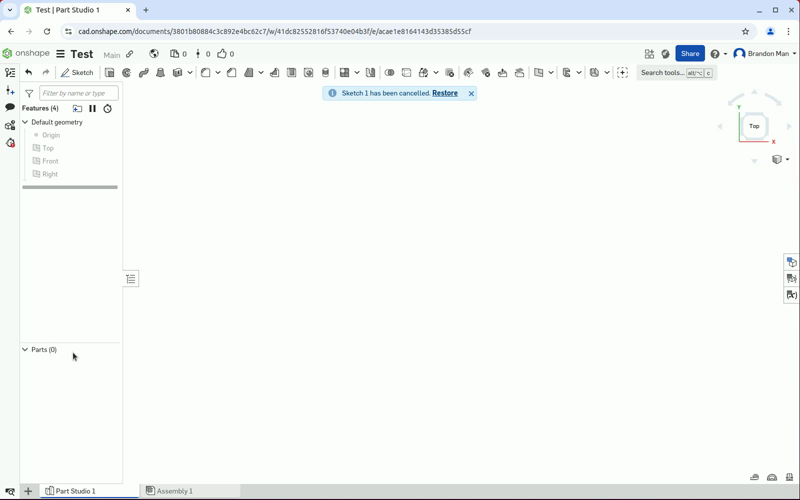
key_down(shift)
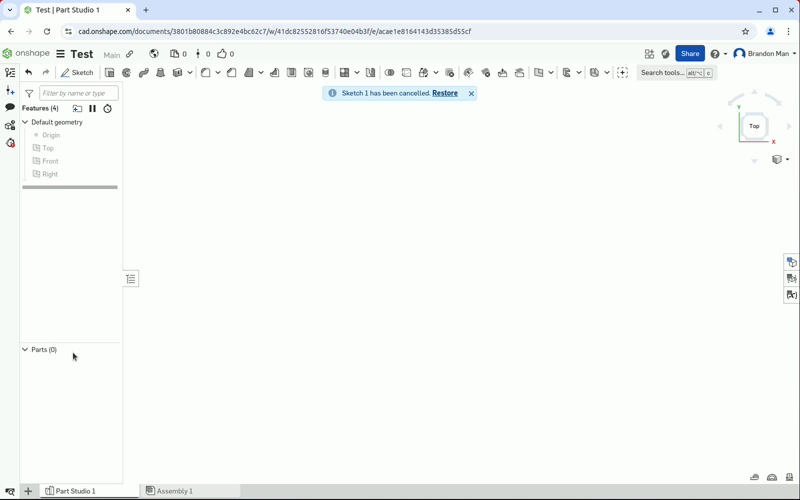
key(up)
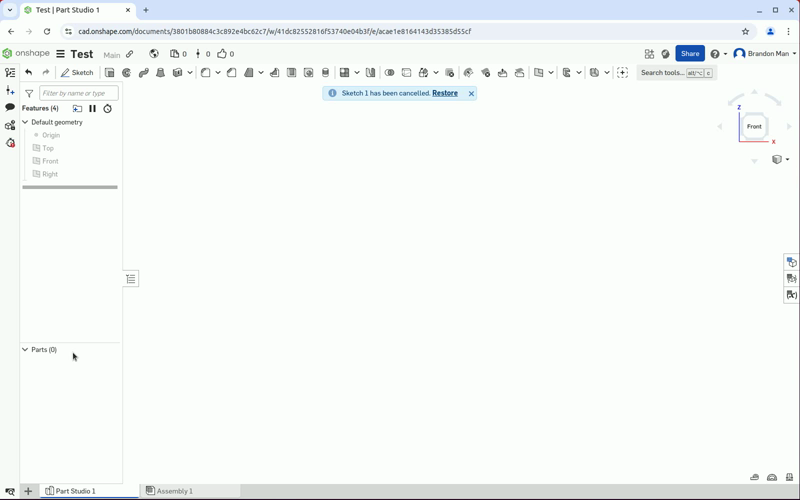
key_up(shift)
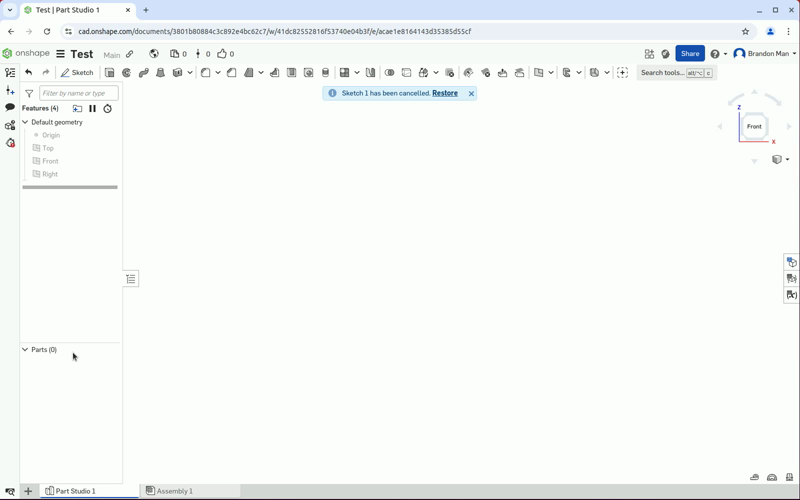
mouse_move(73, 352)
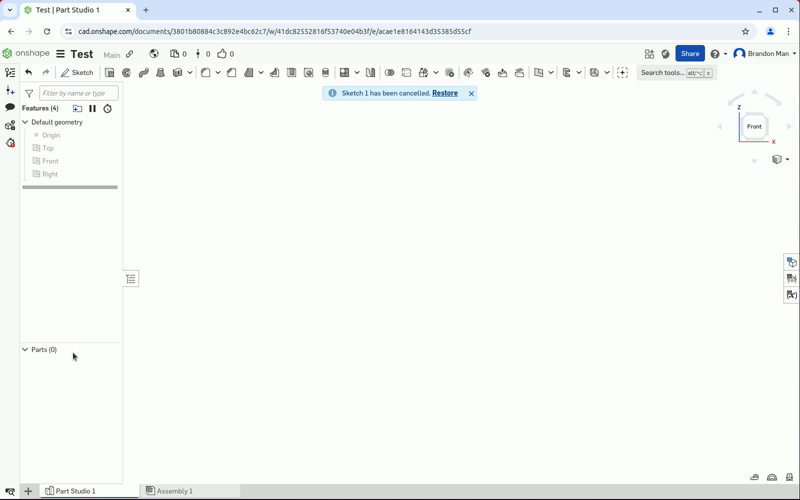
key(shift+y)
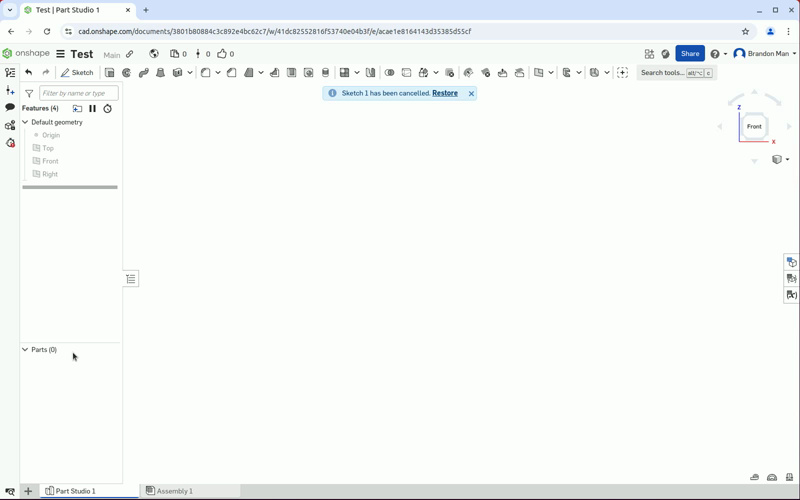
key(shift+s)
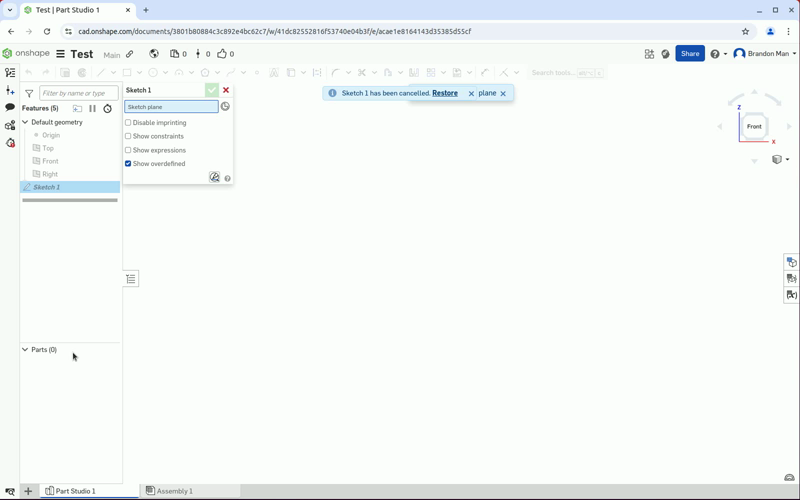
mouse_move(73, 163)
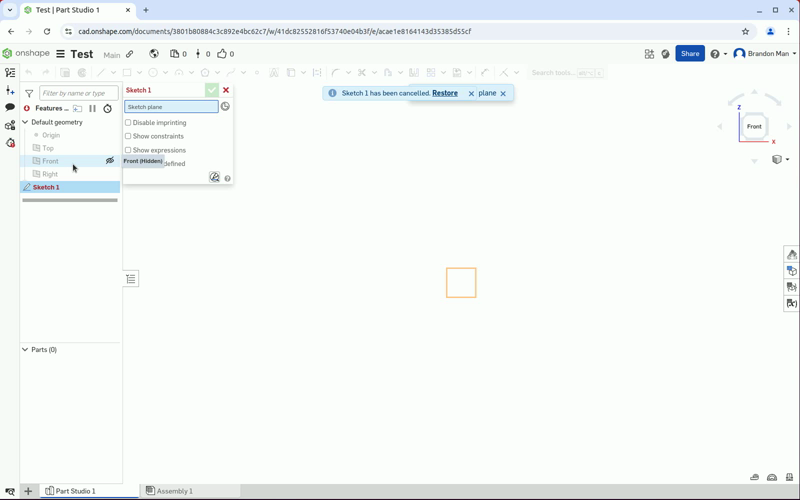
click(73, 163)
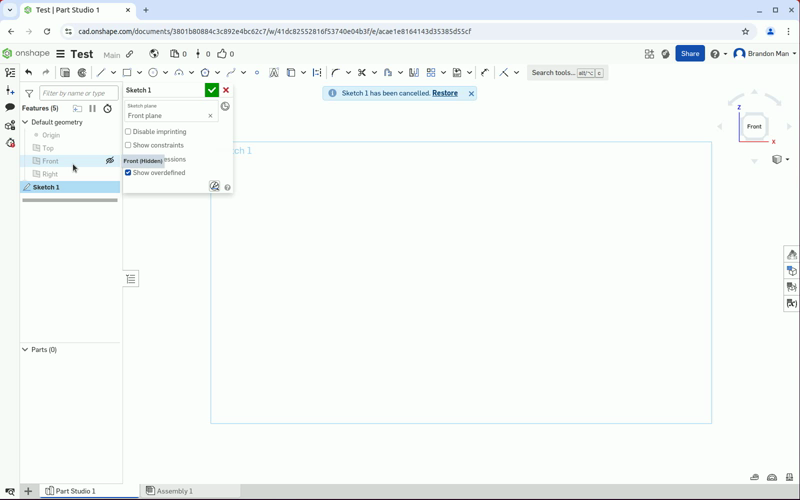
mouse_move(73, 352)
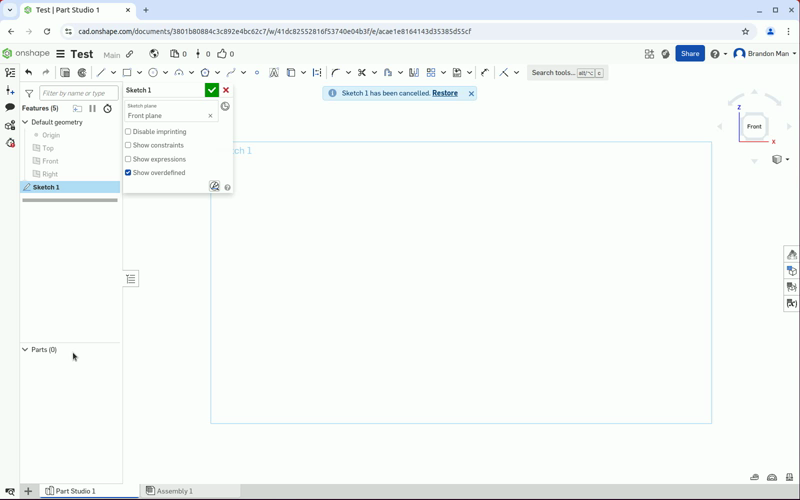
key(y)
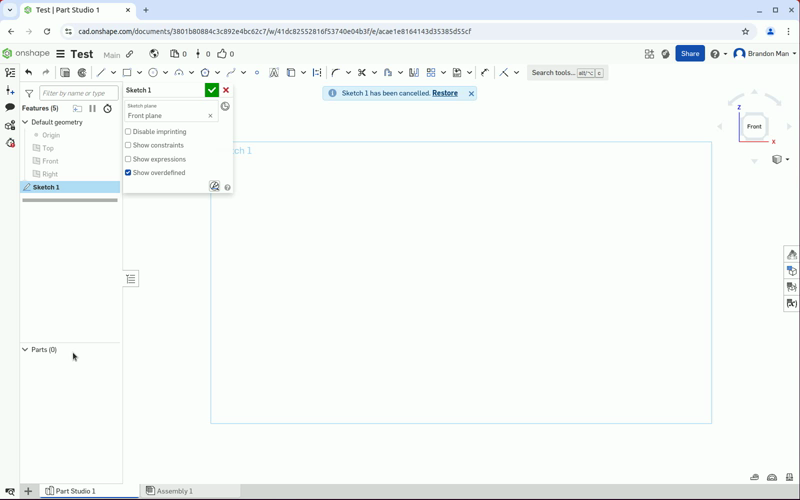
key(l)
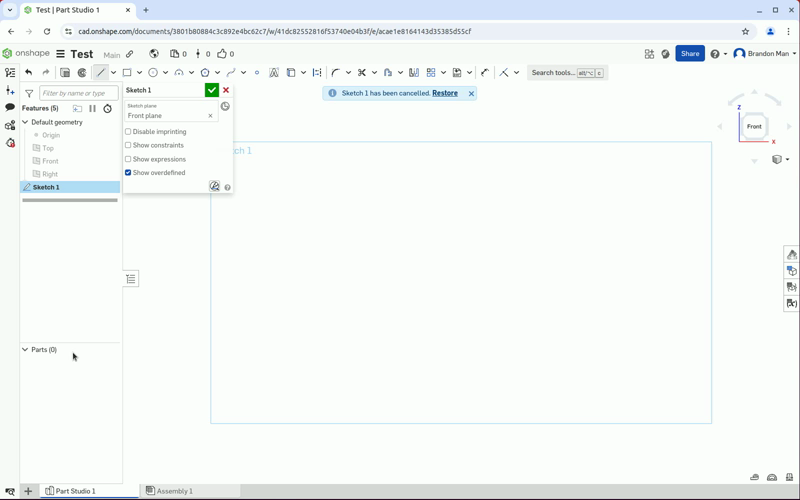
key_down(shift)
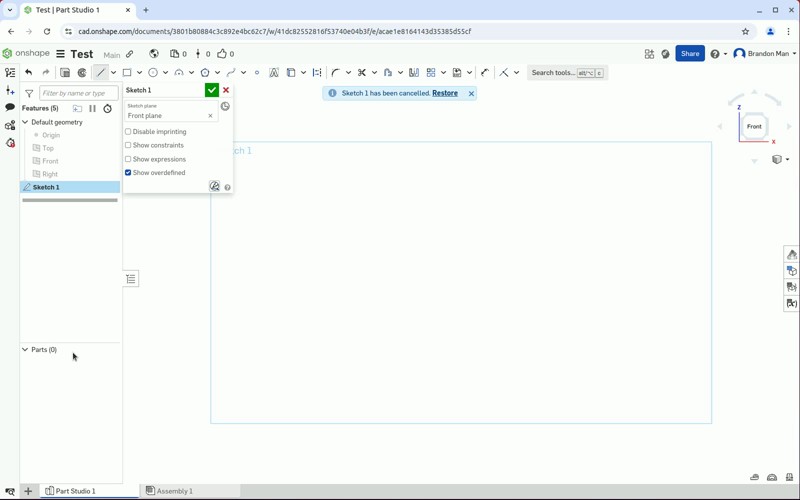
mouse_move(411, 347)
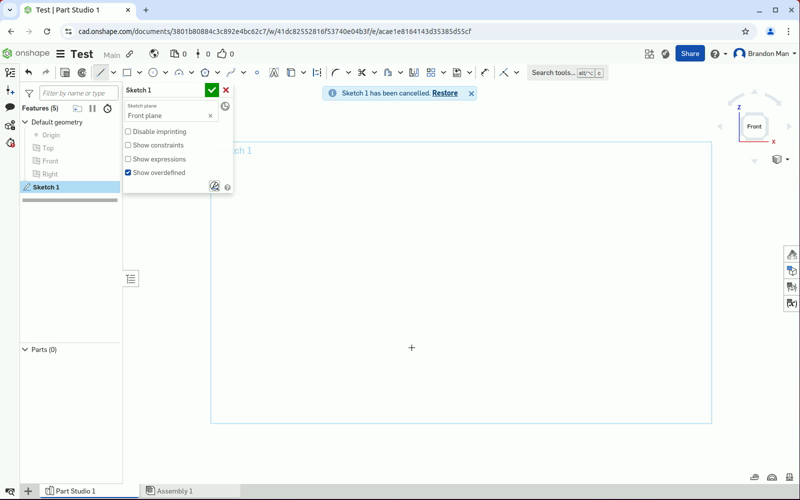
click(411, 347)
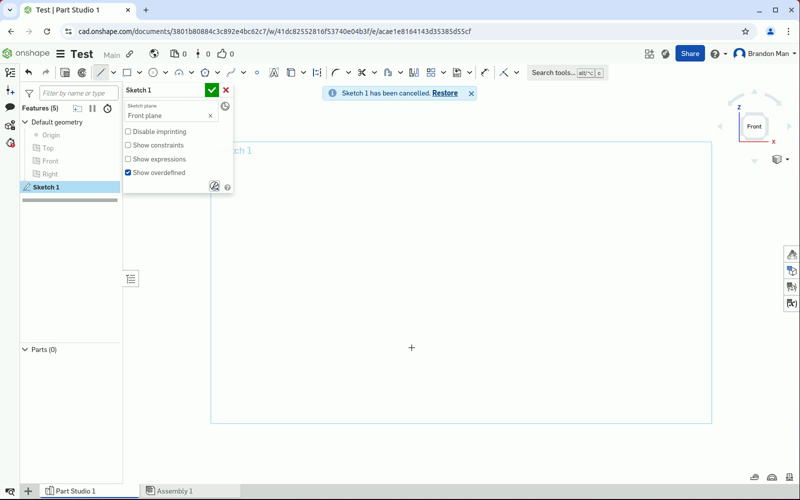
key_up(shift)
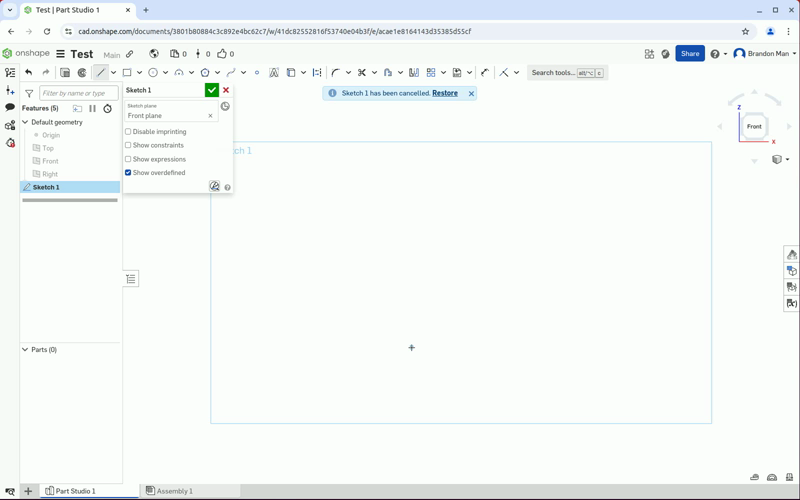
key_down(shift)
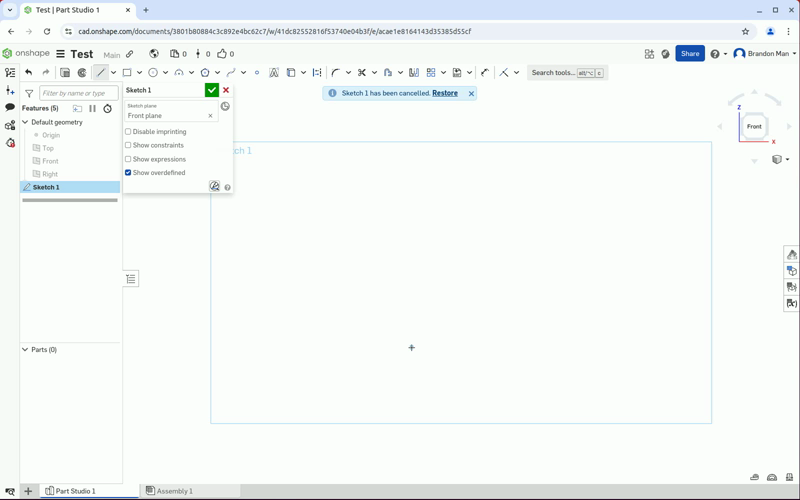
mouse_move(509, 347)
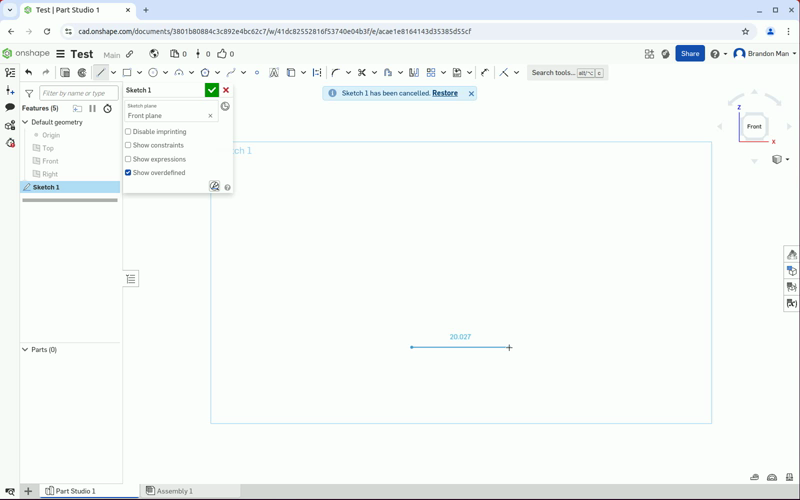
click(509, 347)
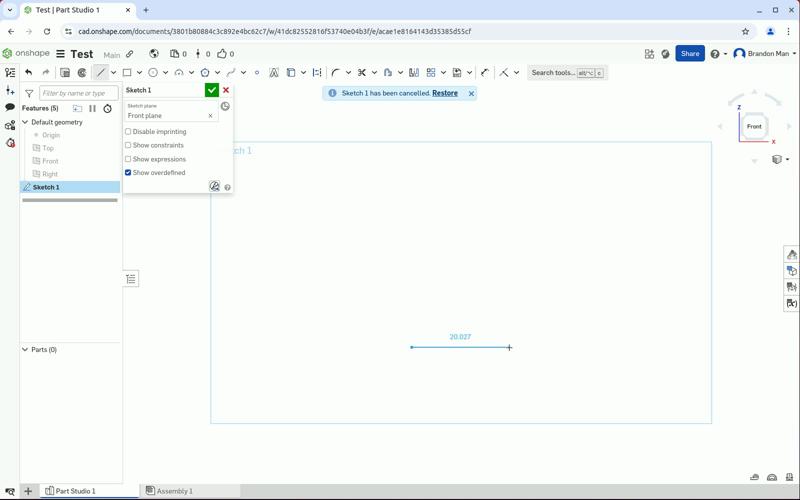
key_up(shift)
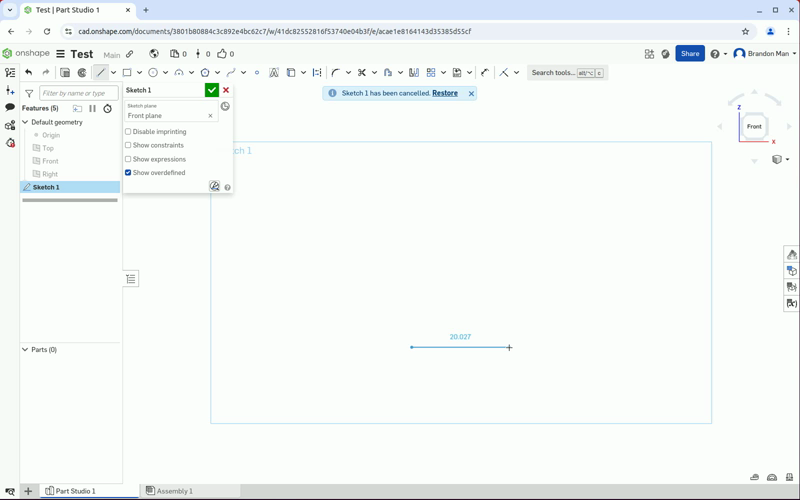
key_down(shift)
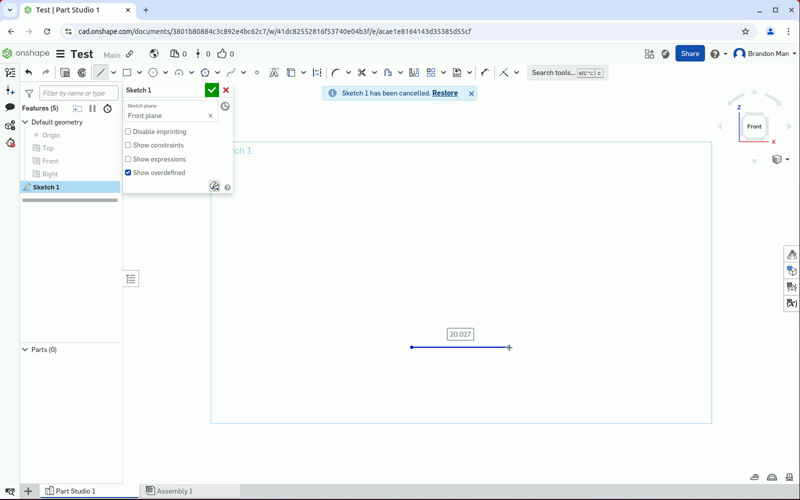
mouse_move(509, 218)
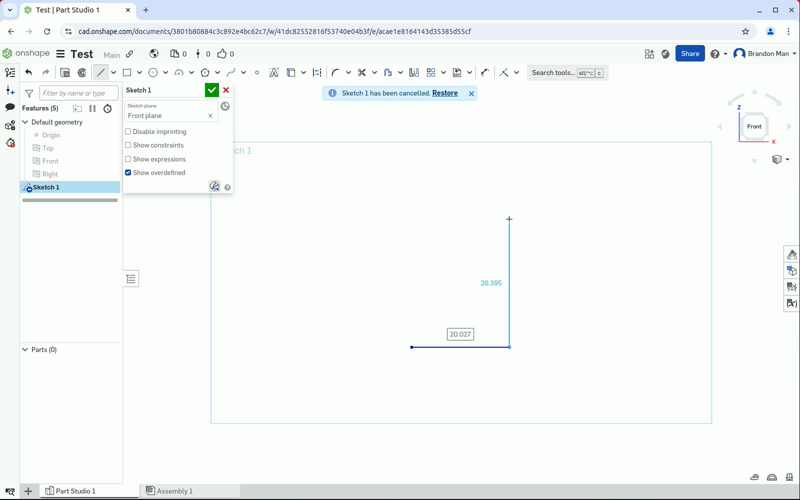
click(509, 218)
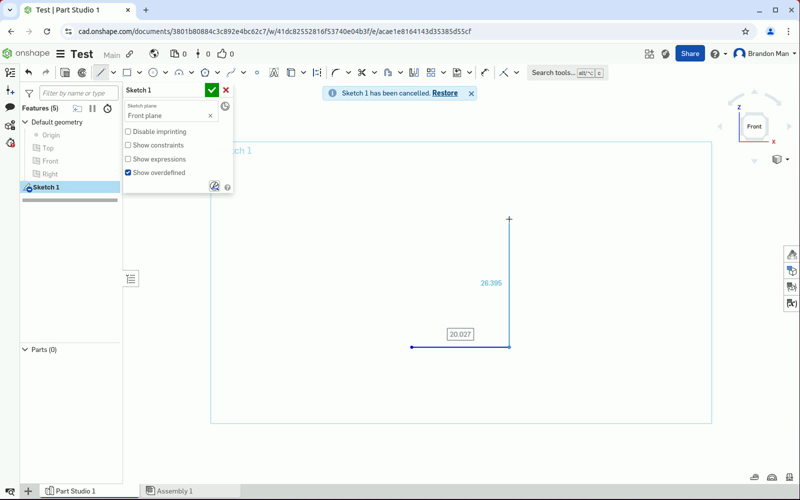
key_up(shift)
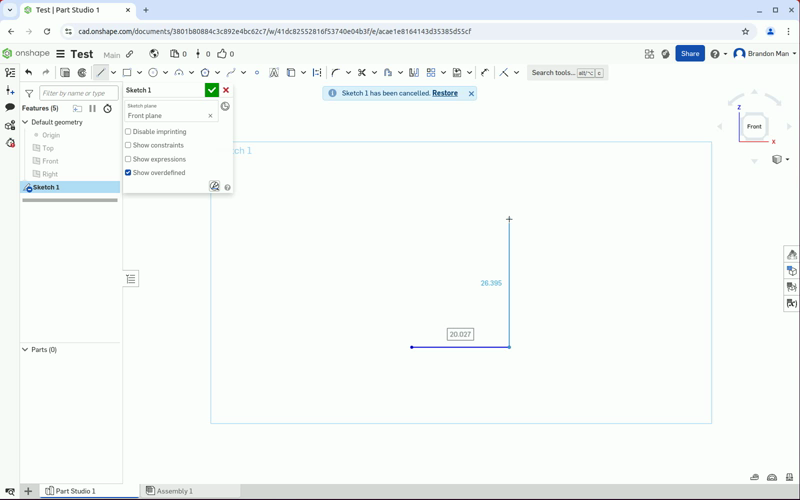
key(esc)
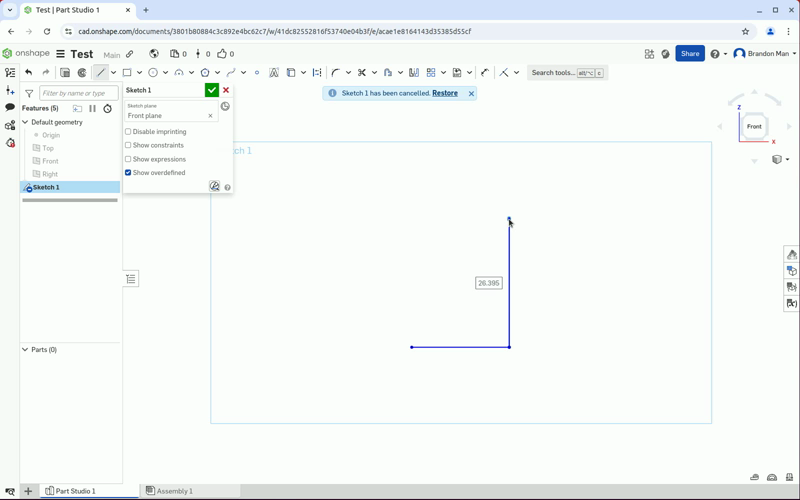
key(a)
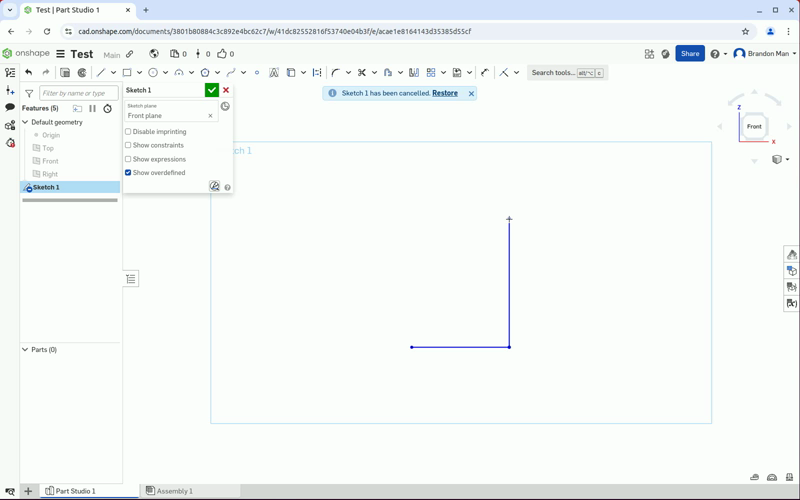
mouse_move(509, 218)
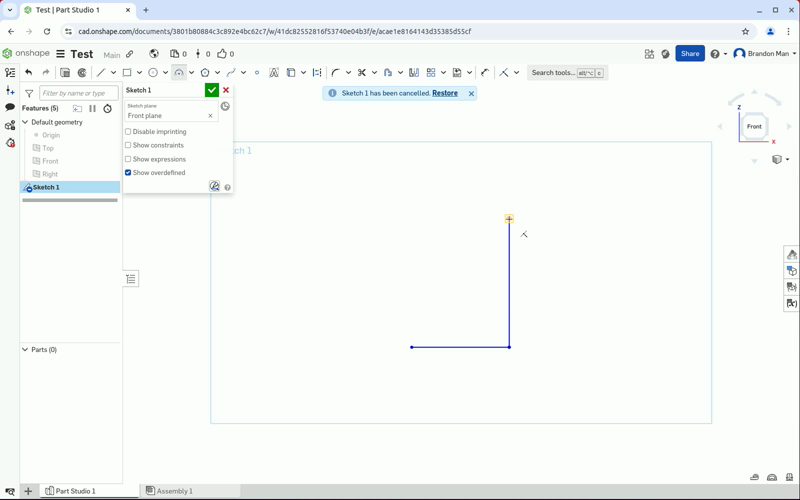
click(509, 218)
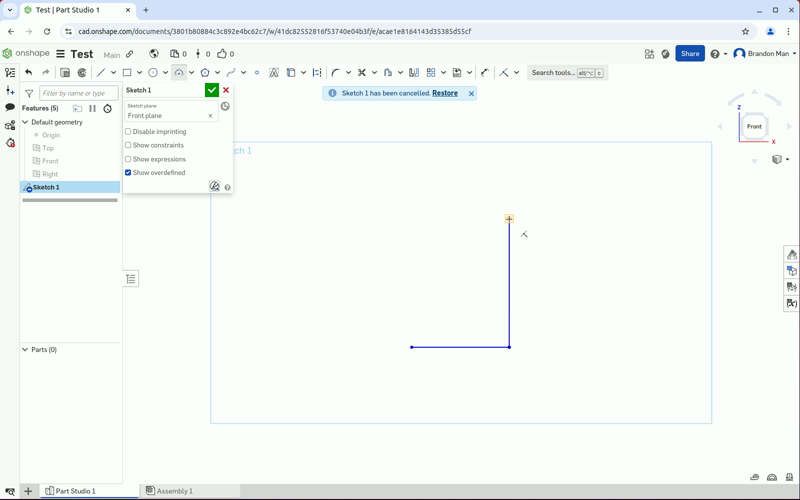
key_down(shift)
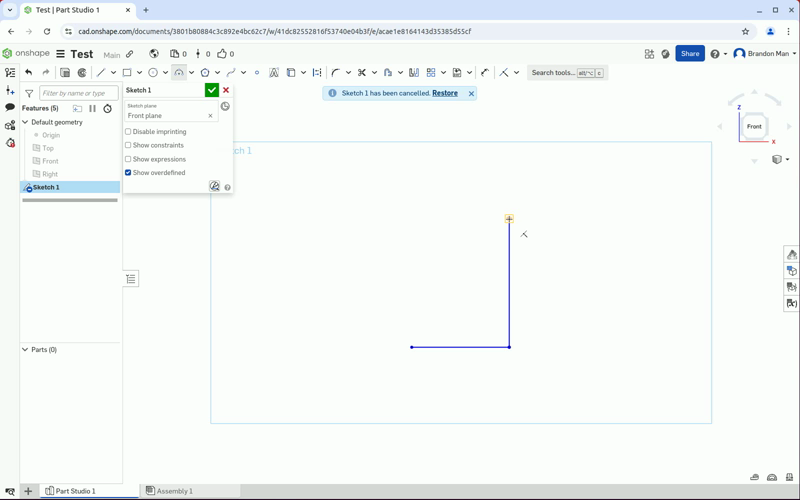
mouse_move(413, 218)
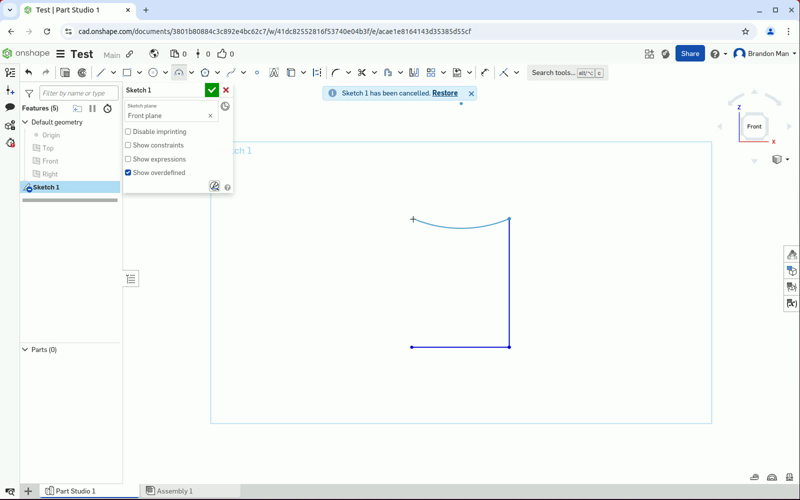
click(413, 218)
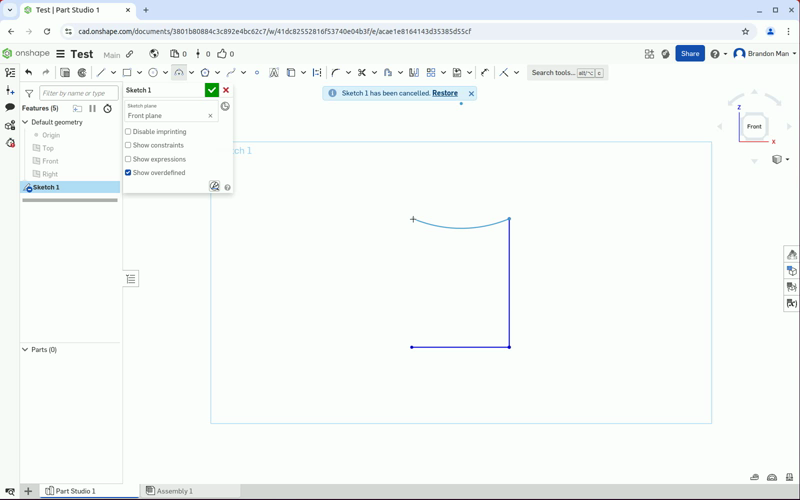
mouse_move(461, 266)
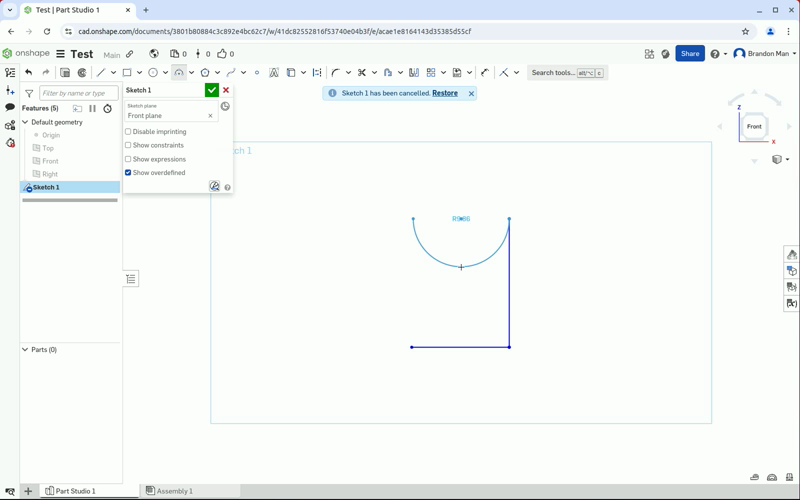
click(461, 266)
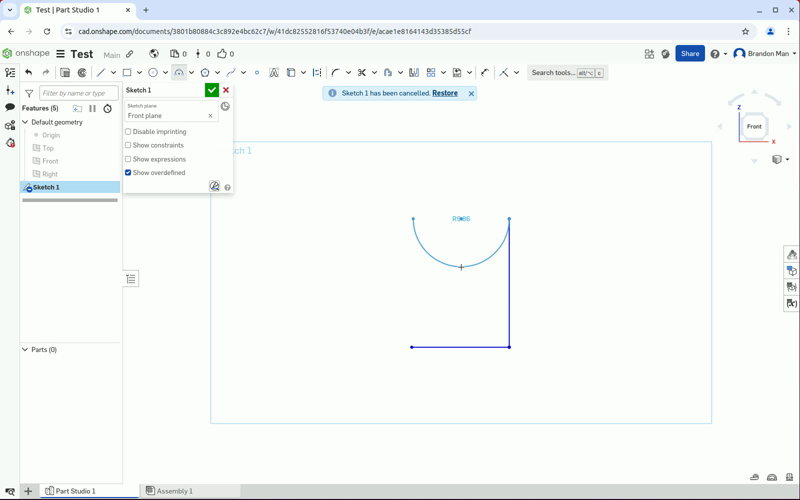
key_up(shift)
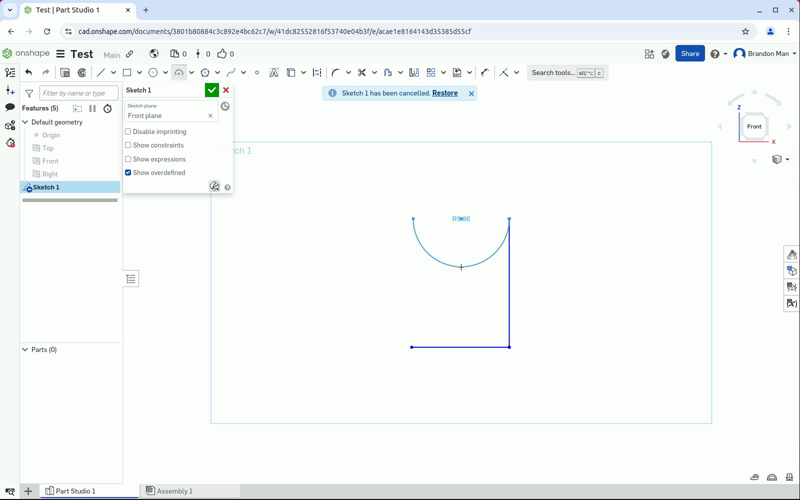
key(esc)
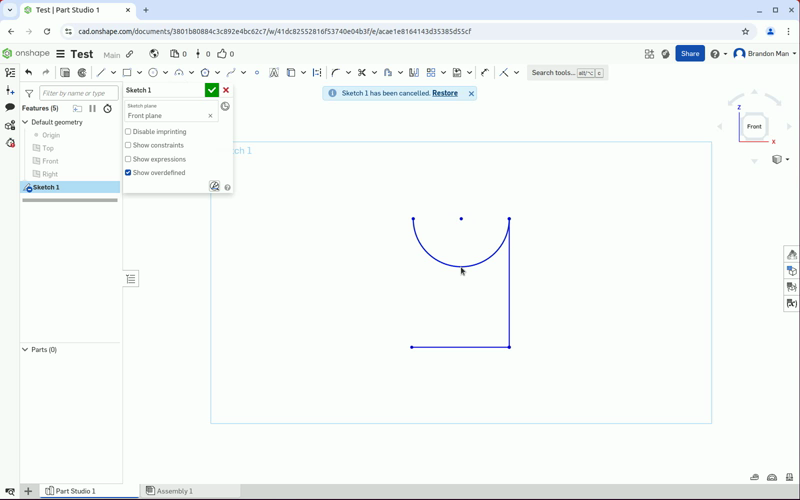
key(l)
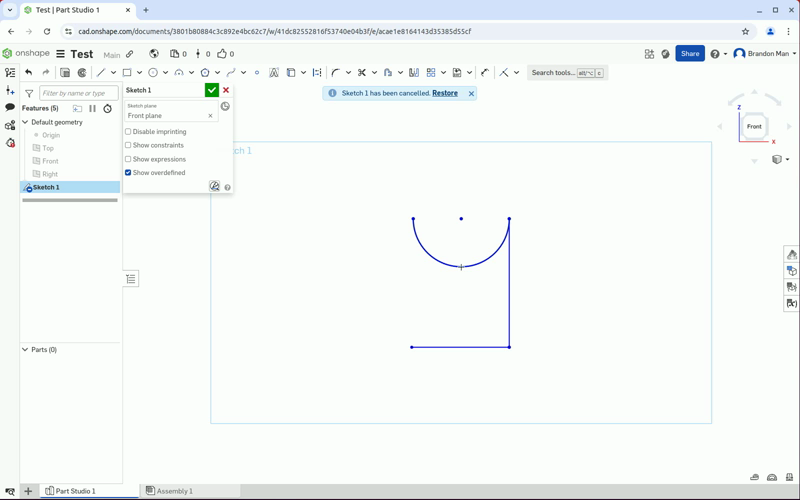
mouse_move(413, 218)
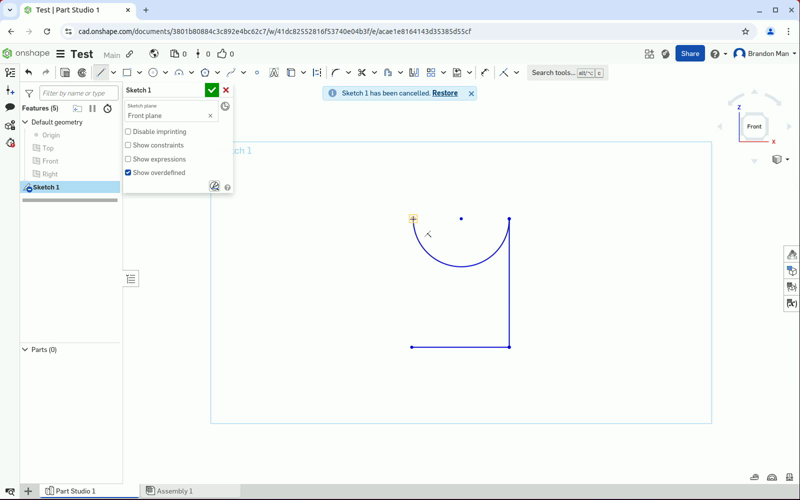
click(413, 218)
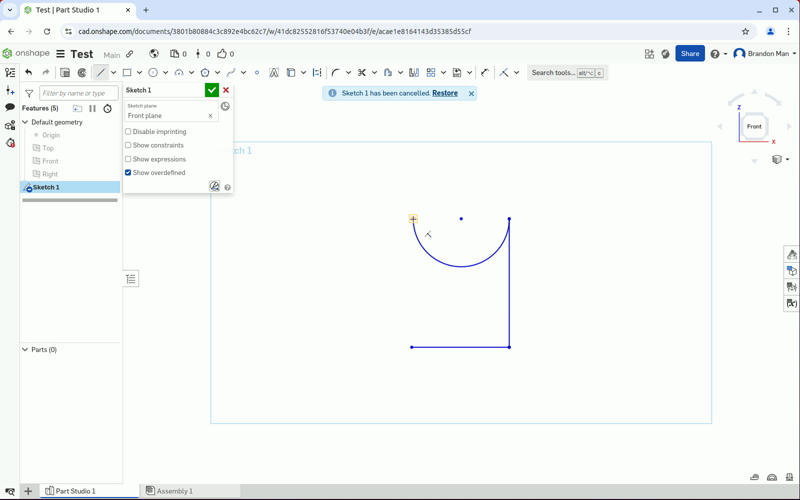
key_down(shift)
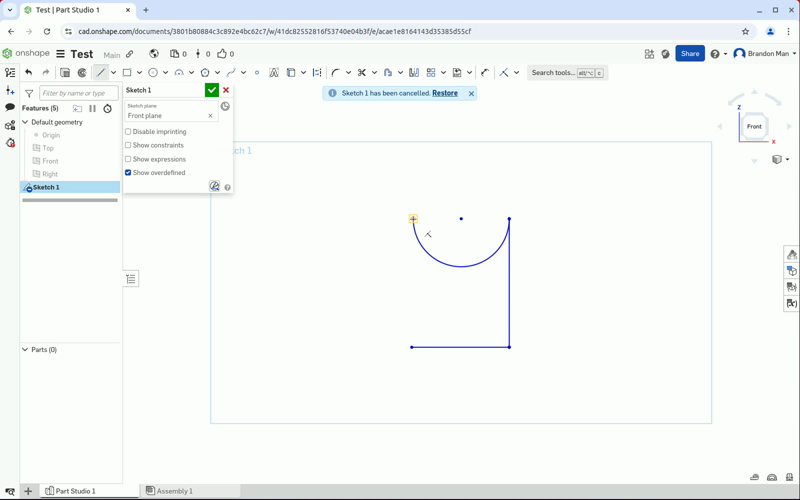
mouse_move(443, 218)
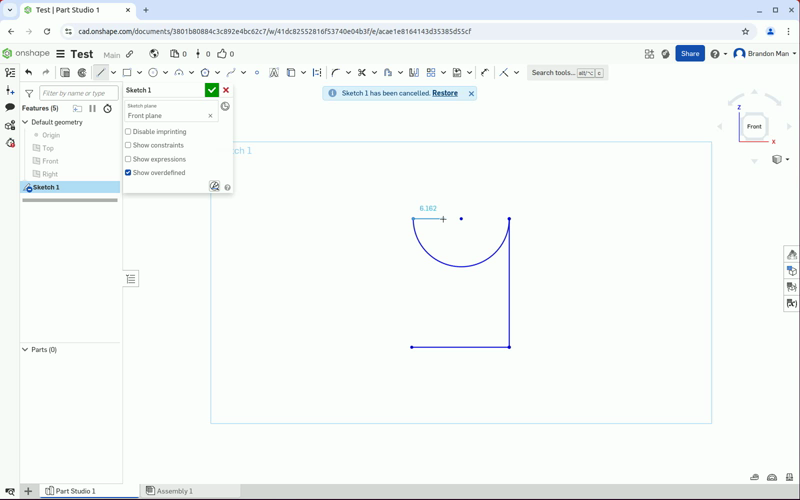
mouse_move(411, 218)
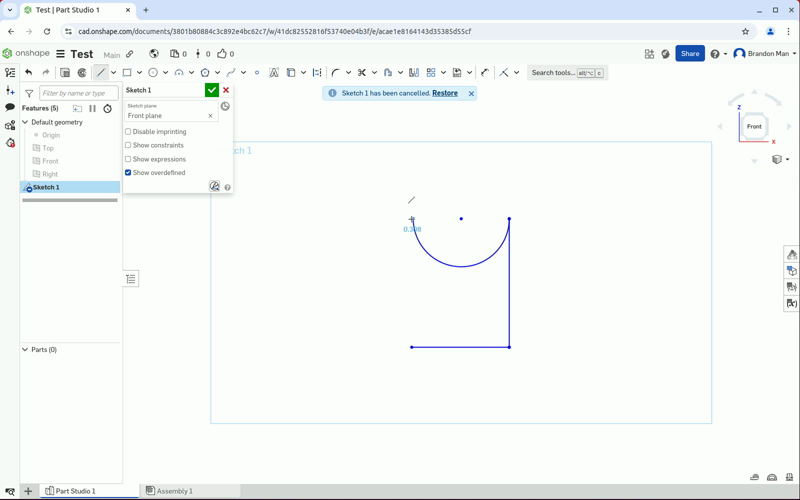
scroll(6)
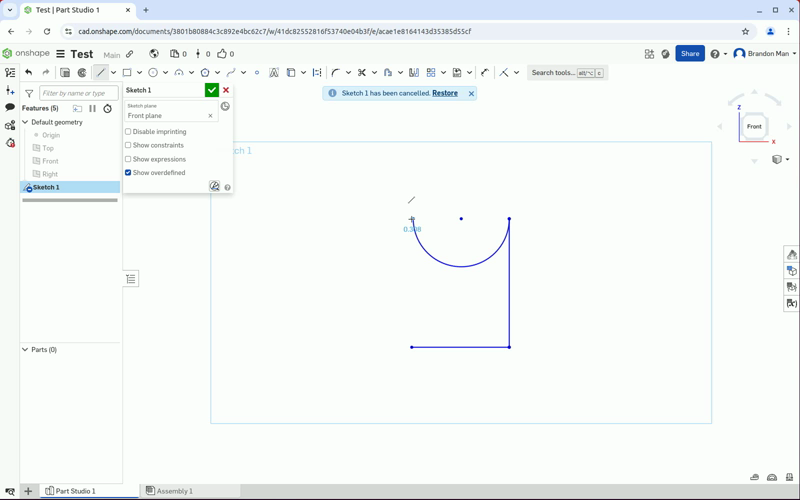
scroll(6)
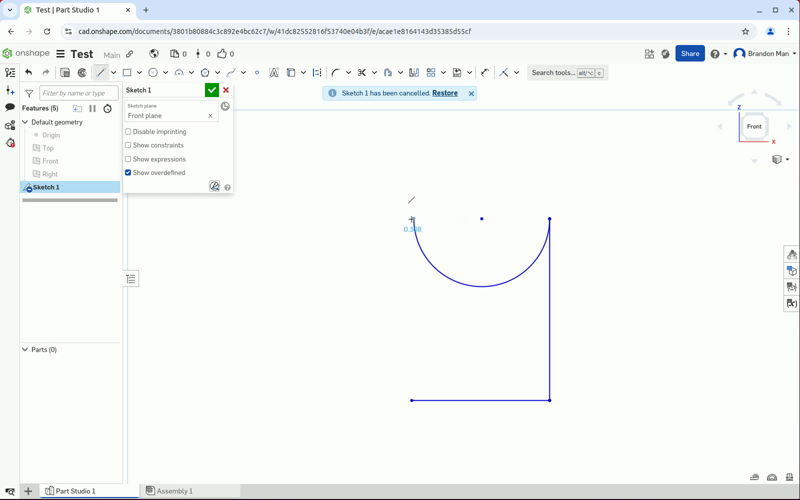
scroll(6)
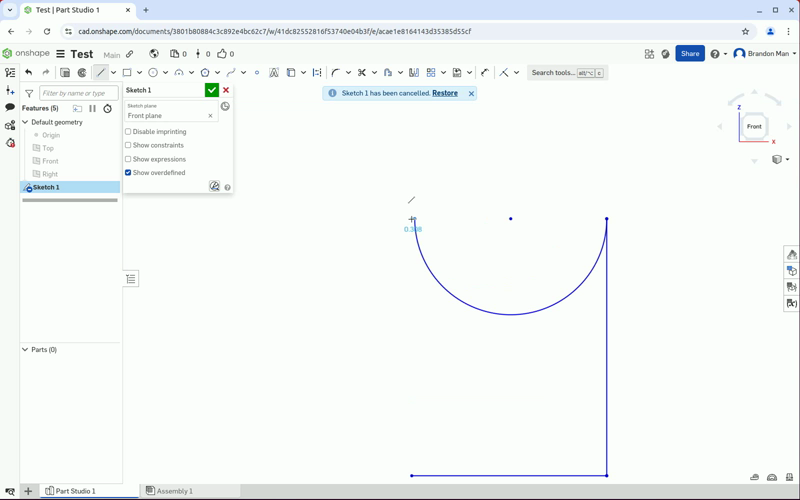
scroll(6)
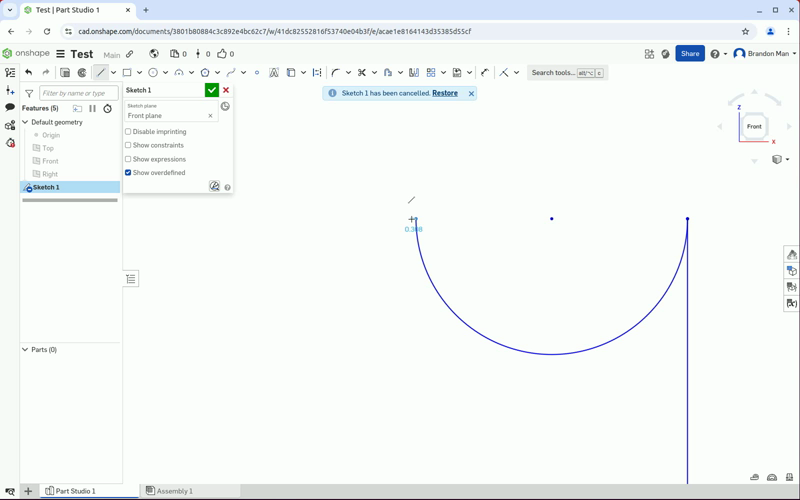
scroll(6)
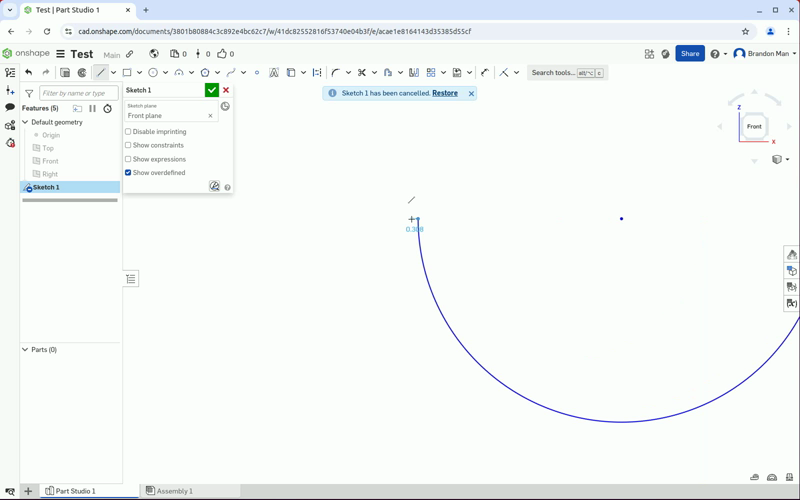
scroll(6)
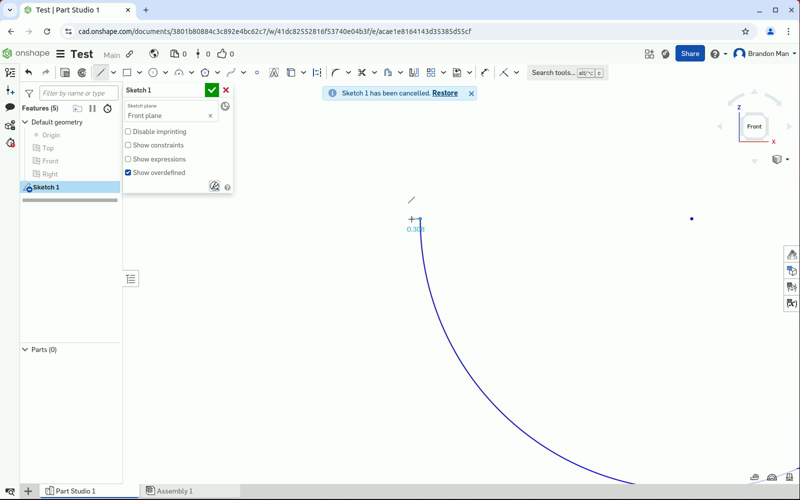
scroll(6)
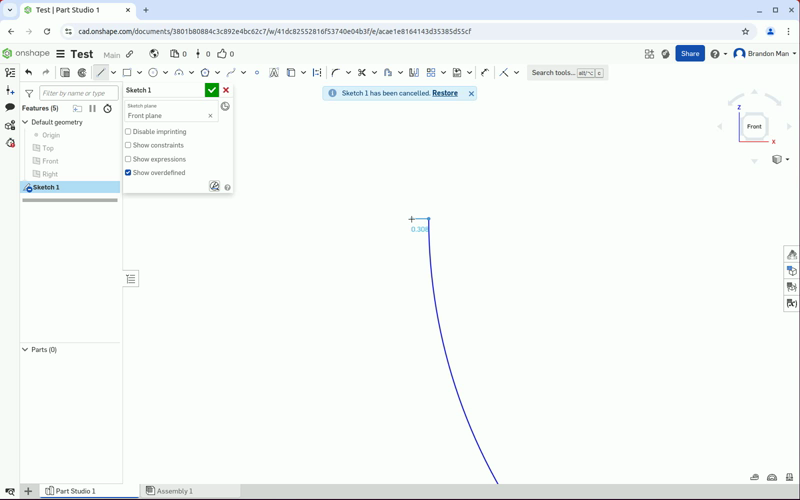
click(411, 218)
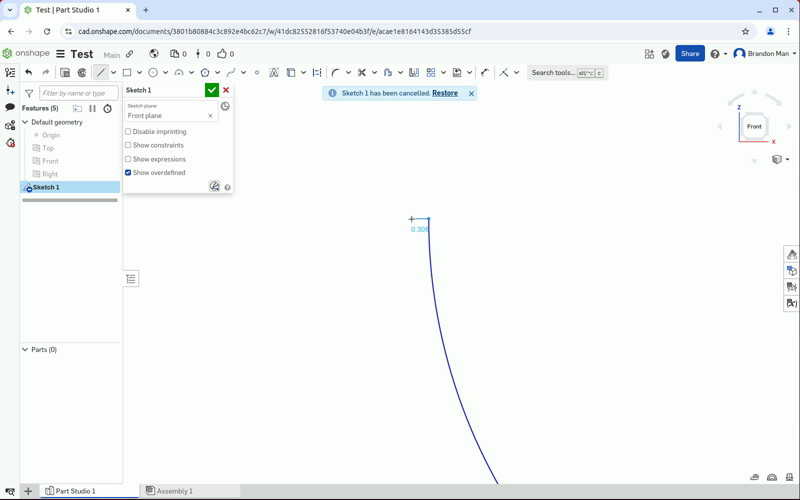
scroll(-6)
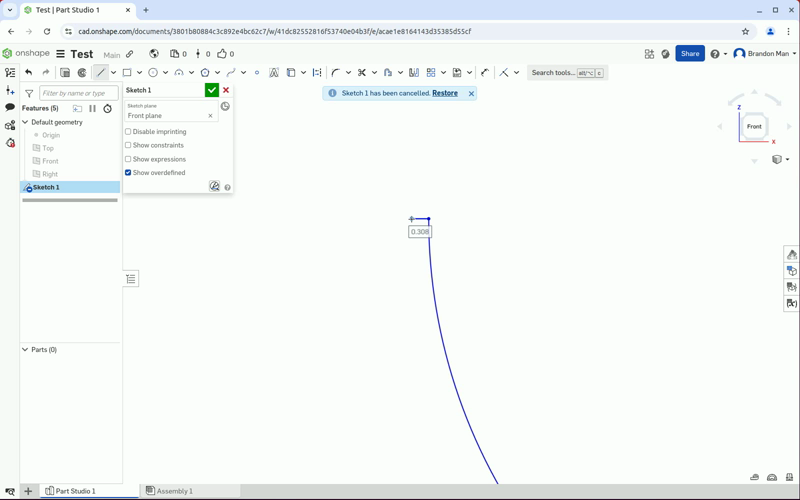
scroll(-6)
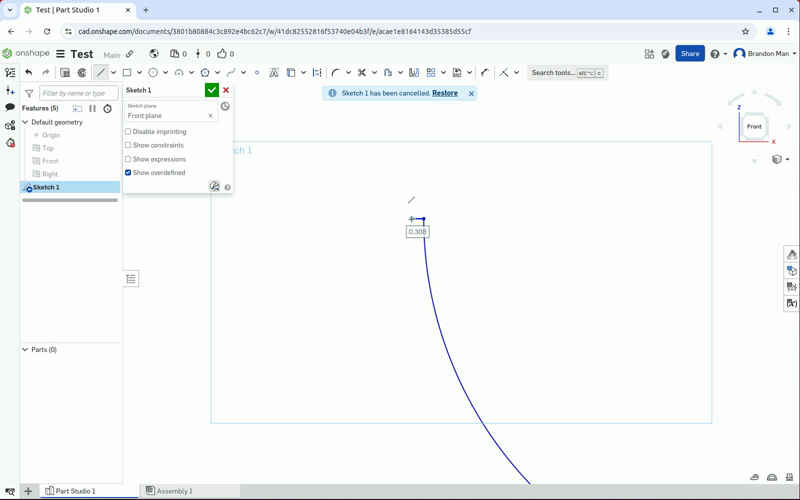
scroll(-6)
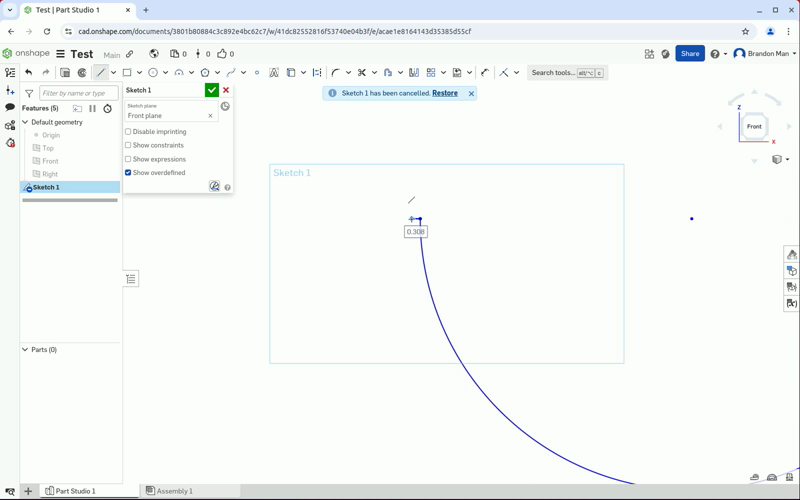
scroll(-6)
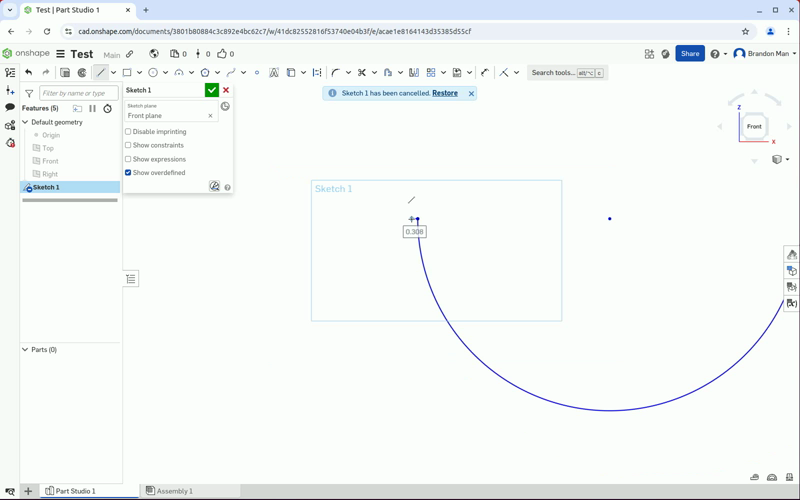
scroll(-6)
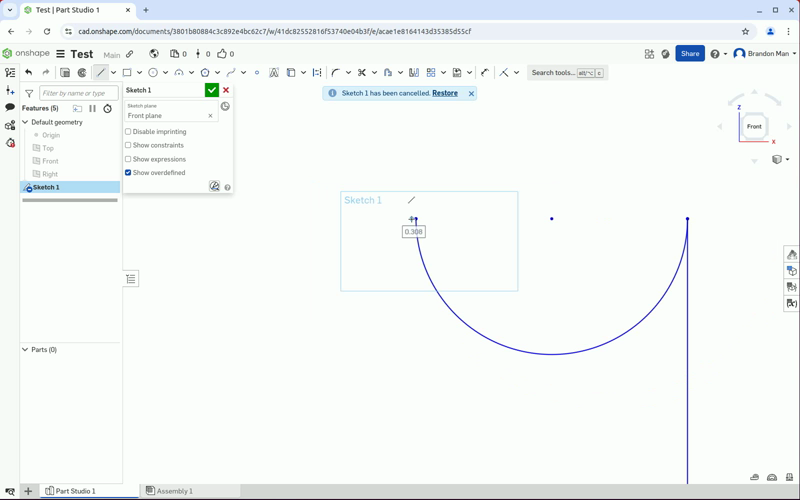
scroll(-6)
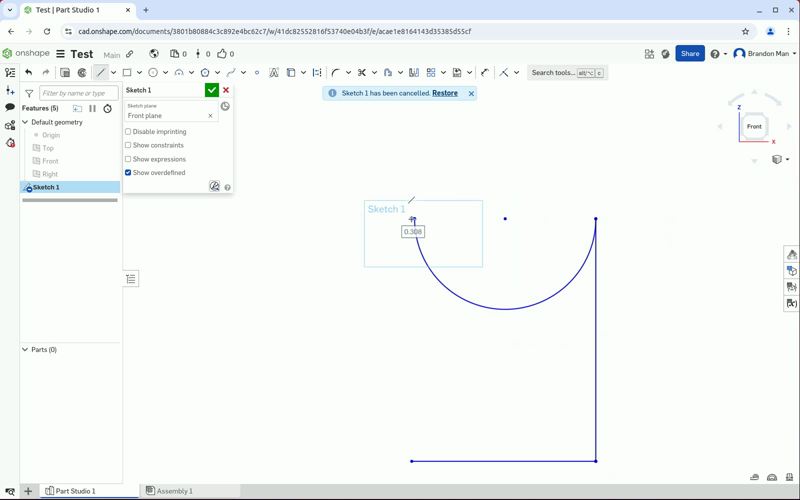
scroll(-6)
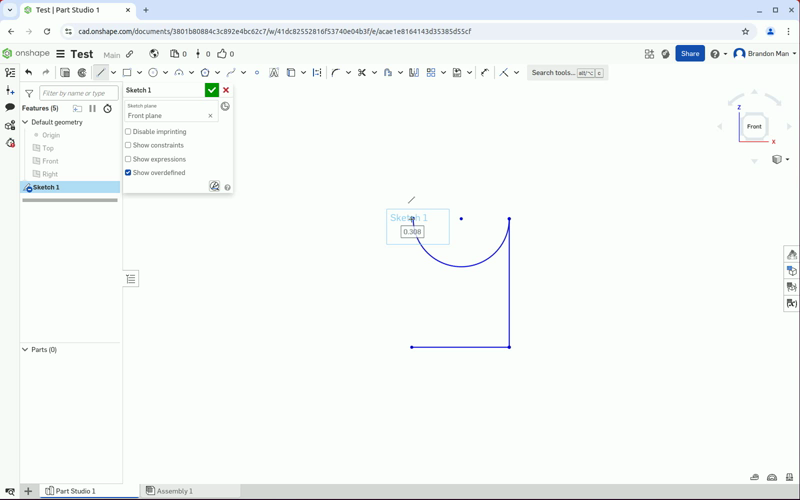
key_up(shift)
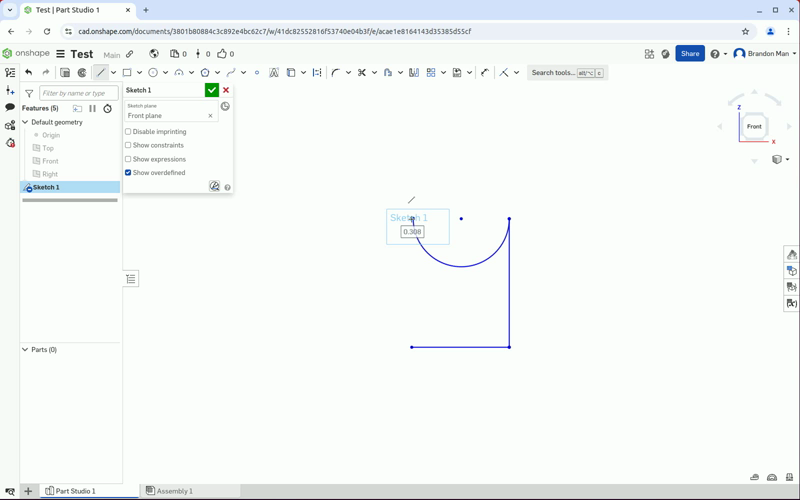
key_down(shift)
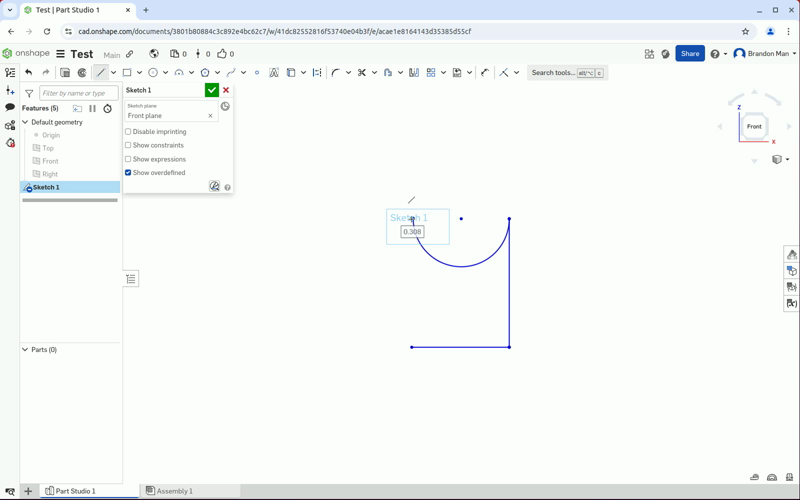
mouse_move(411, 347)
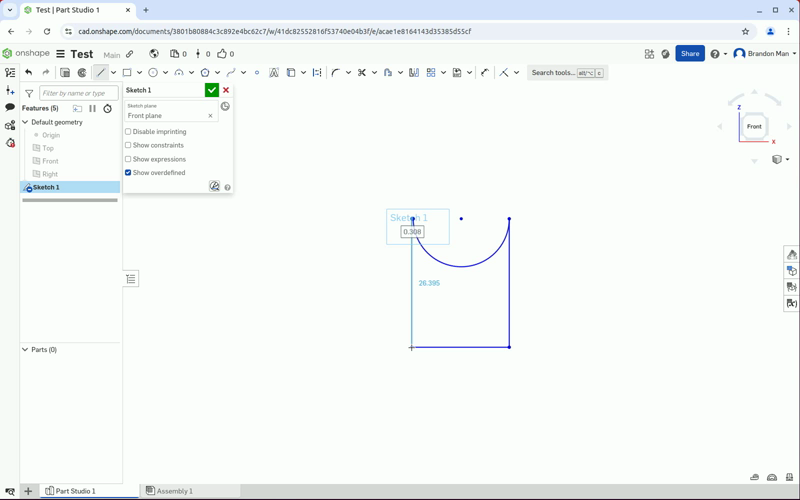
key_up(shift)
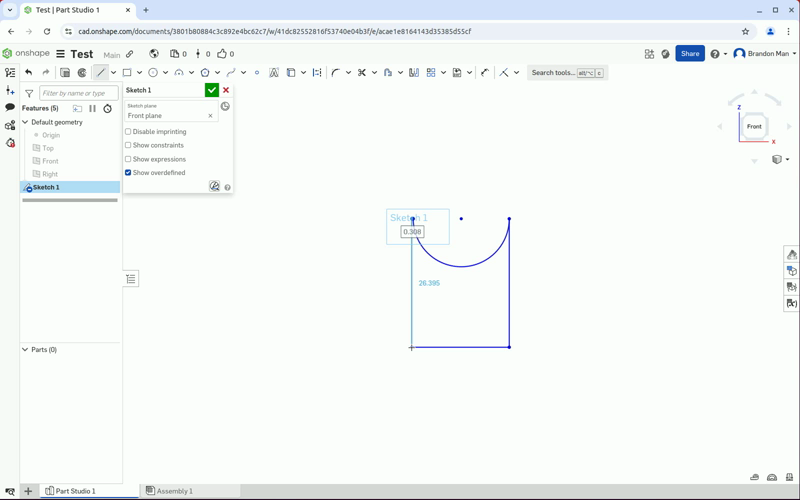
click(411, 347)
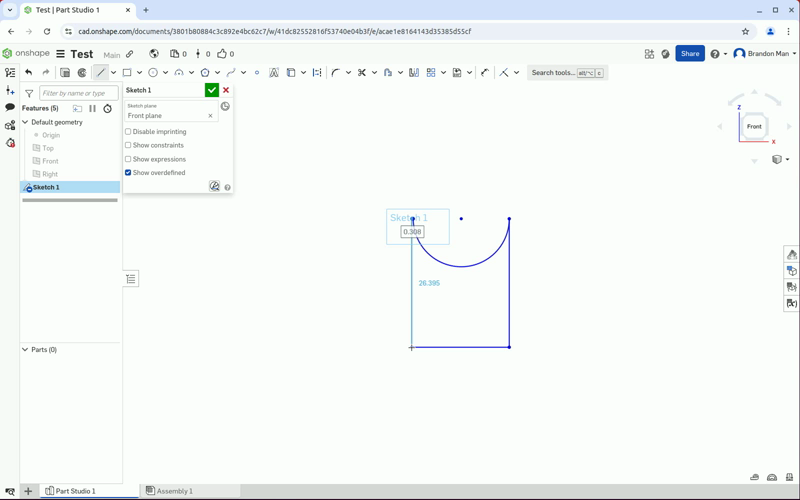
key(esc)
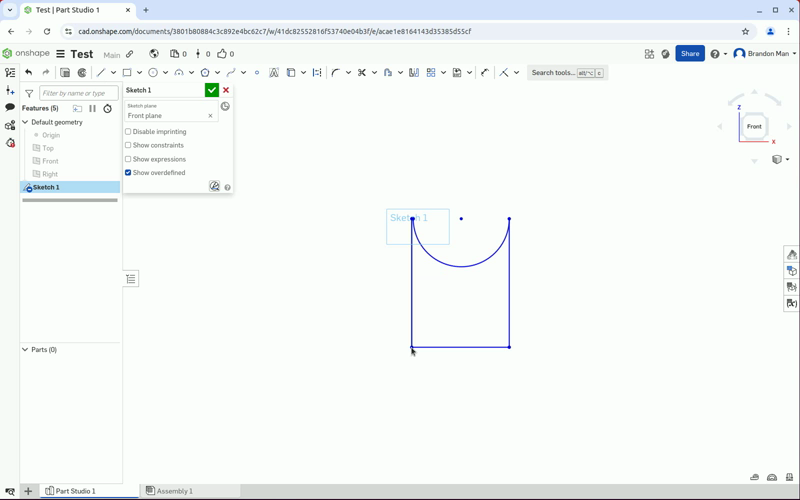
mouse_move(470, 233)
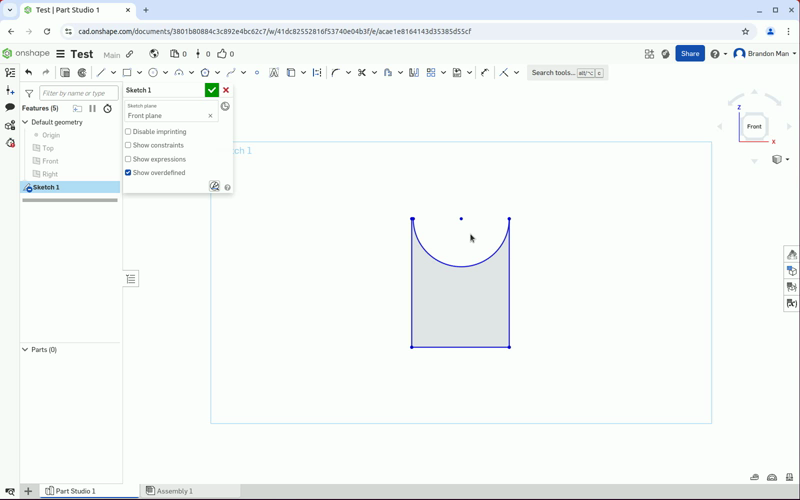
scroll(6)
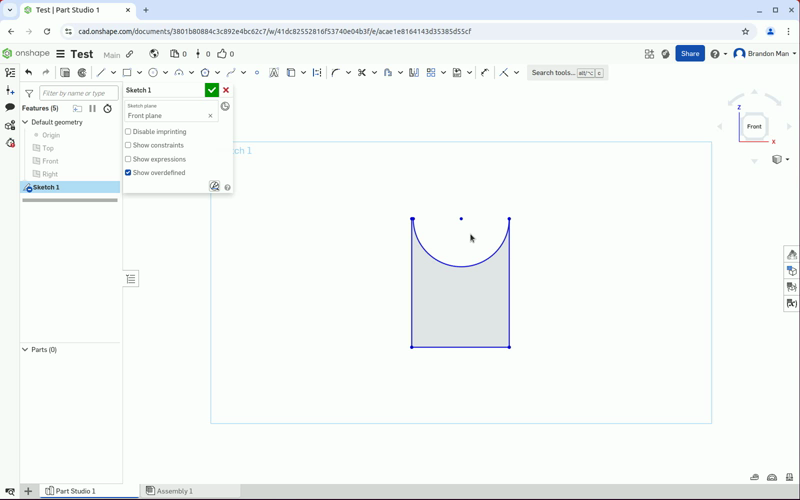
scroll(6)
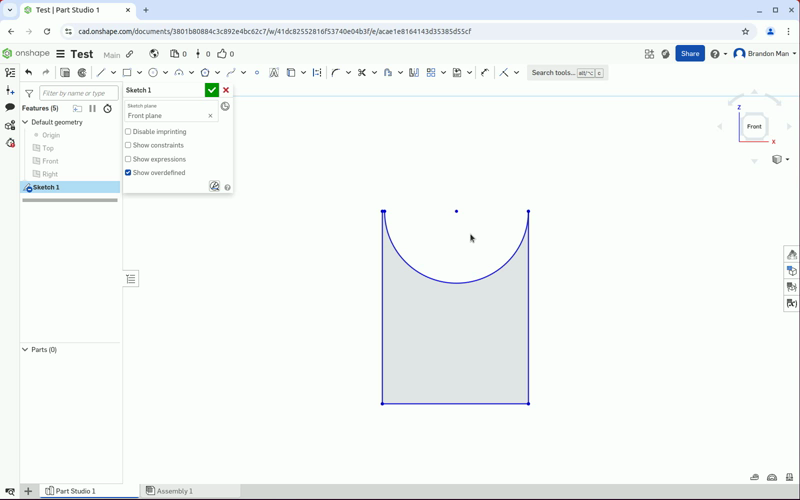
scroll(6)
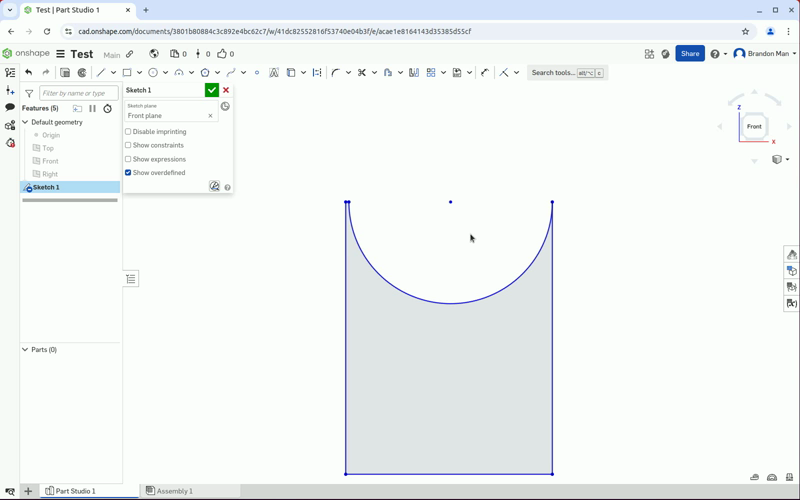
scroll(6)
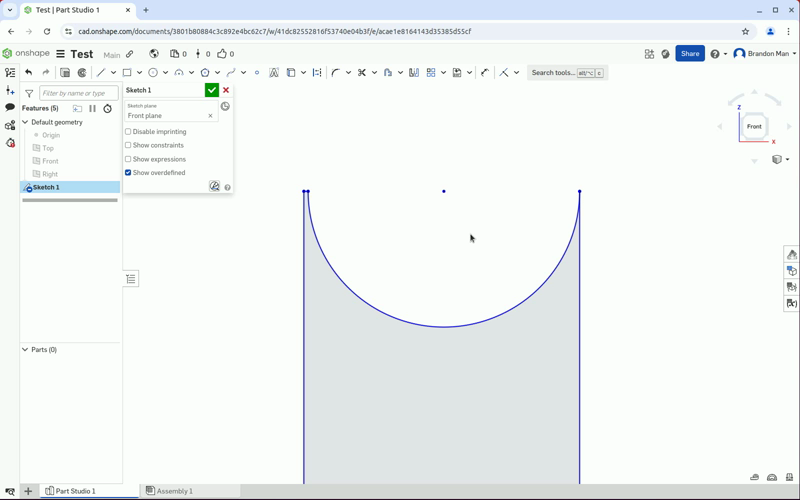
scroll(6)
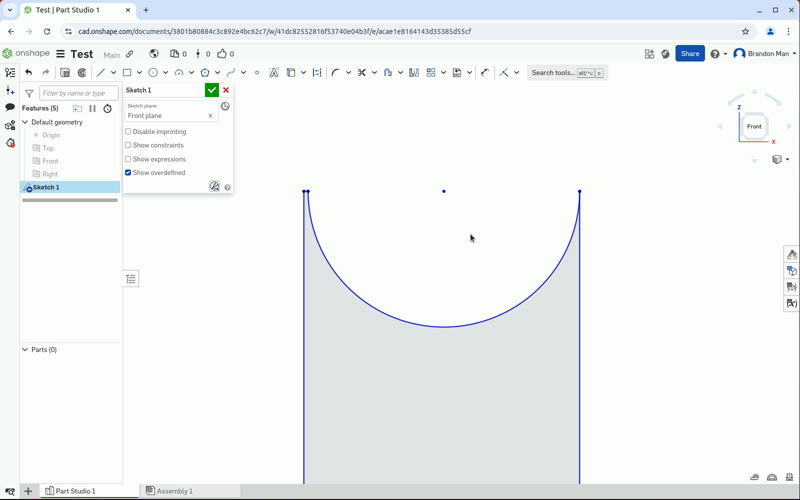
scroll(6)
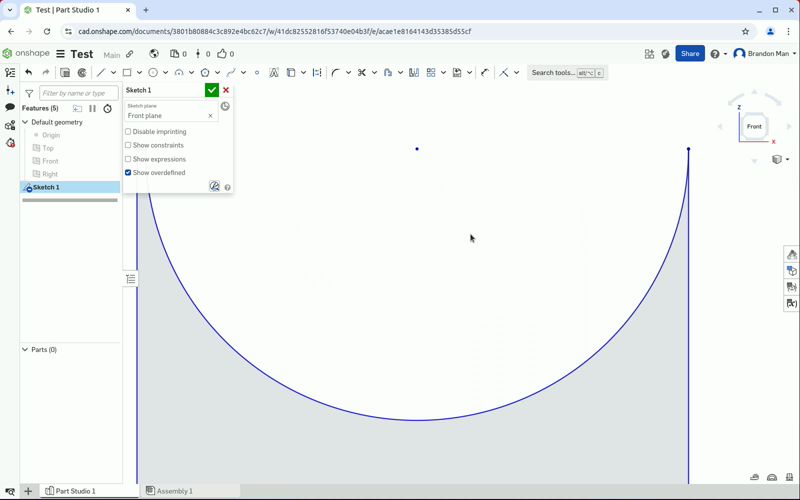
scroll(6)
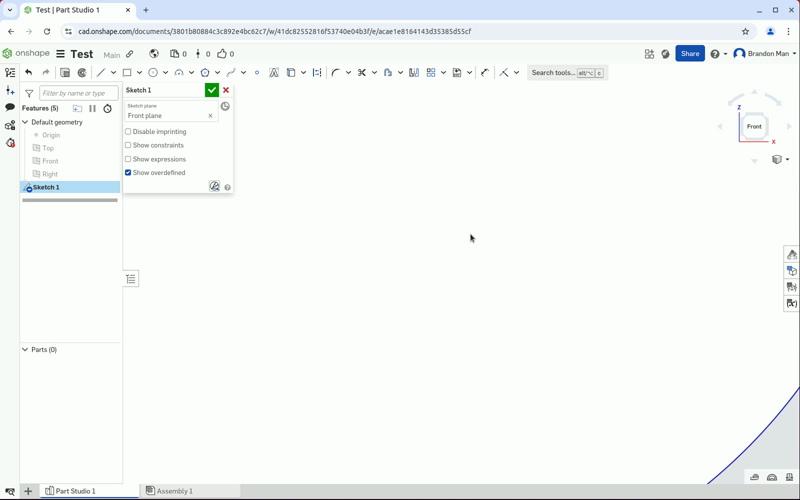
click(470, 233)
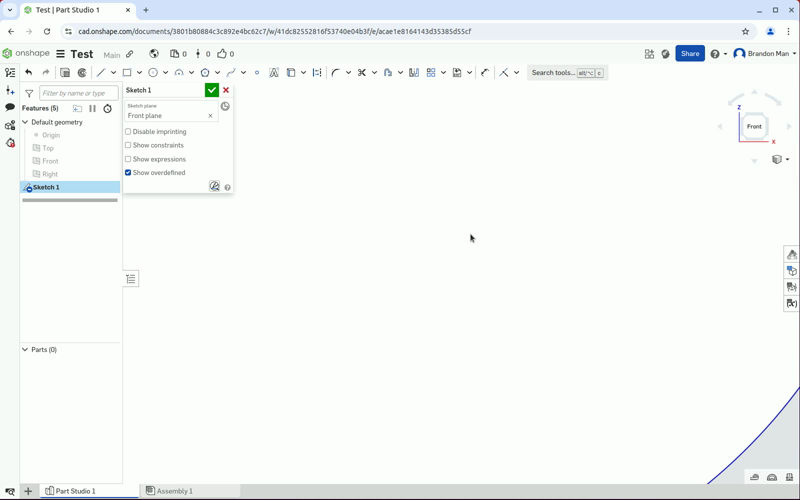
scroll(-6)
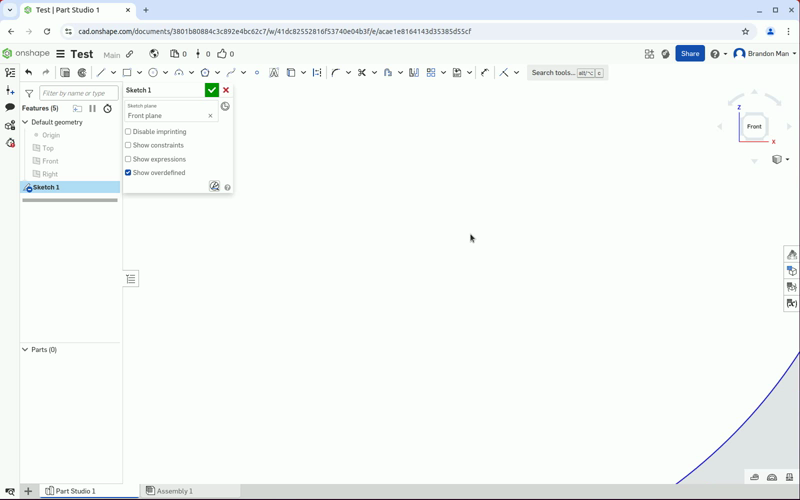
scroll(-6)
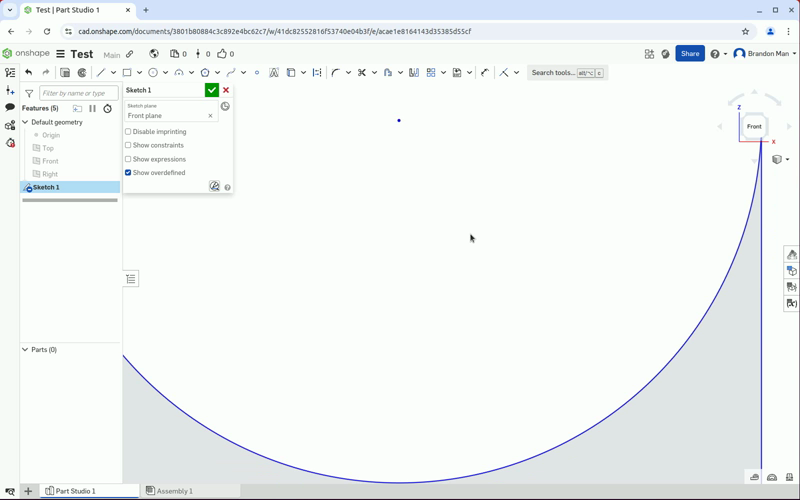
scroll(-6)
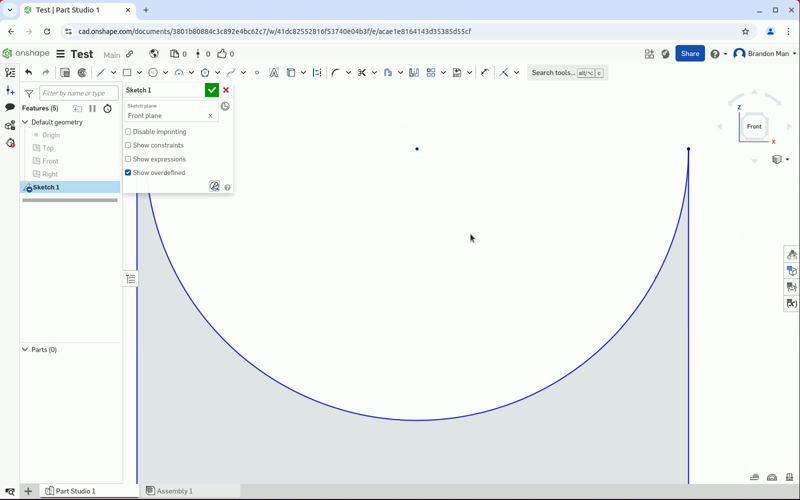
scroll(-6)
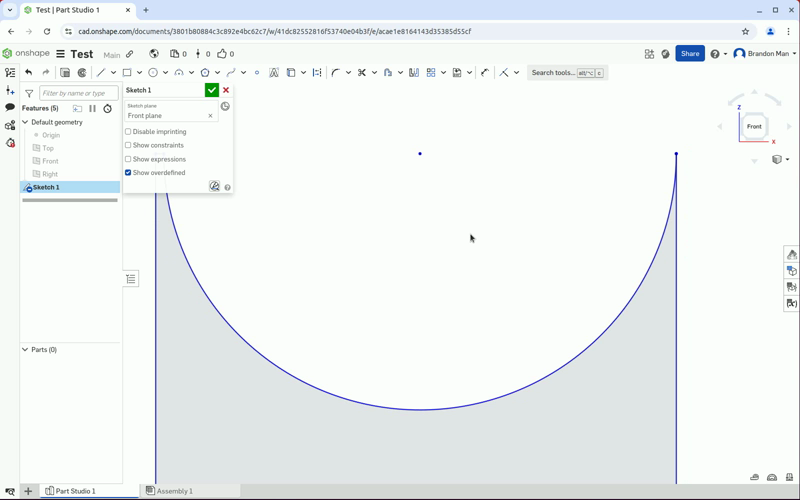
scroll(-6)
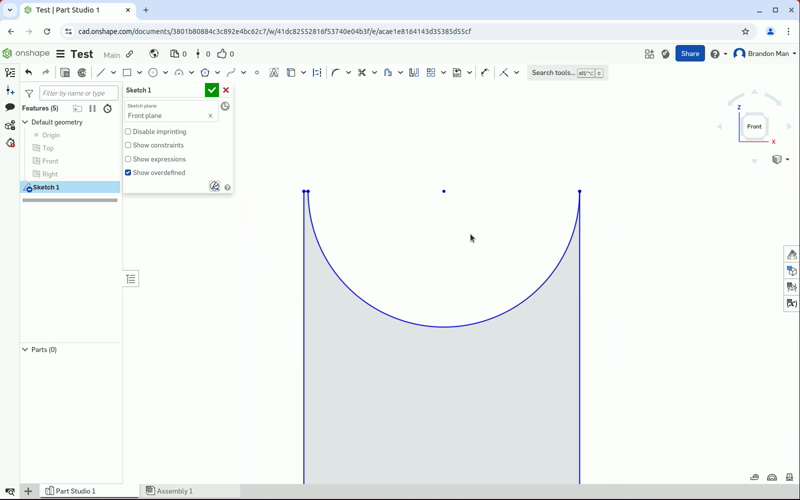
scroll(-6)
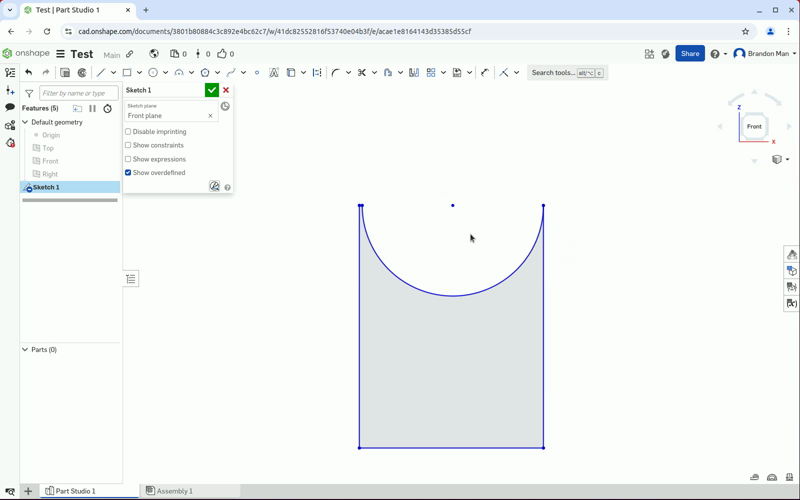
scroll(-6)
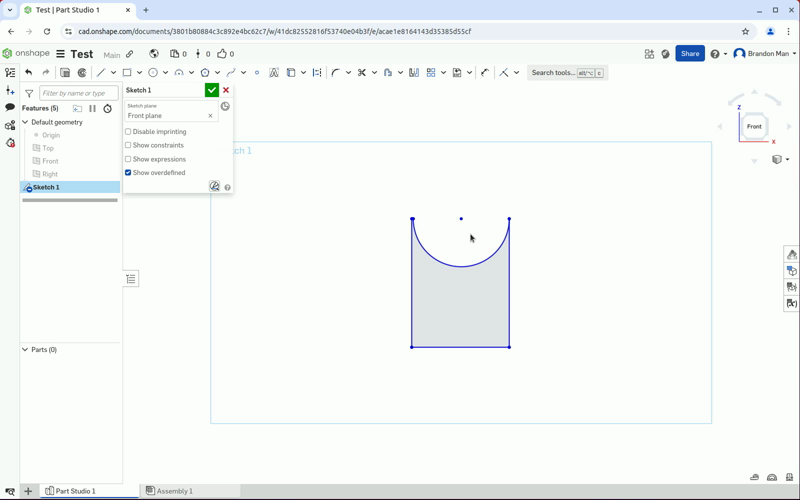
mouse_move(73, 352)
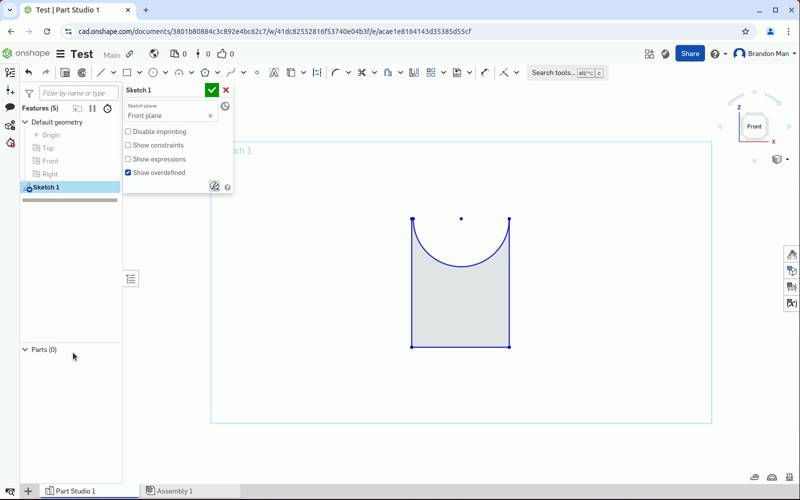
key(shift+y)
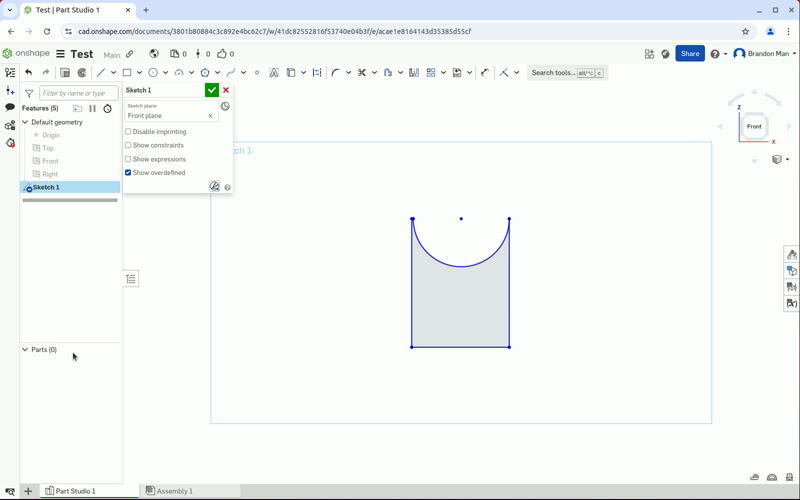
key(shift+e)
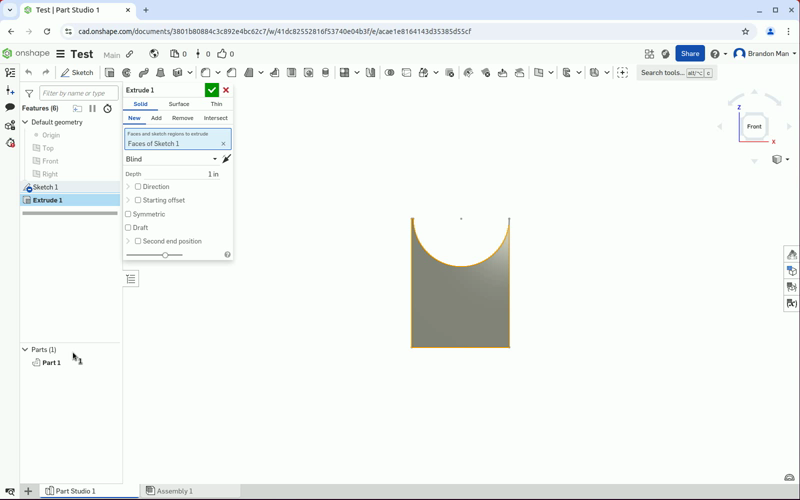
mouse_move(143, 106)
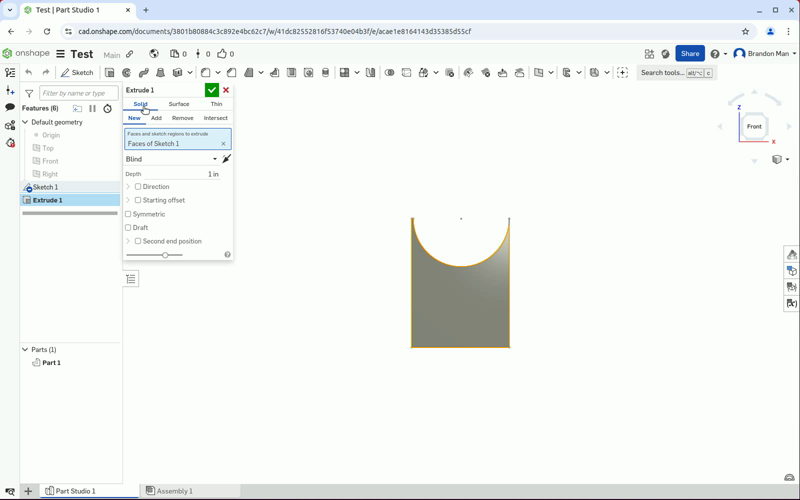
click(143, 106)
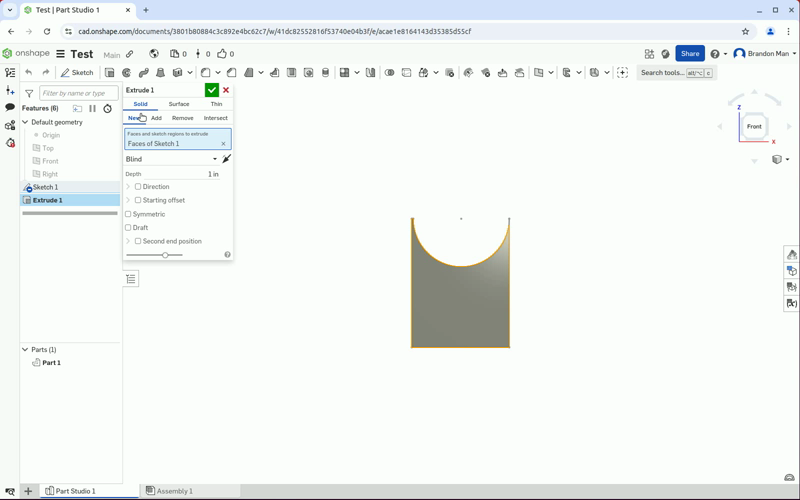
mouse_move(137, 120)
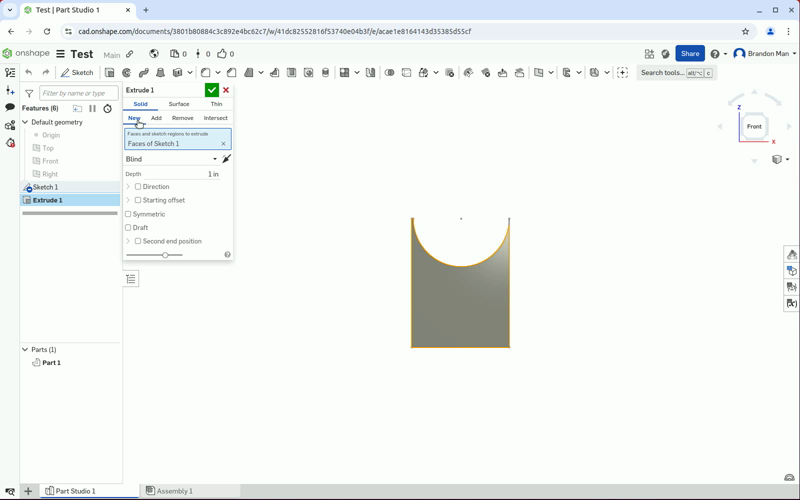
click(137, 120)
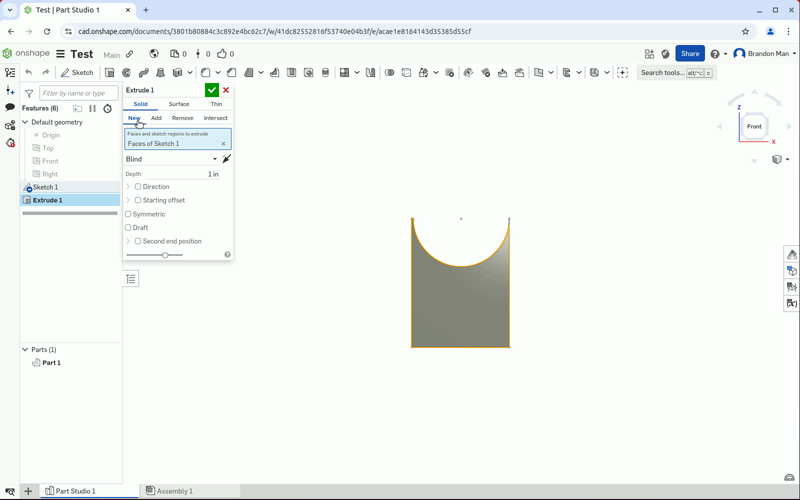
key(tab, 4)
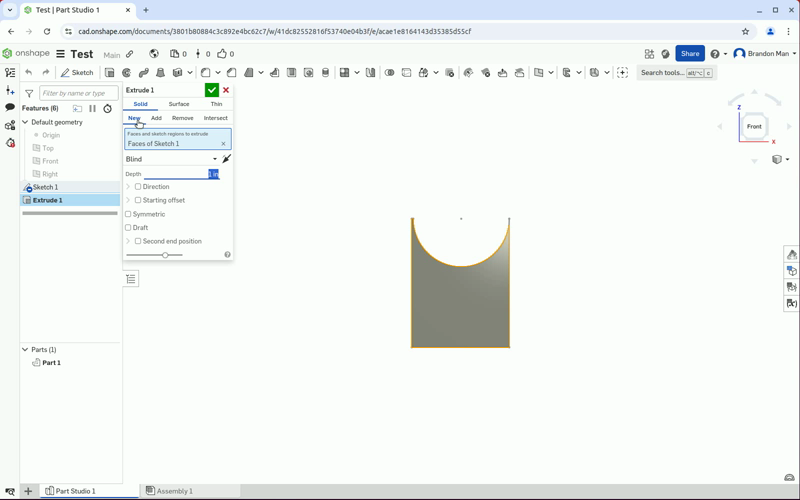
text(7.462)
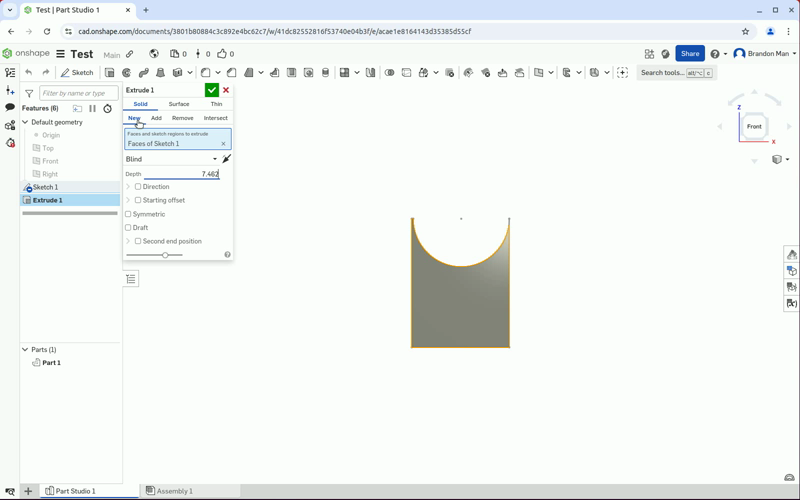
key(enter)
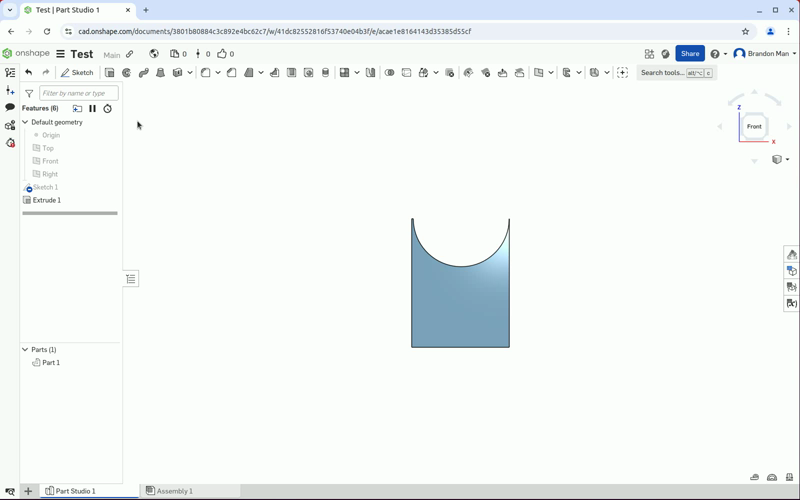
key(shift+h)
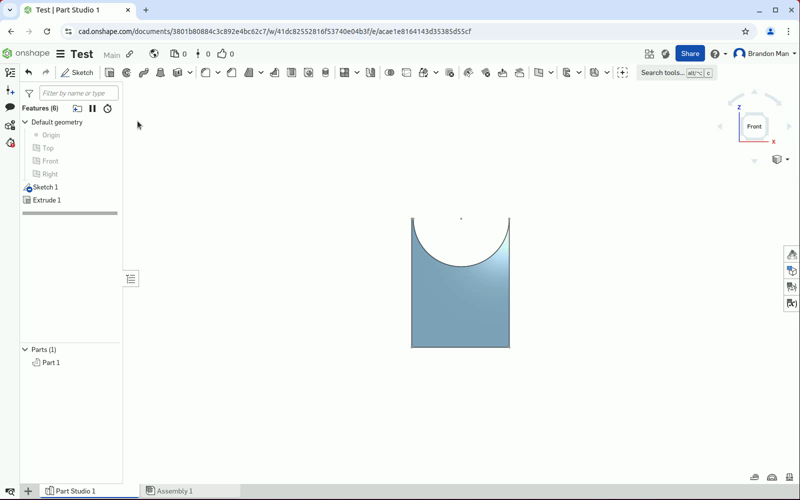
key(shift+h)
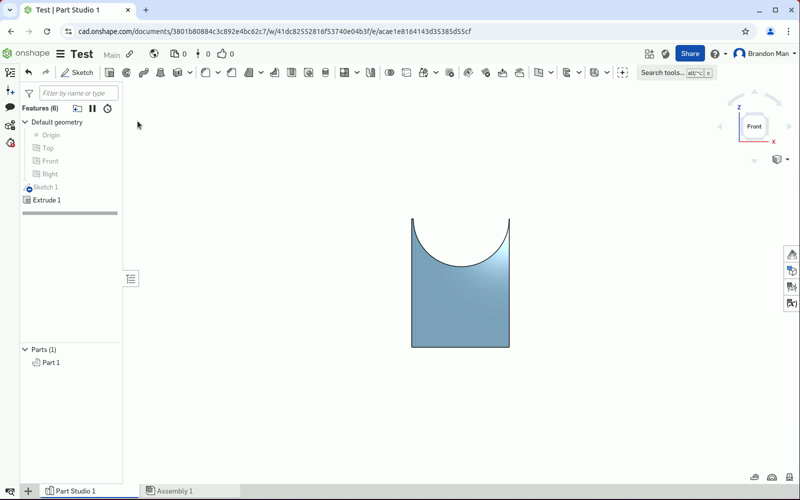
mouse_move(73, 189)
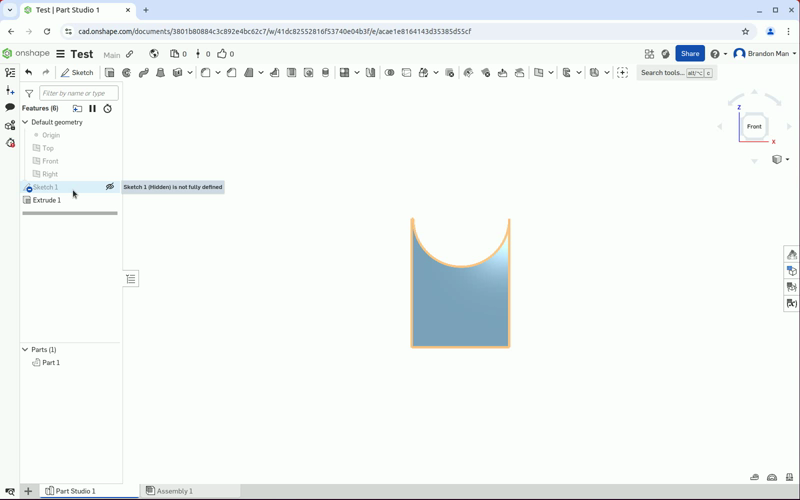
click(73, 189)
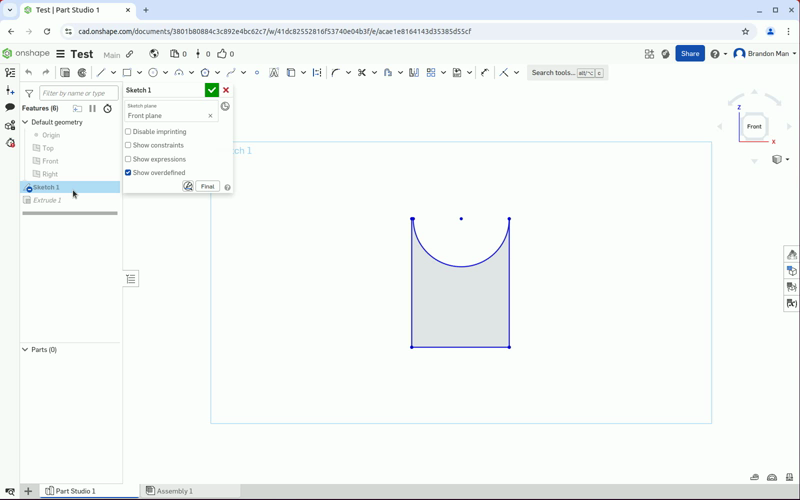
mouse_move(229, 92)
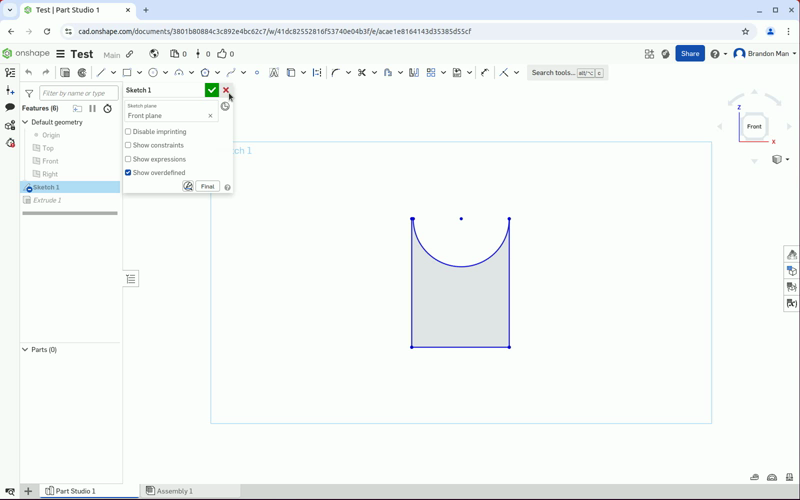
click(229, 92)
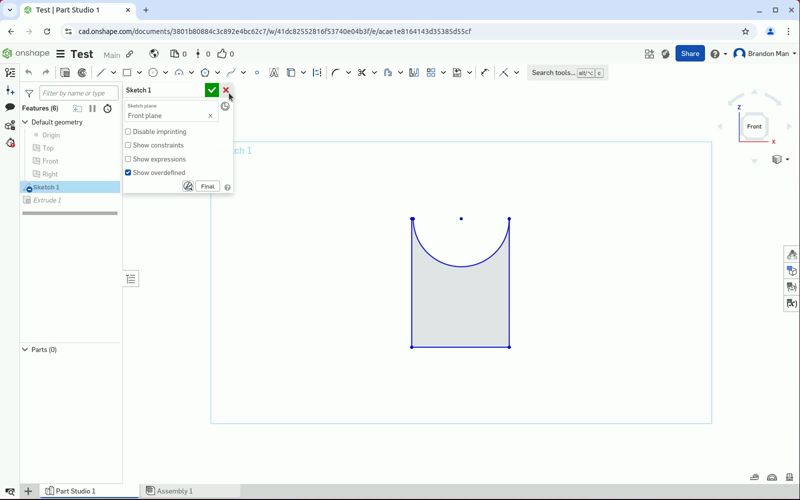
key(shift+s)
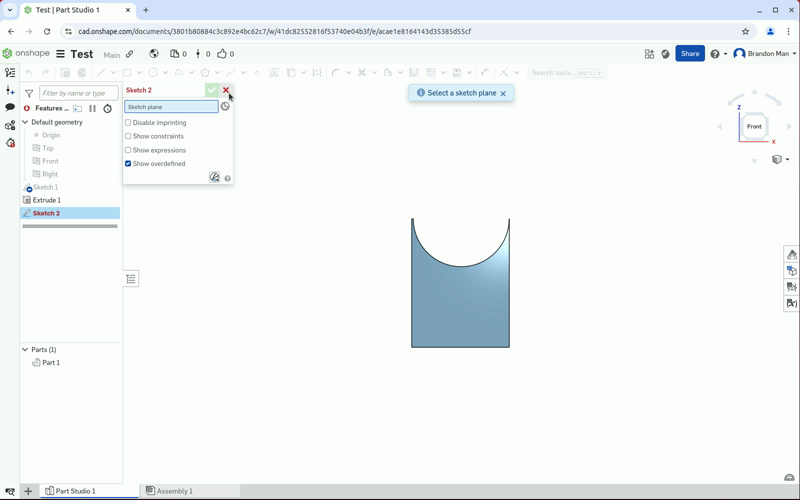
mouse_move(73, 163)
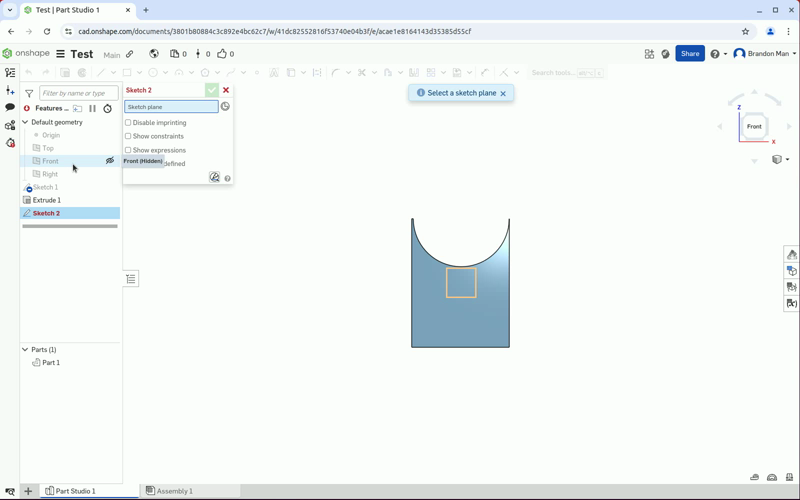
click(73, 163)
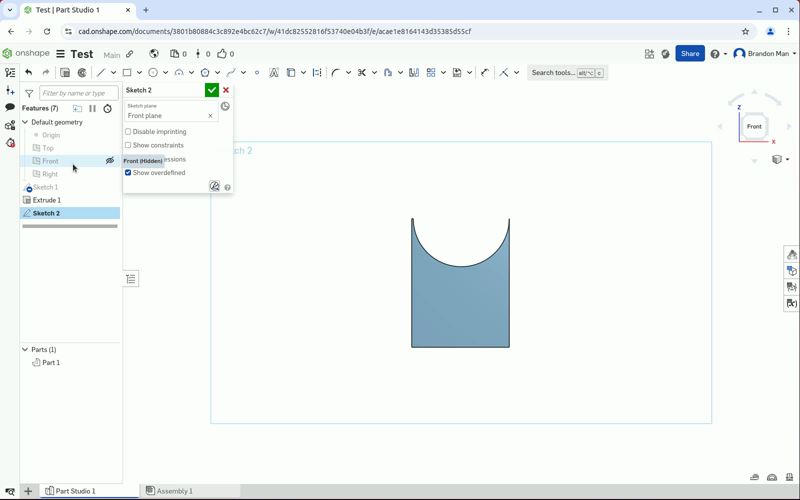
mouse_move(73, 352)
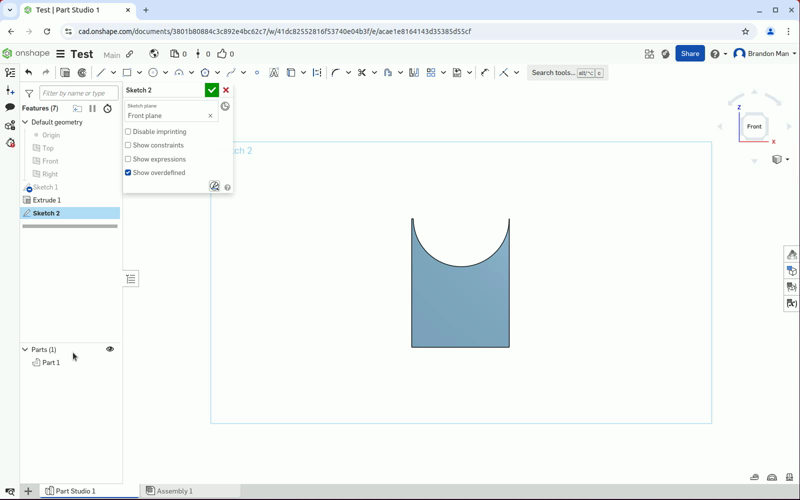
key(y)
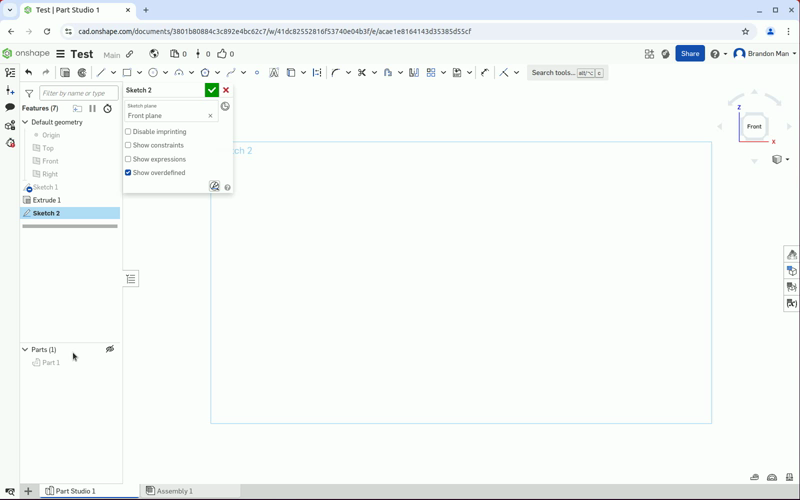
key(a)
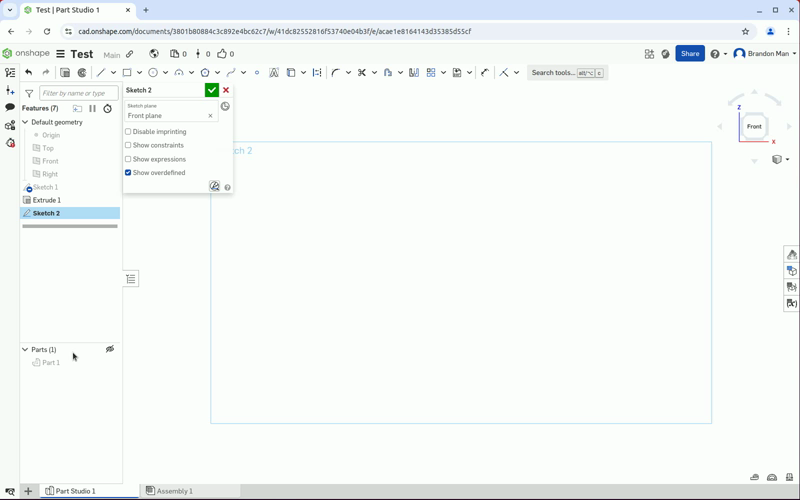
key_down(shift)
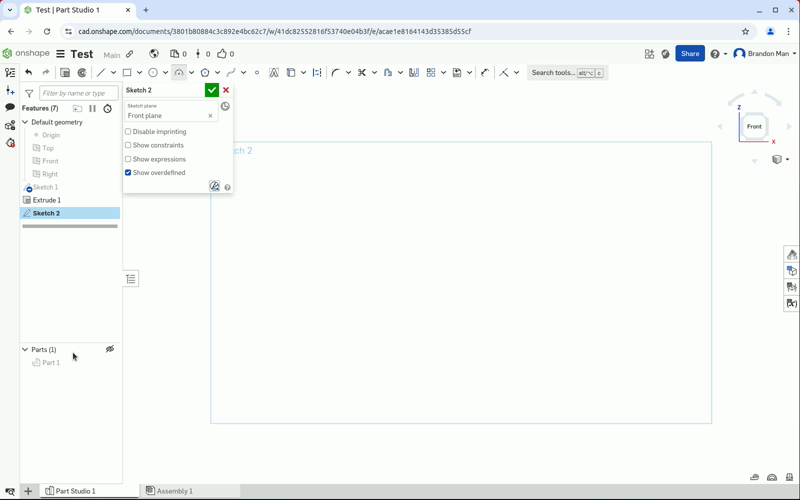
mouse_move(412, 218)
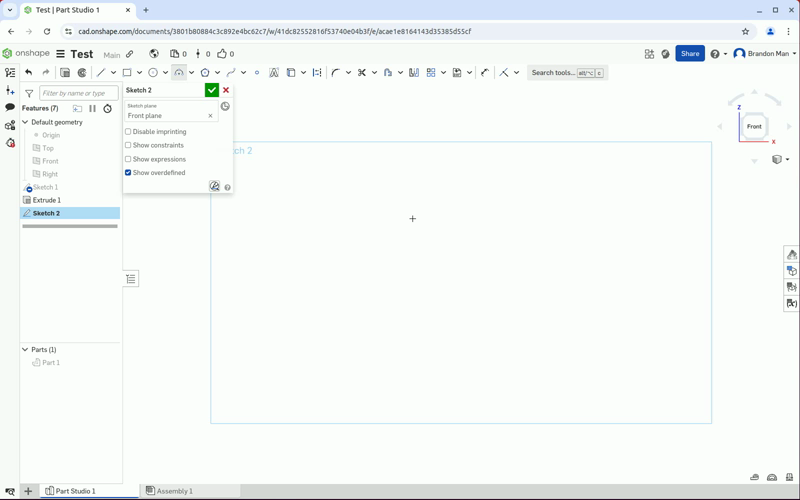
click(412, 218)
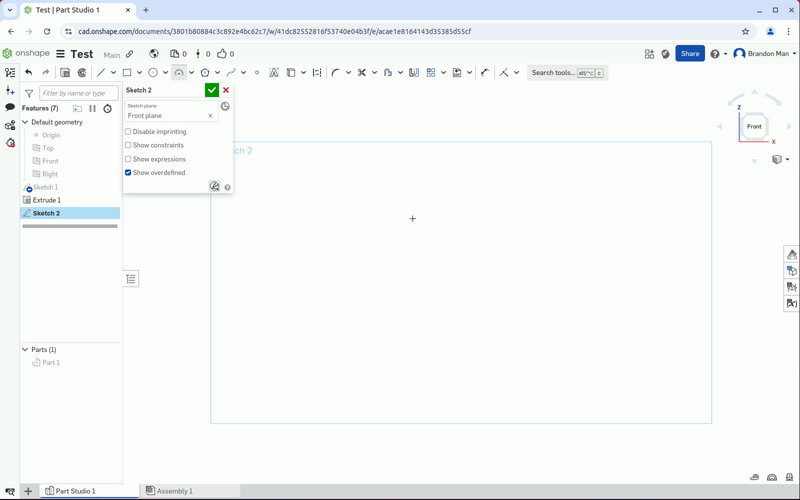
key_up(shift)
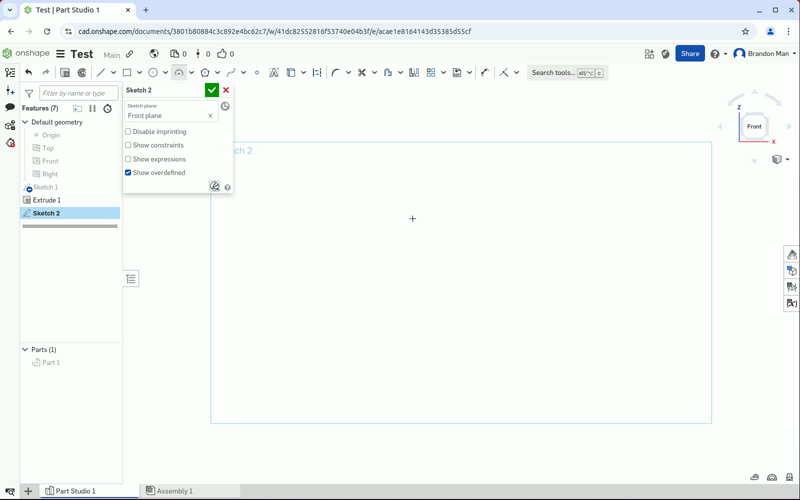
key_down(shift)
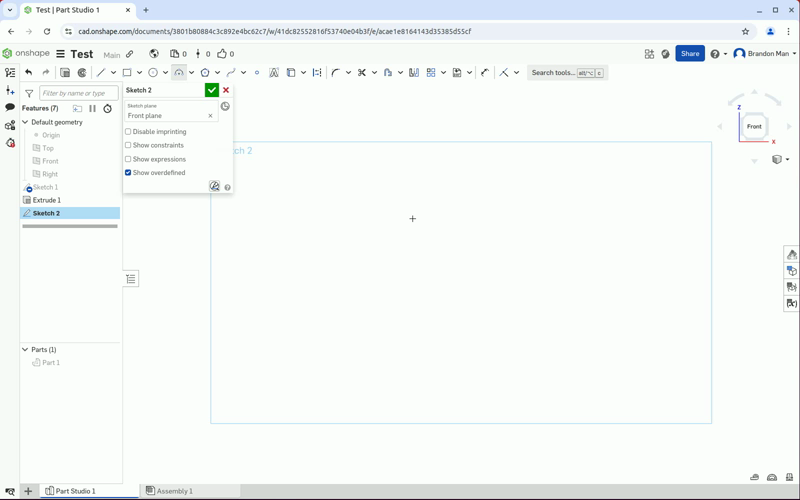
mouse_move(509, 218)
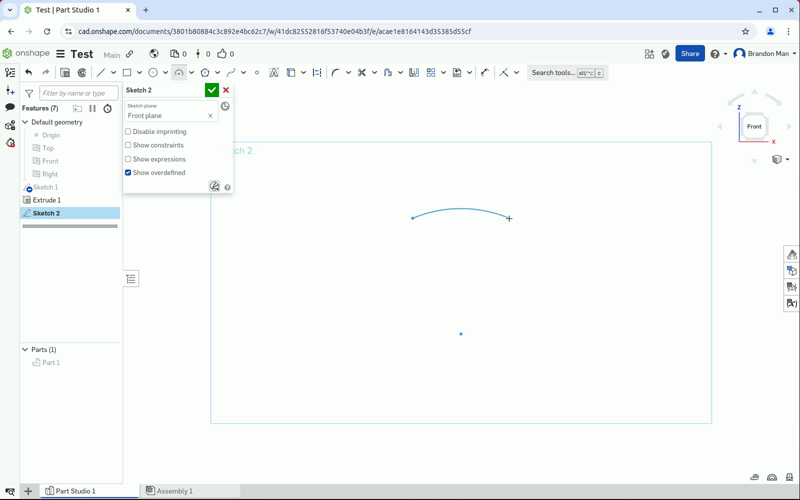
click(509, 218)
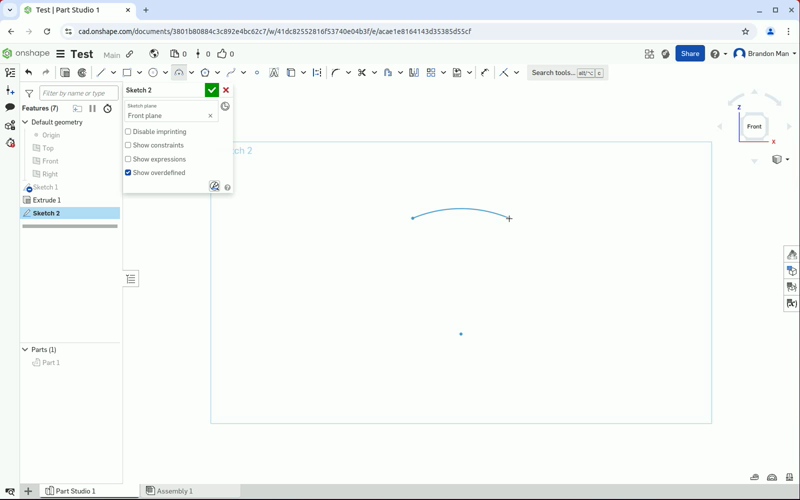
mouse_move(460, 266)
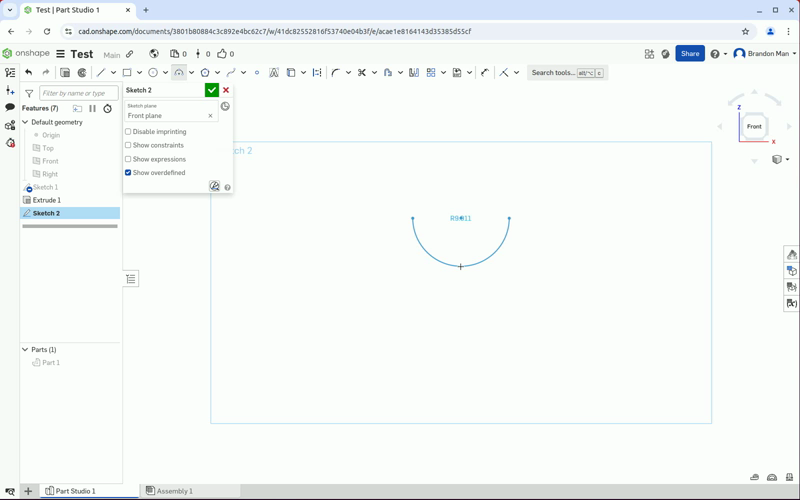
click(460, 266)
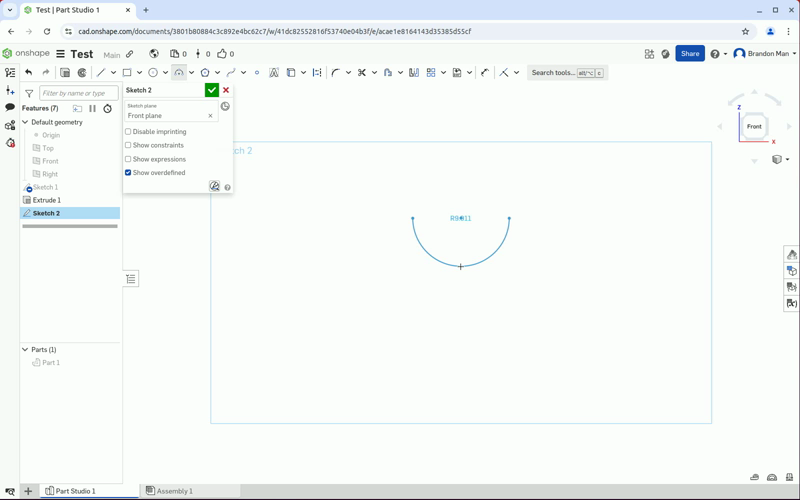
key_up(shift)
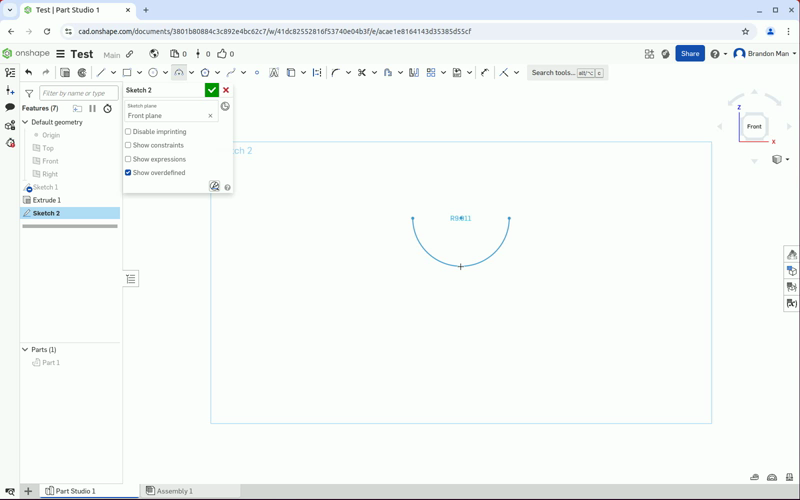
key(esc)
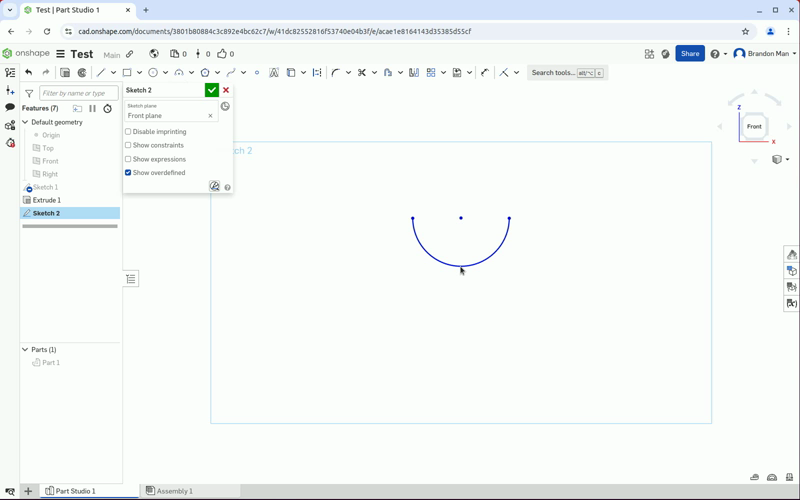
key(l)
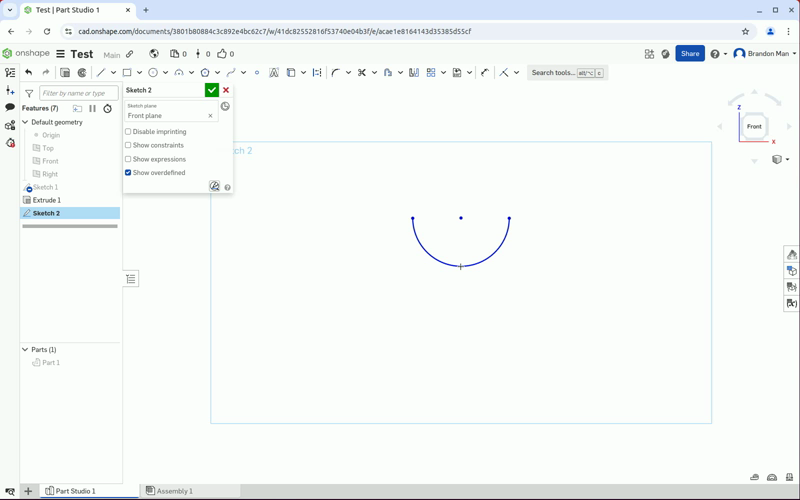
mouse_move(509, 218)
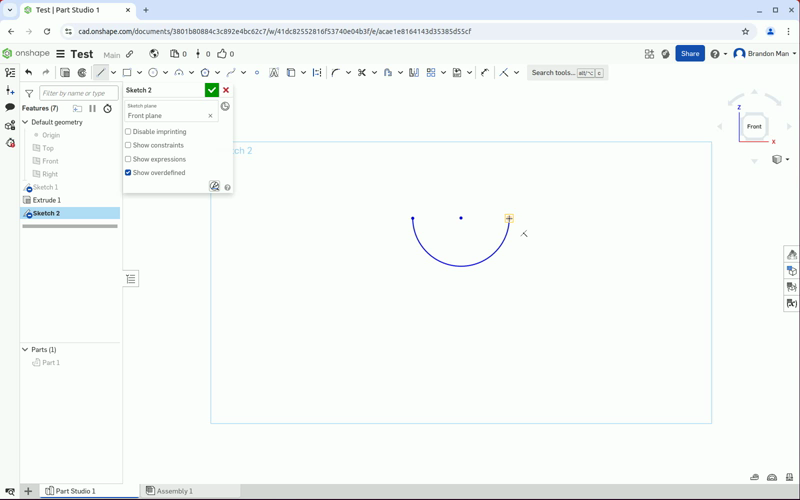
click(509, 218)
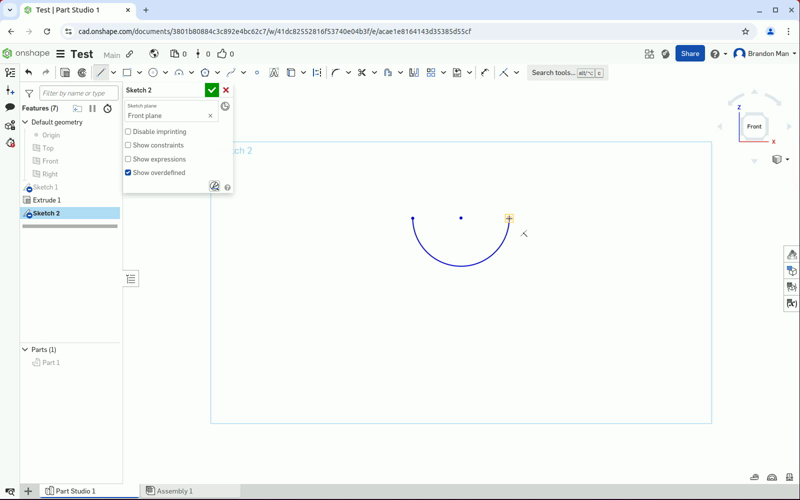
key_down(shift)
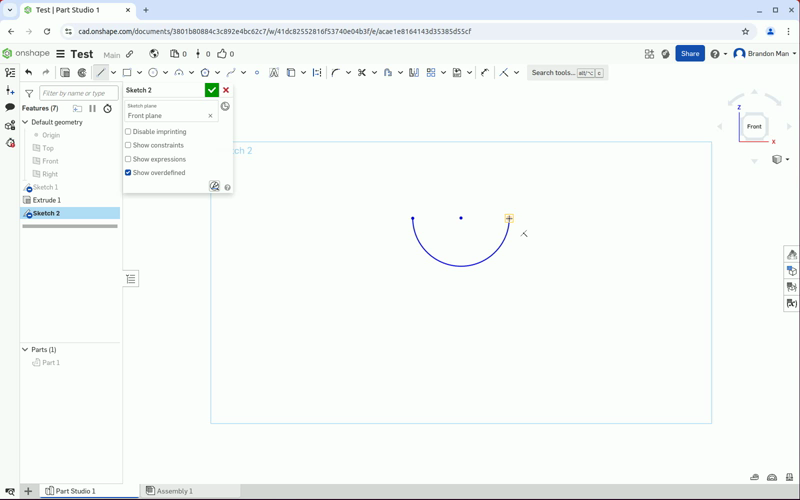
mouse_move(539, 218)
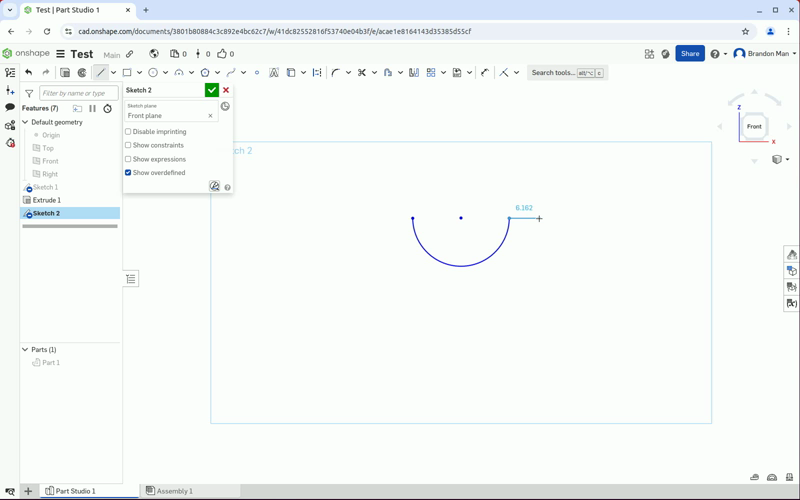
mouse_move(480, 218)
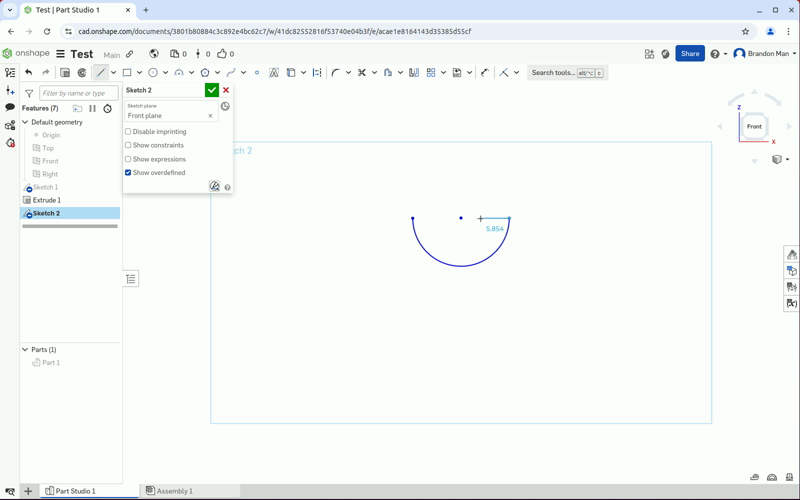
click(480, 218)
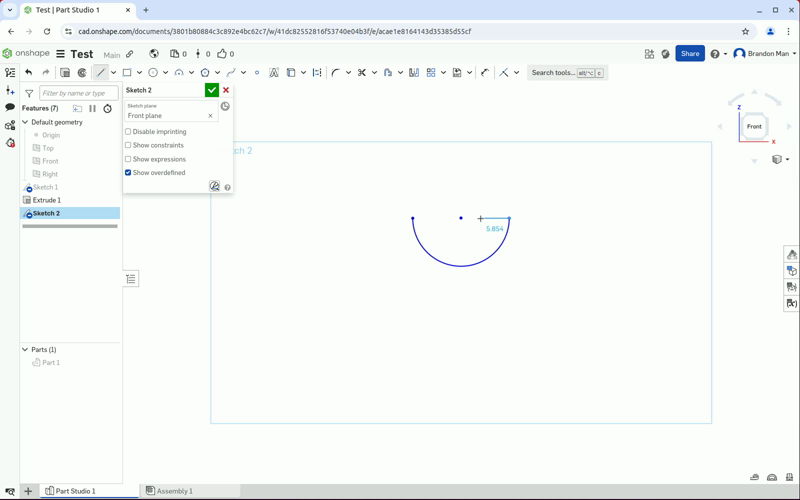
key_up(shift)
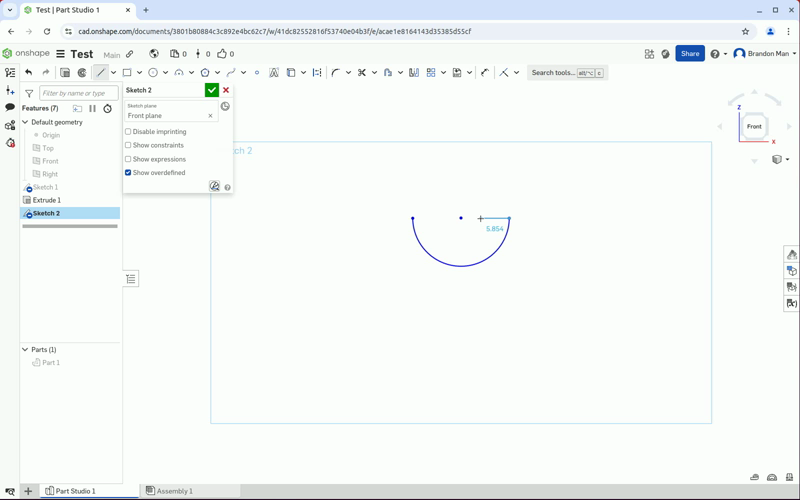
key(esc)
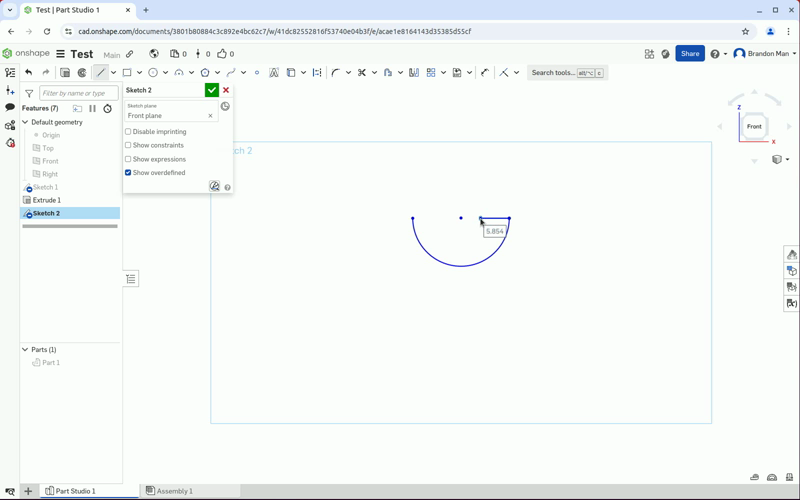
key(a)
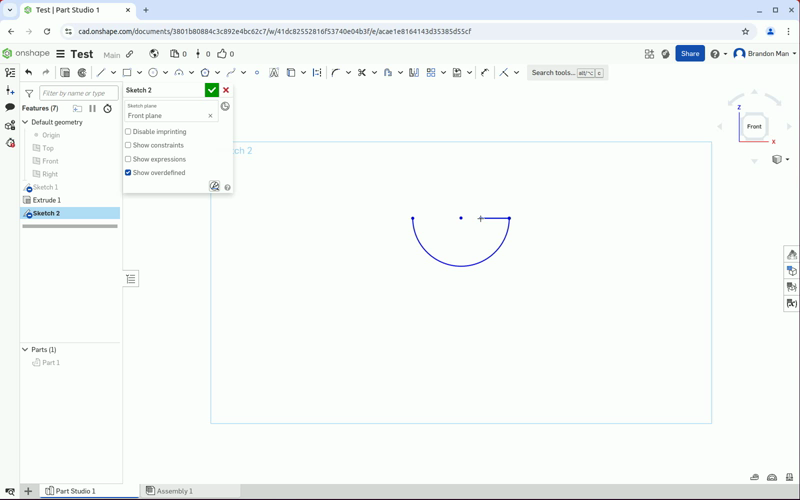
mouse_move(480, 218)
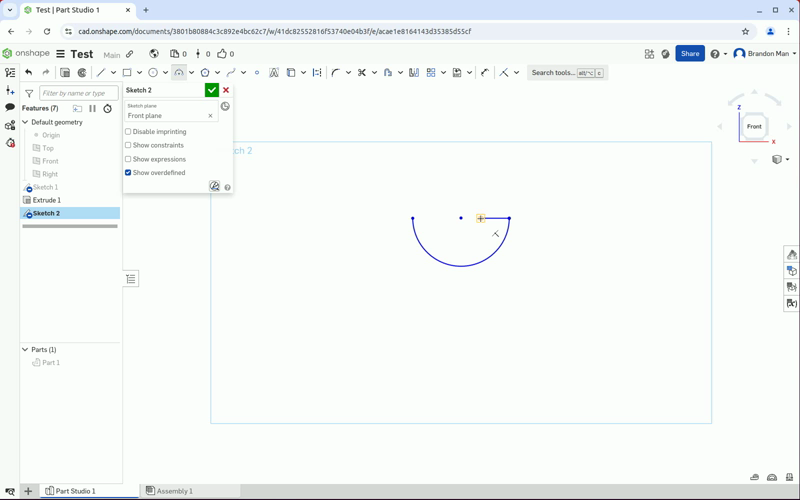
click(480, 218)
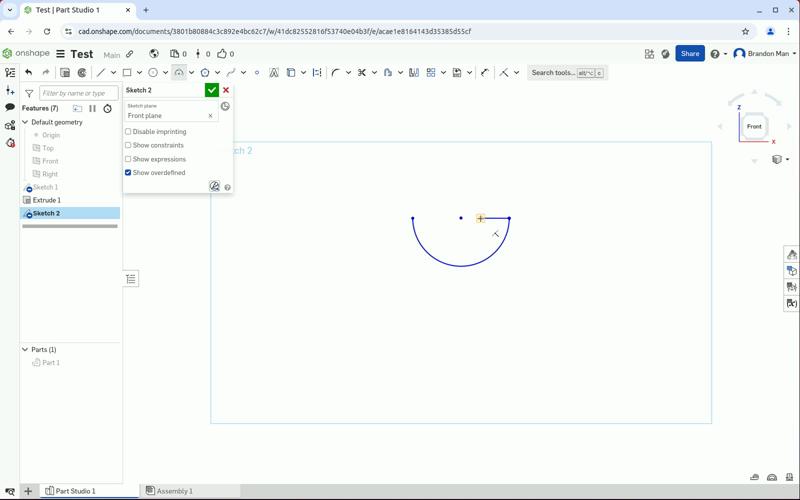
key_down(shift)
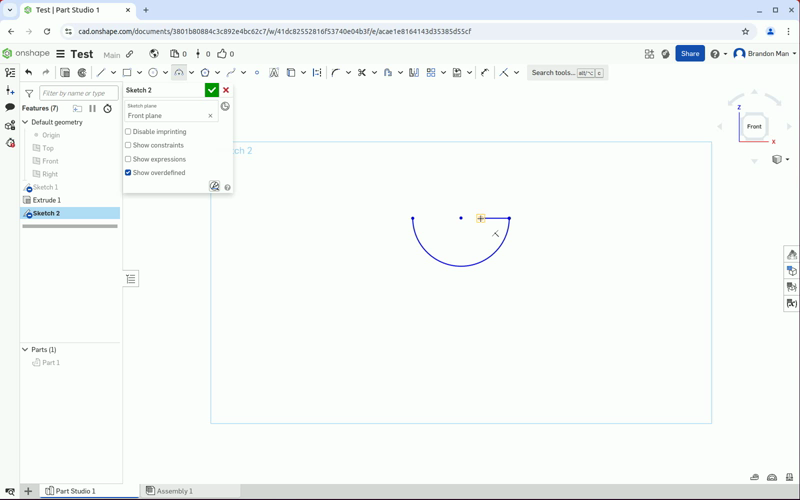
mouse_move(441, 218)
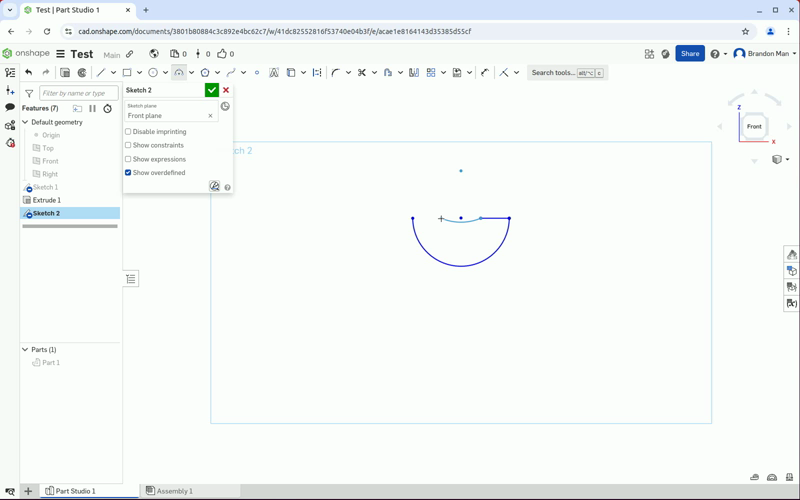
click(441, 218)
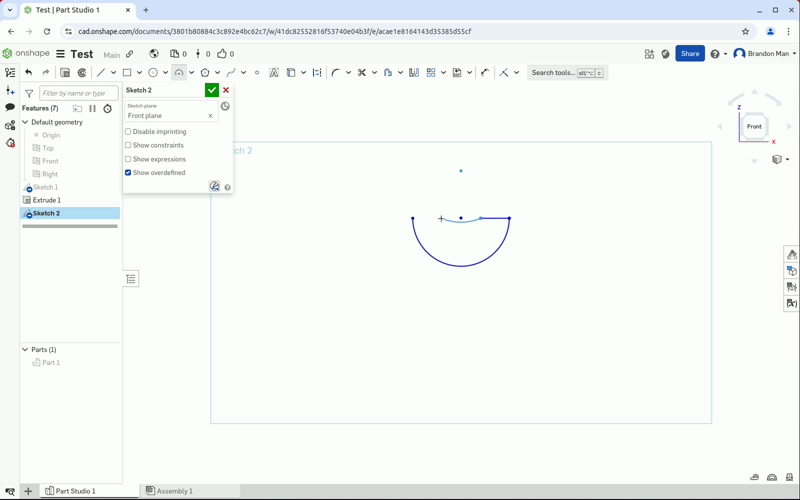
mouse_move(460, 238)
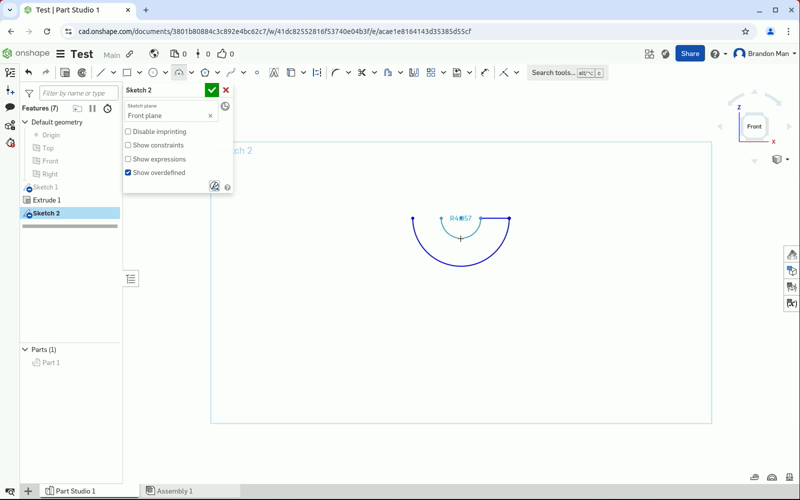
click(460, 238)
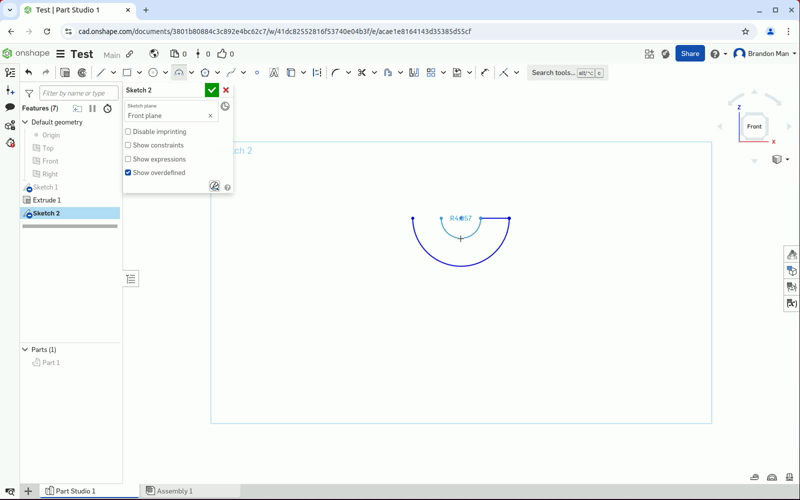
key_up(shift)
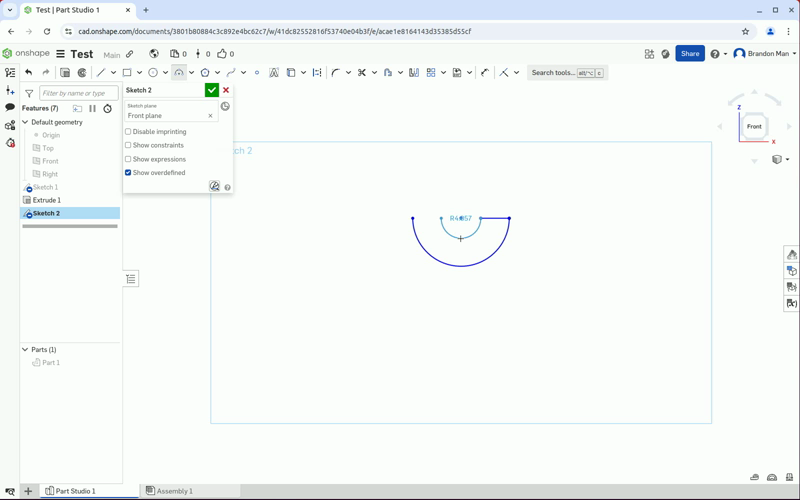
key(esc)
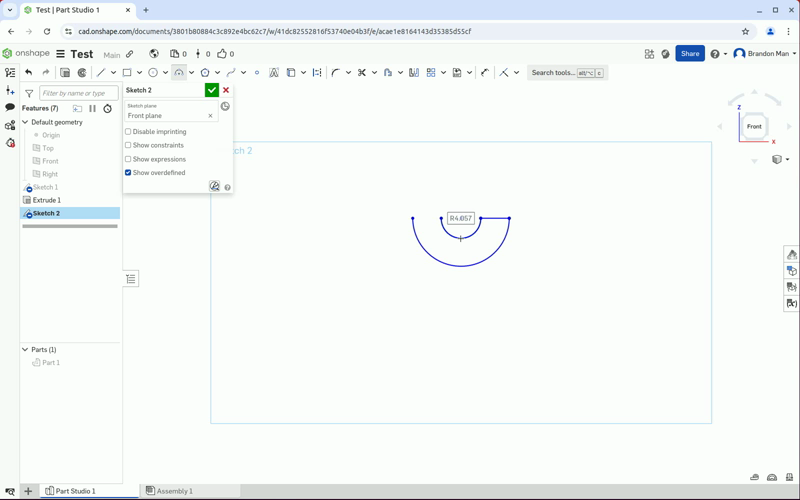
key(l)
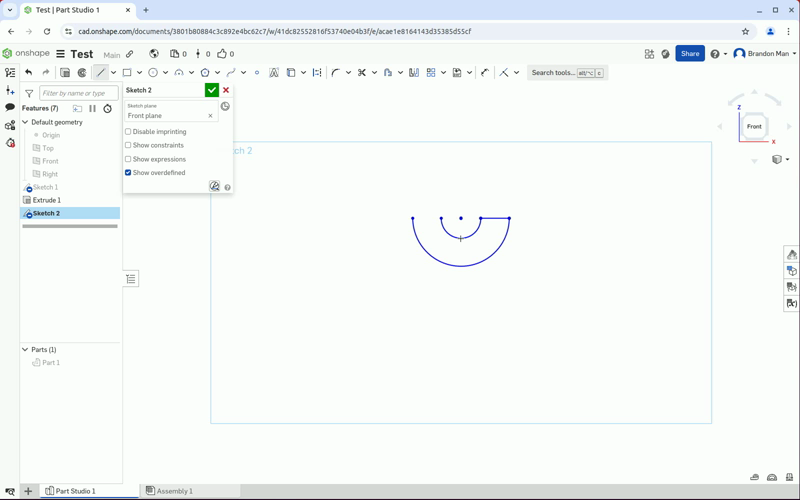
mouse_move(441, 218)
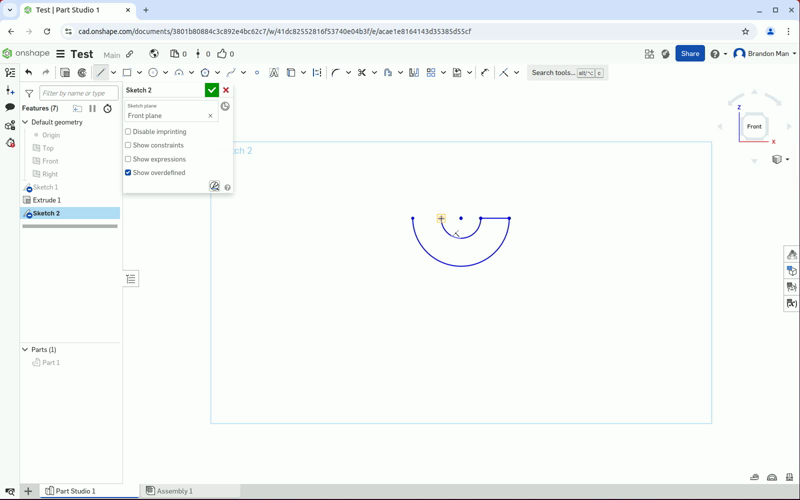
click(441, 218)
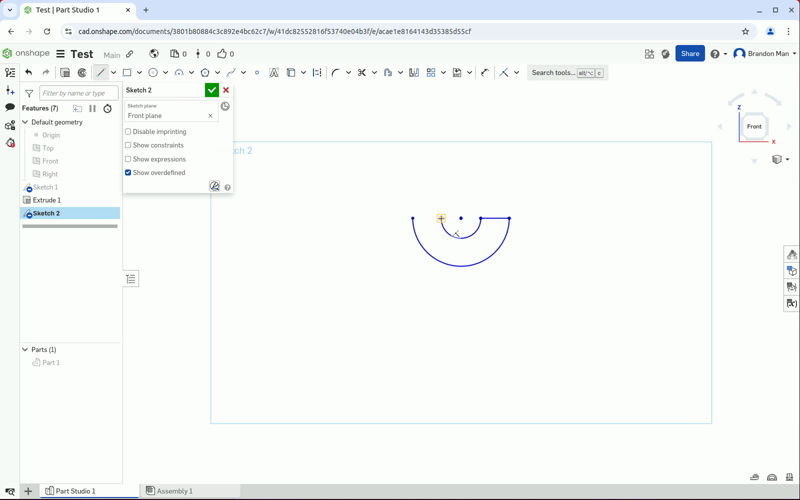
mouse_move(471, 218)
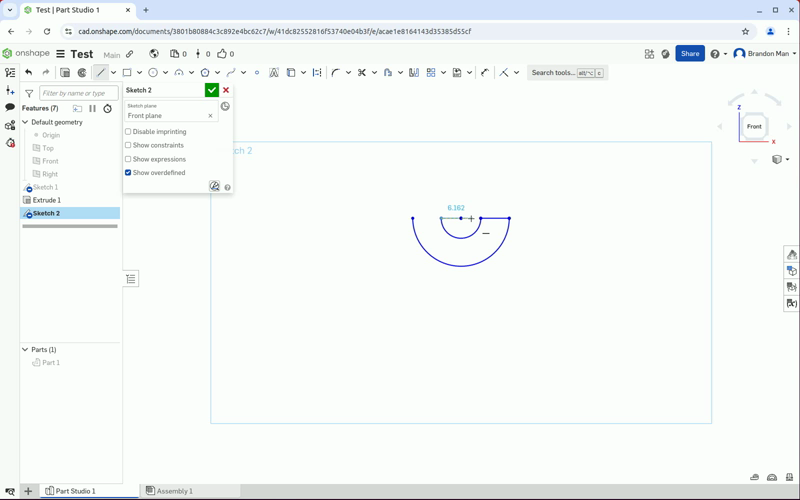
key_down(shift)
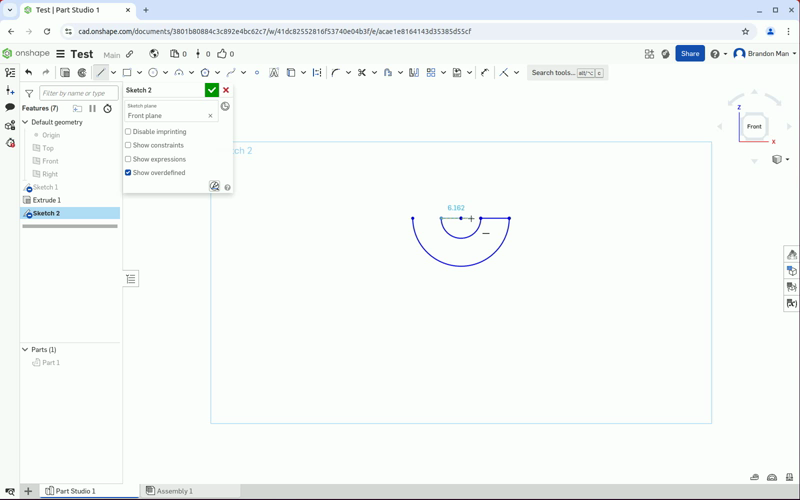
mouse_move(412, 218)
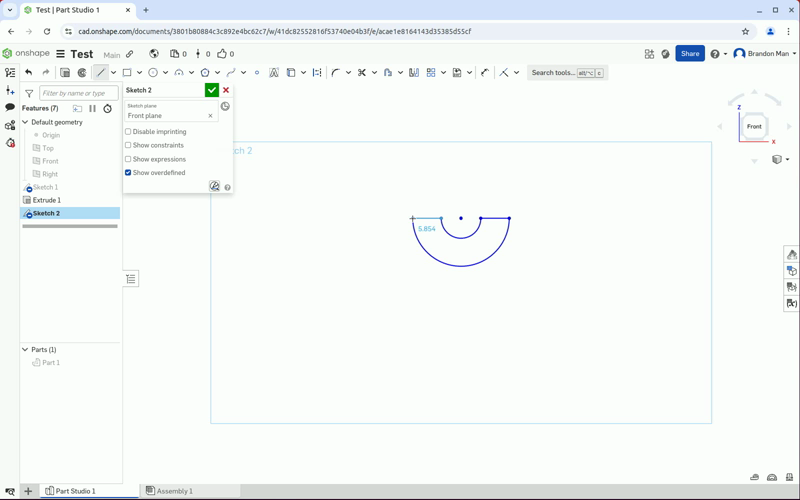
key_up(shift)
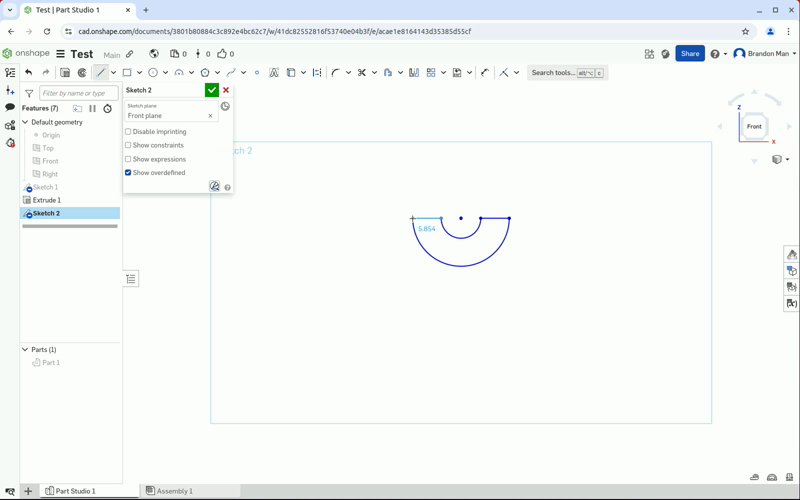
click(412, 218)
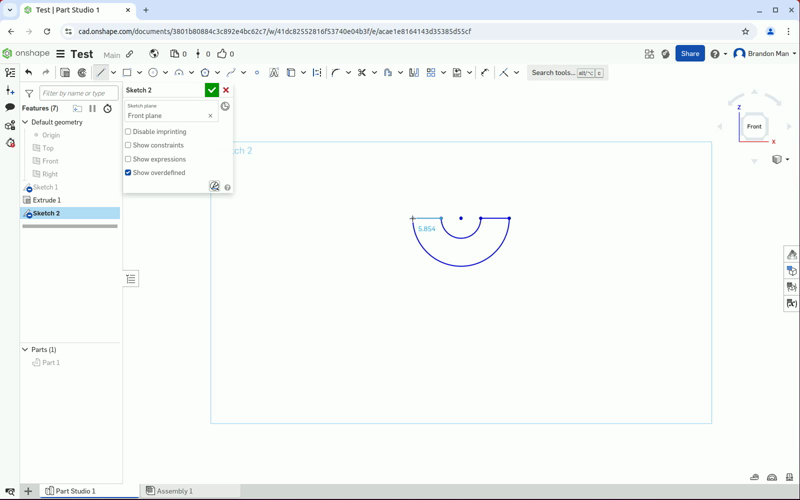
key(esc)
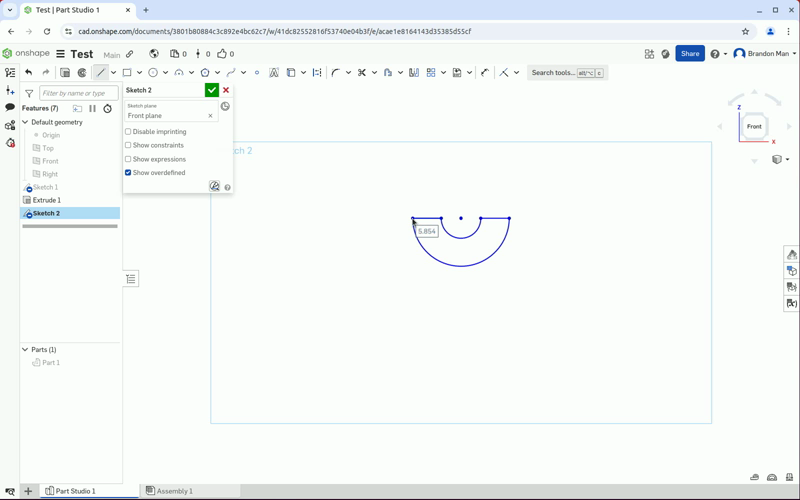
mouse_move(438, 224)
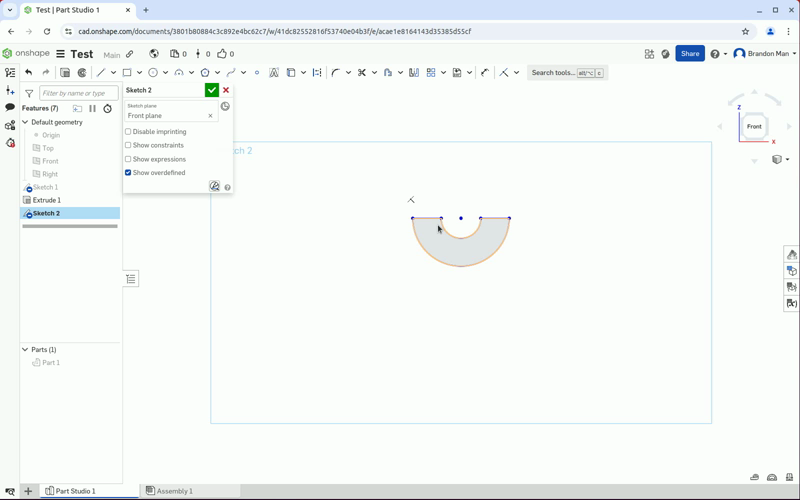
scroll(6)
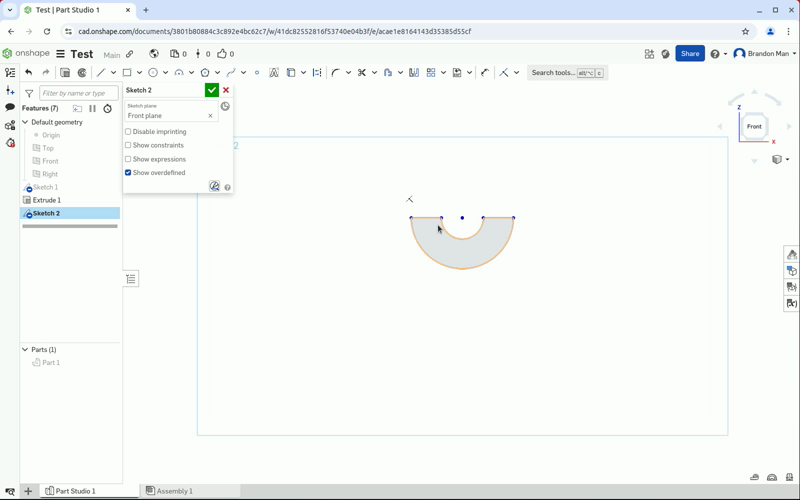
scroll(6)
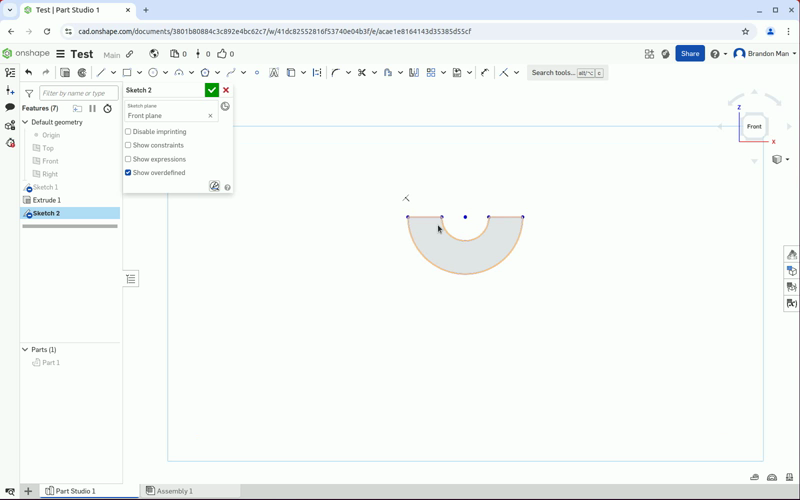
scroll(6)
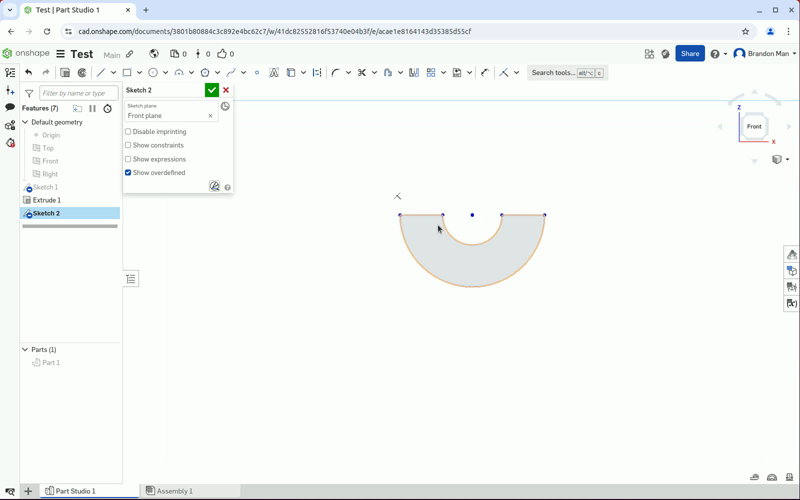
scroll(6)
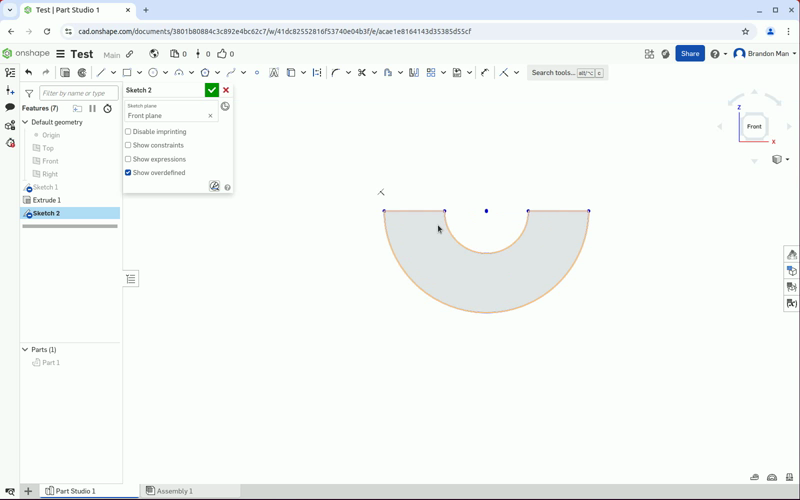
scroll(6)
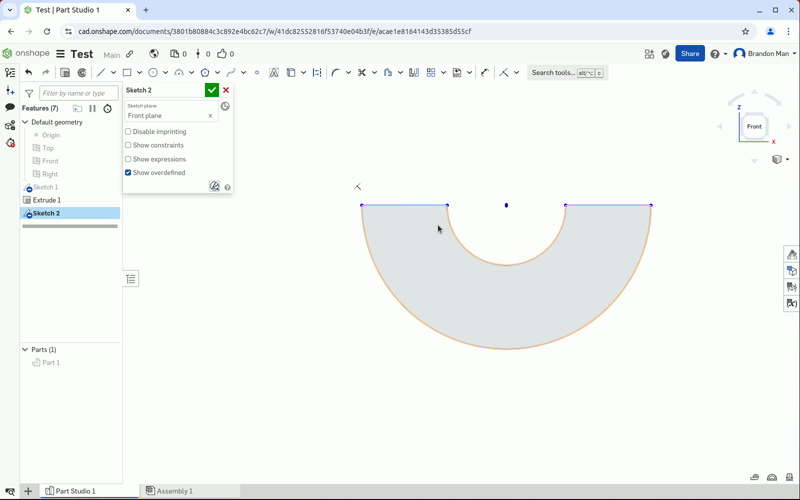
scroll(6)
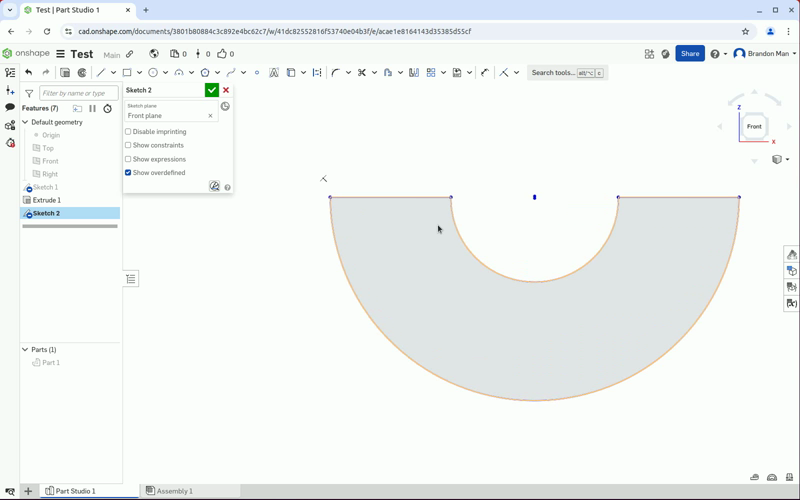
scroll(6)
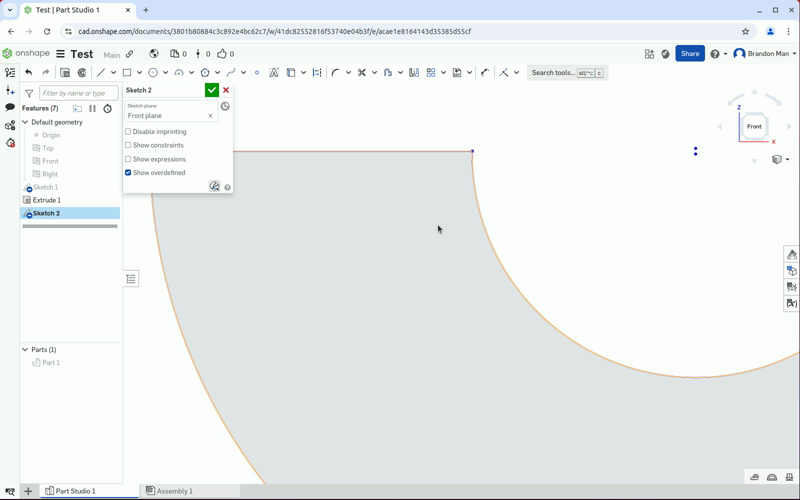
click(438, 224)
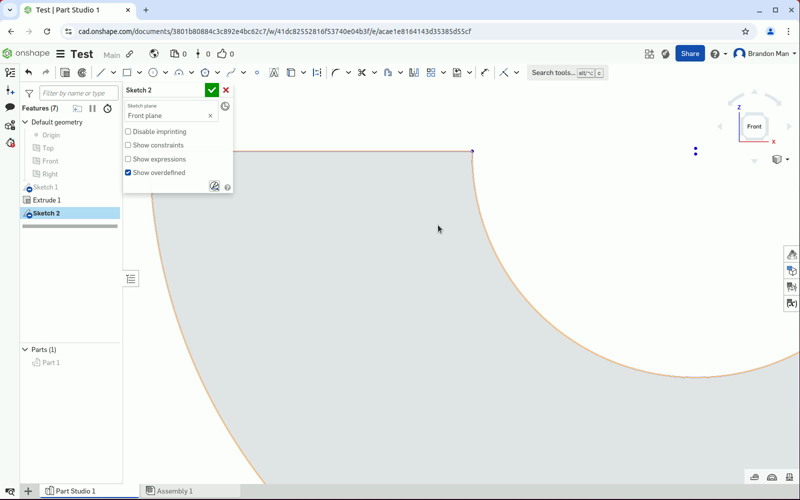
scroll(-6)
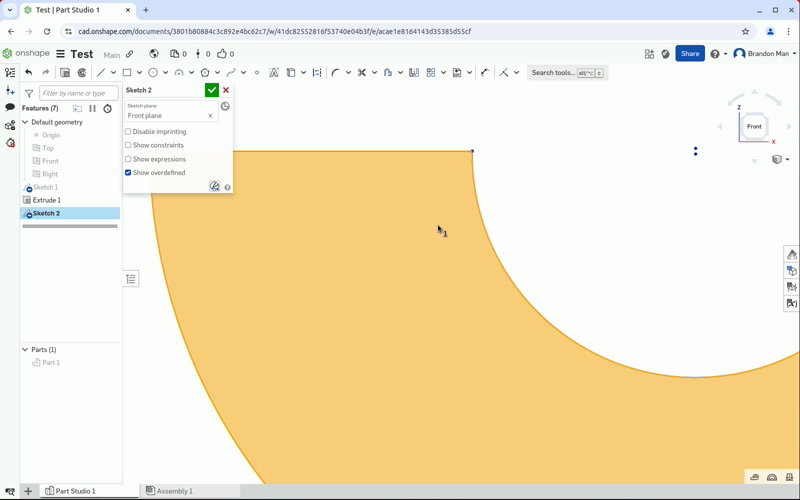
scroll(-6)
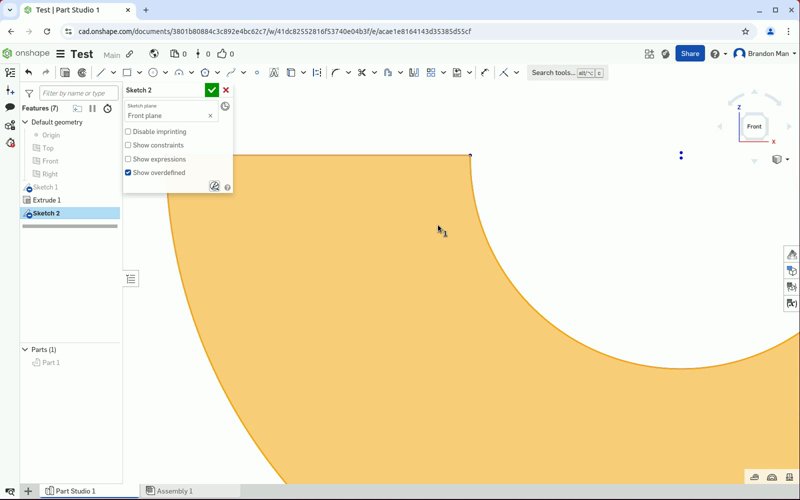
scroll(-6)
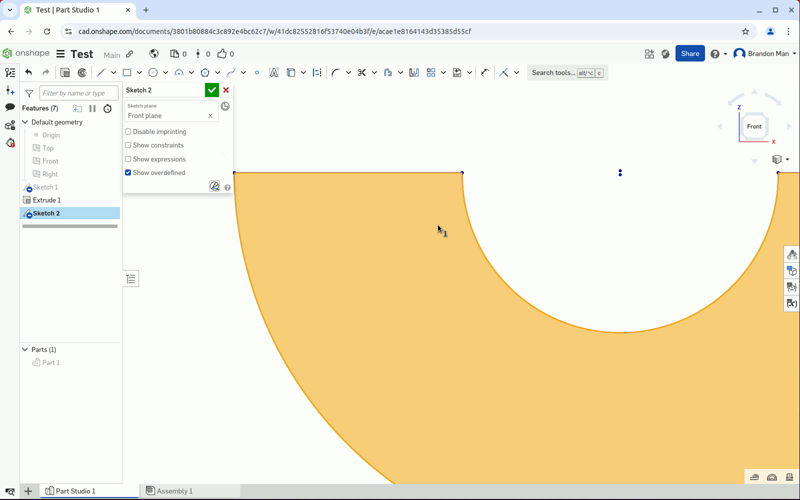
scroll(-6)
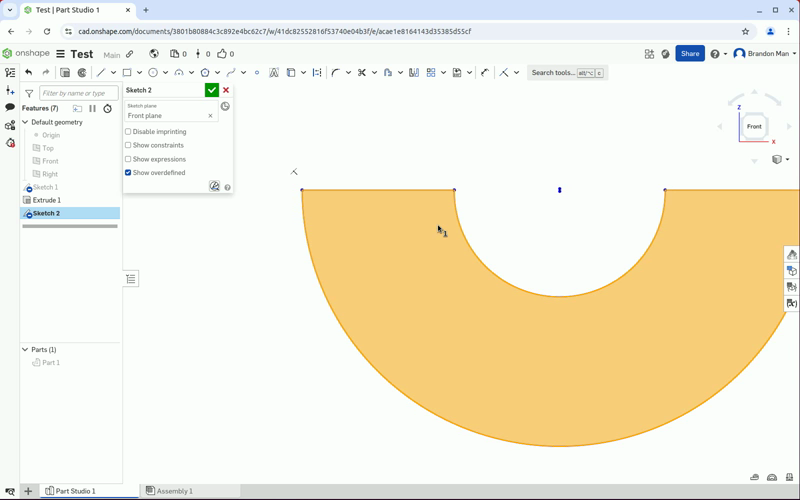
scroll(-6)
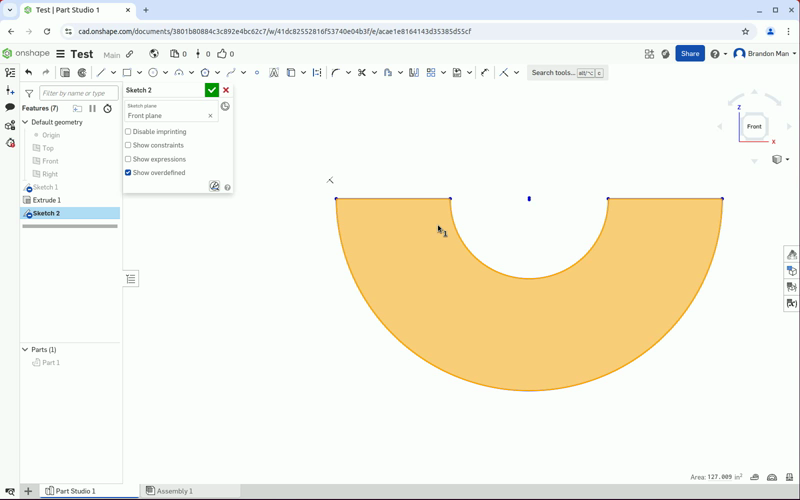
scroll(-6)
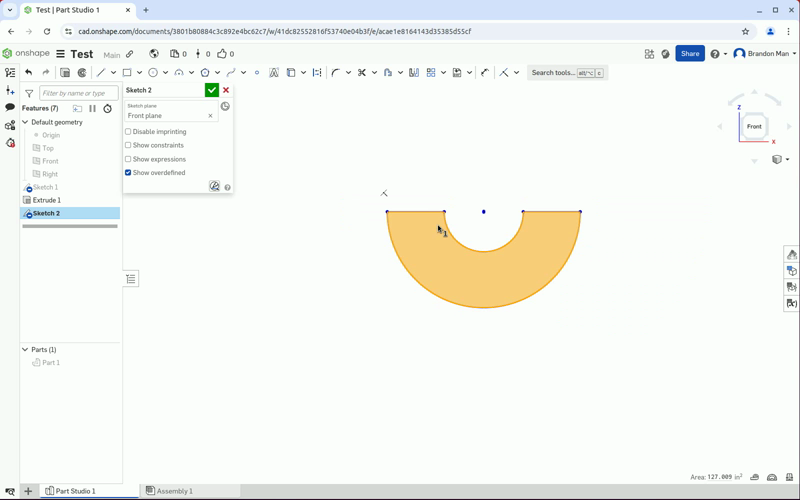
scroll(-6)
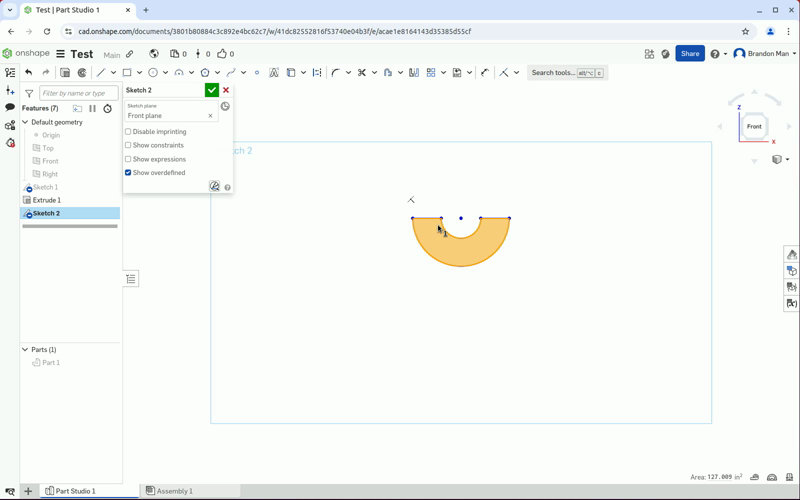
mouse_move(73, 352)
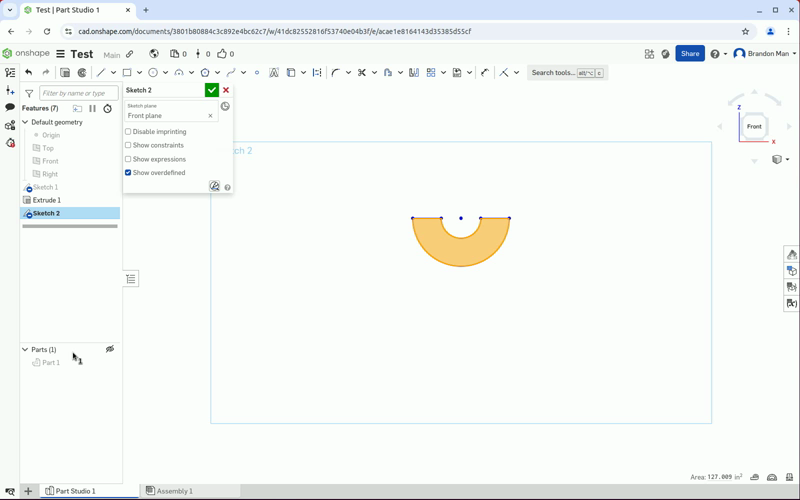
key(shift+y)
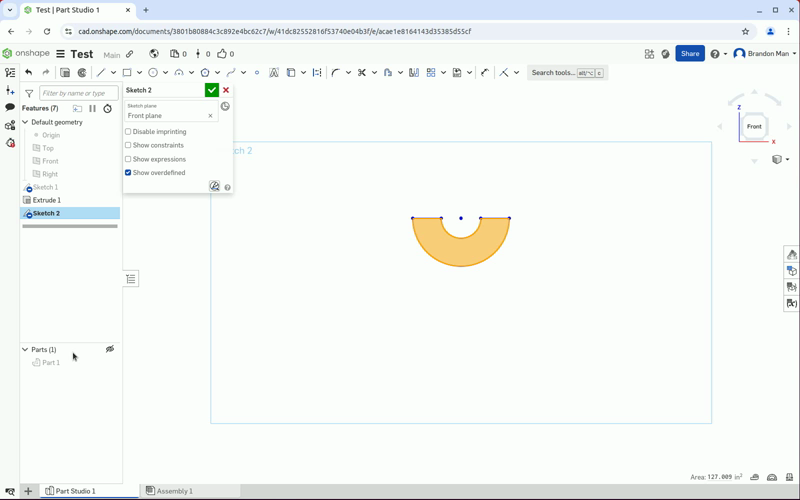
key(shift+e)
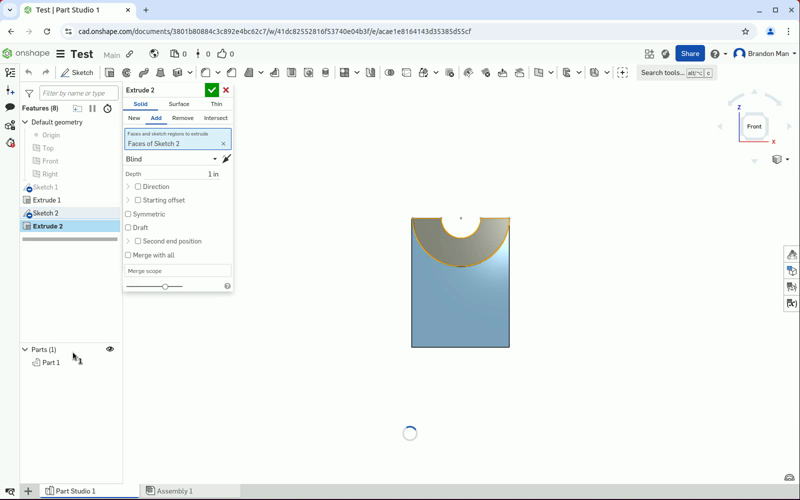
mouse_move(143, 106)
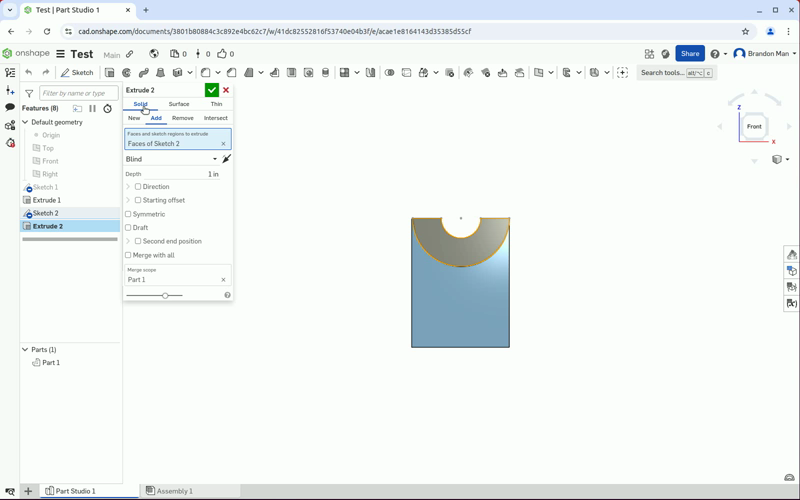
click(143, 106)
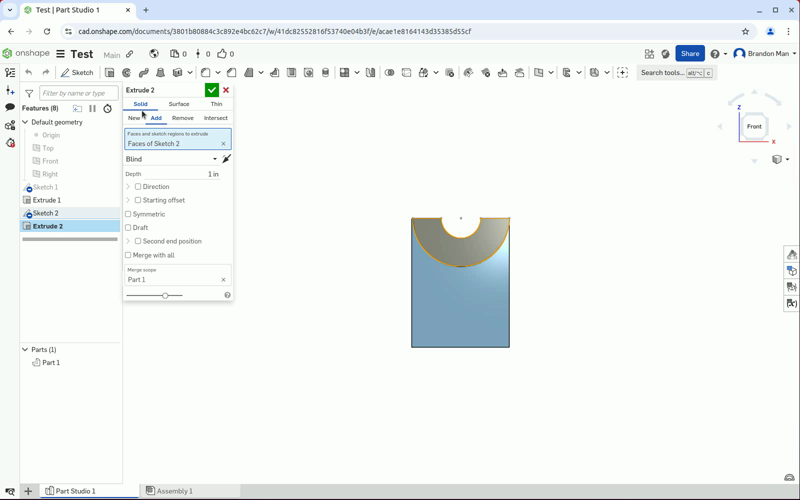
mouse_move(137, 120)
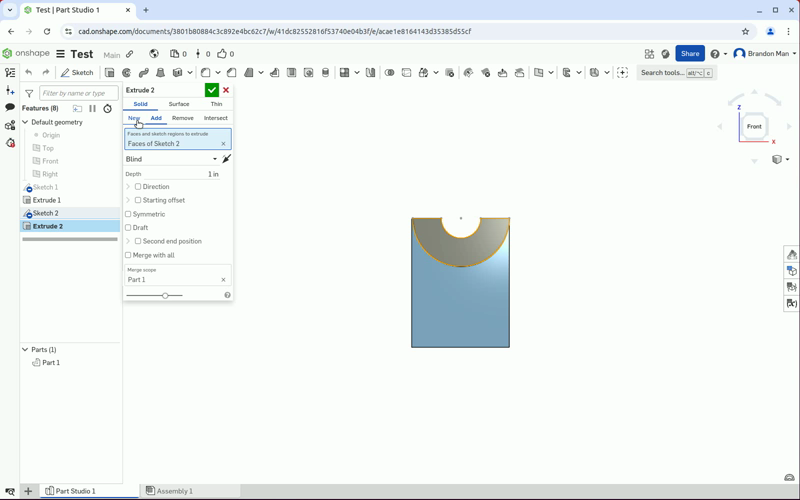
click(137, 120)
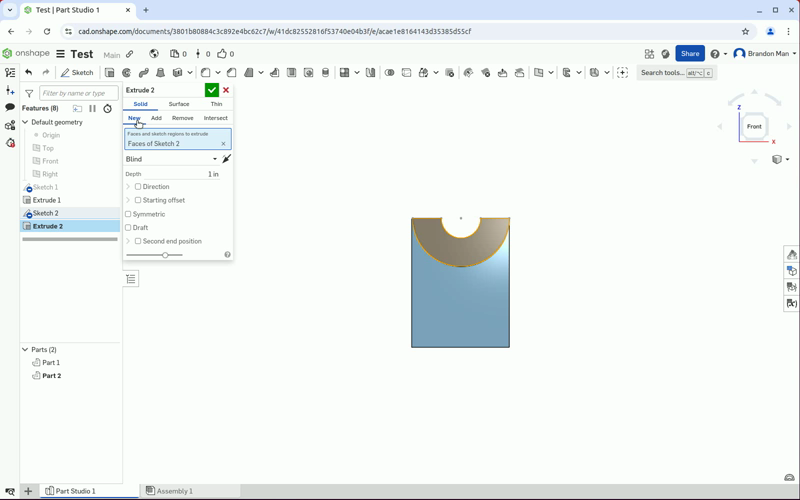
key(tab, 4)
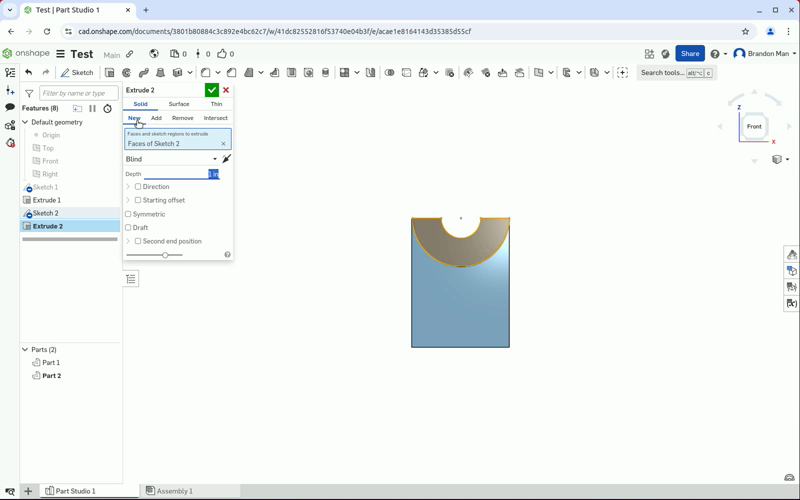
text(7.462)
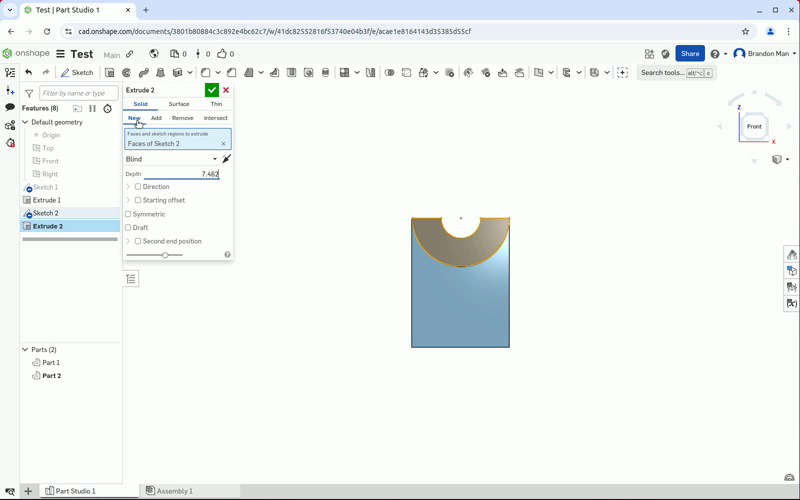
key(enter)
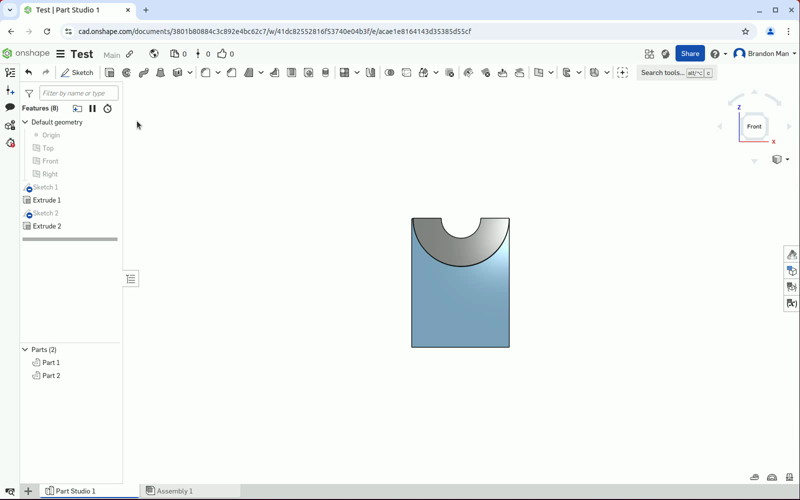
key(shift+h)
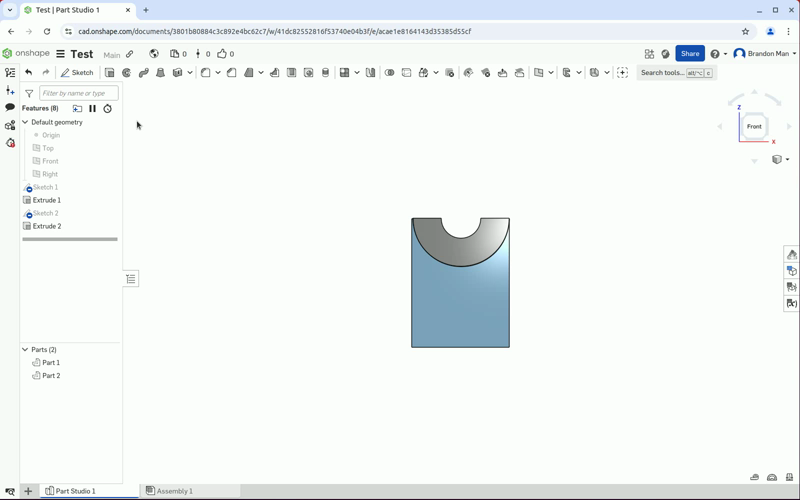
key(shift+h)
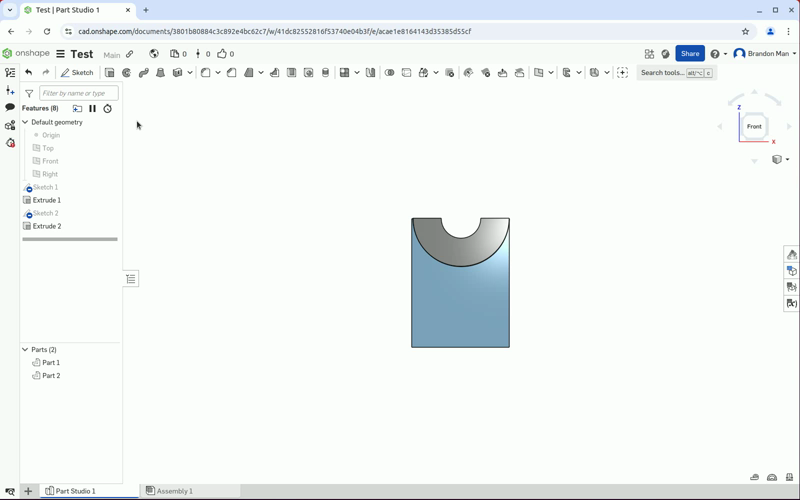
mouse_move(73, 189)
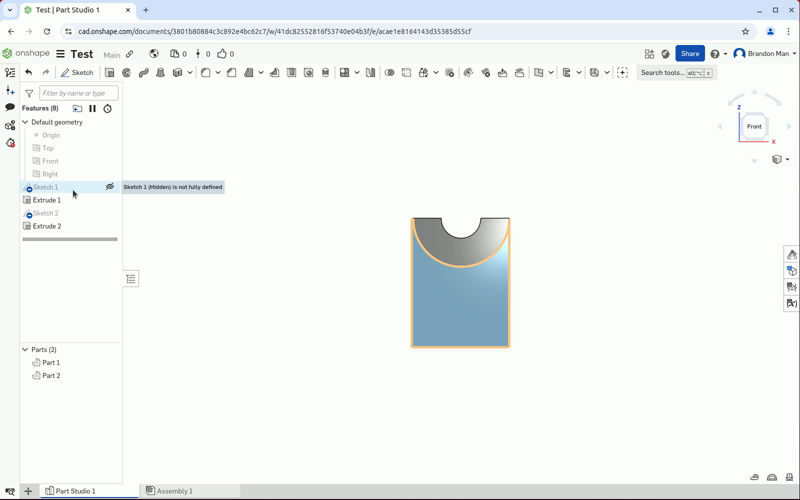
click(73, 189)
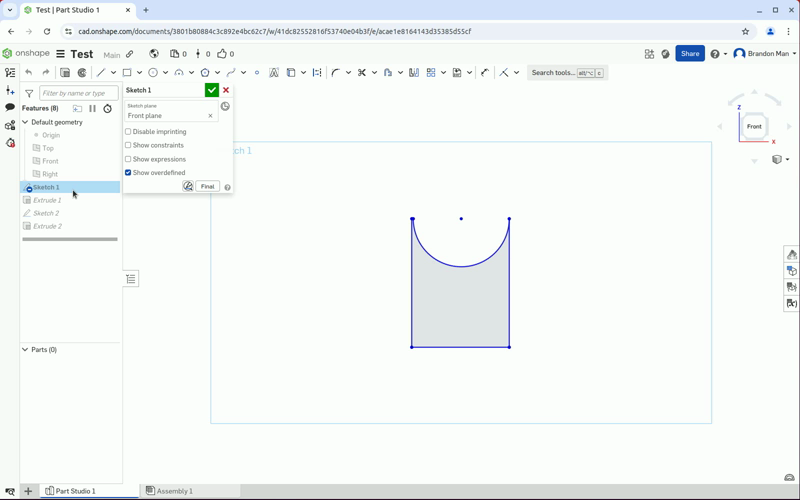
mouse_move(229, 92)
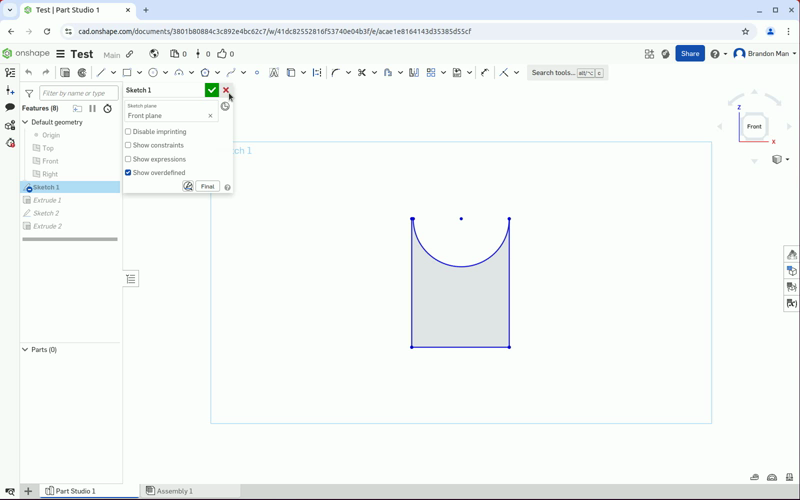
click(229, 92)
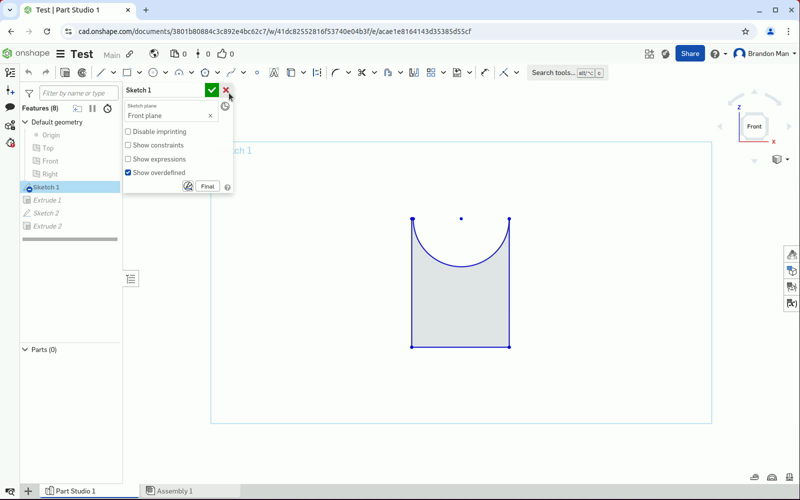
key(shift+s)
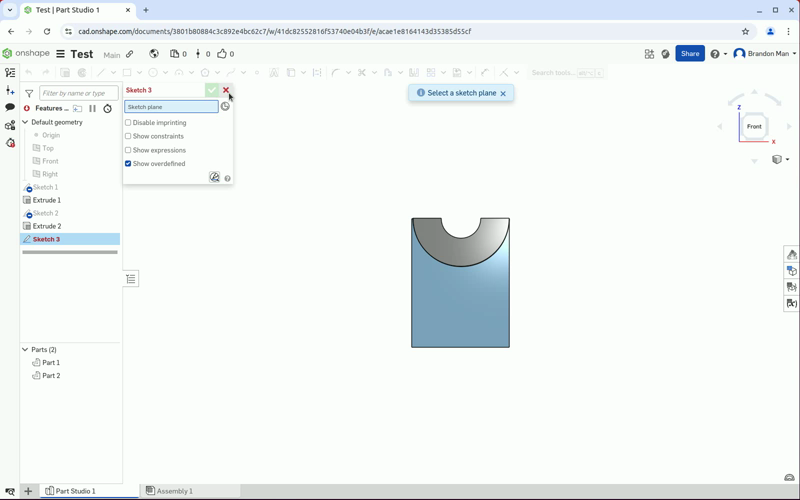
mouse_move(73, 163)
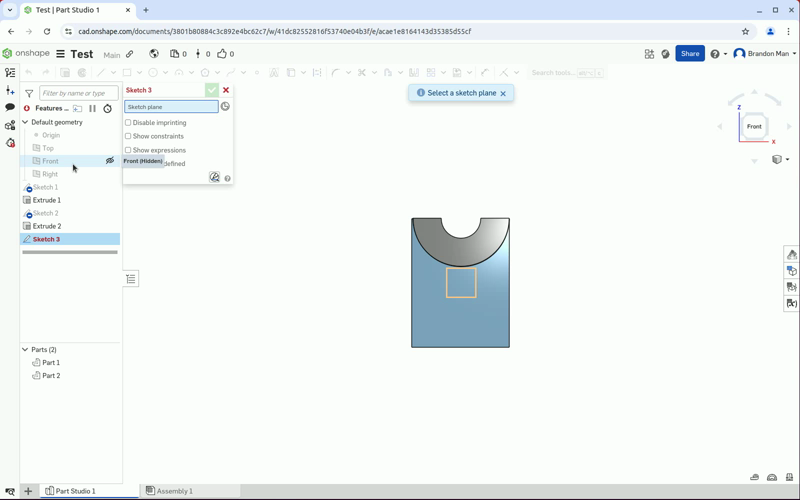
click(73, 163)
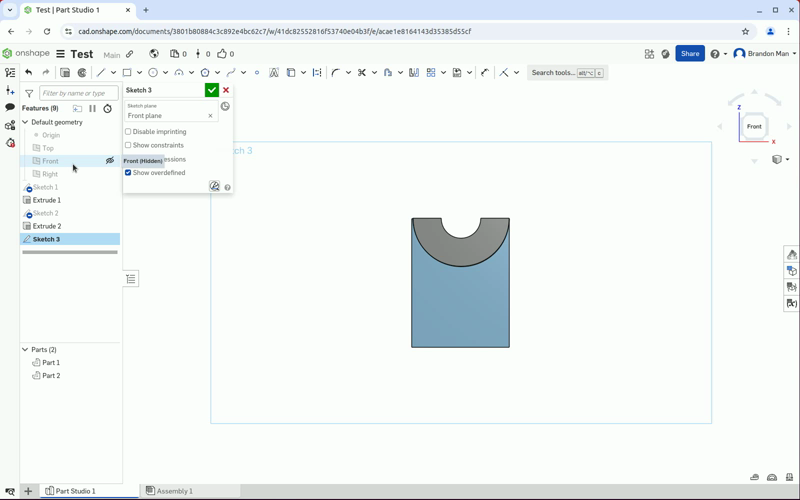
mouse_move(73, 352)
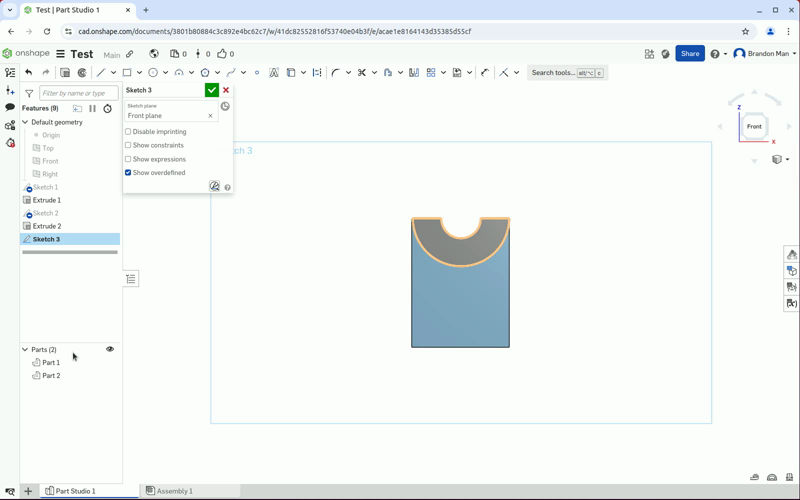
key(y)
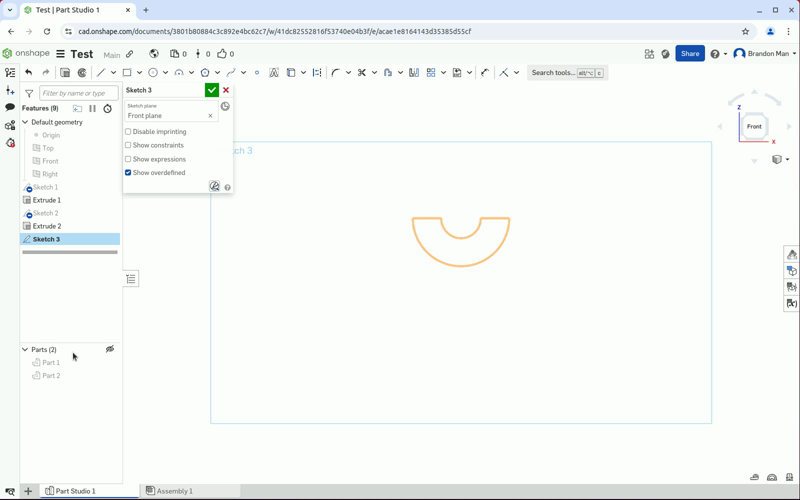
key(l)
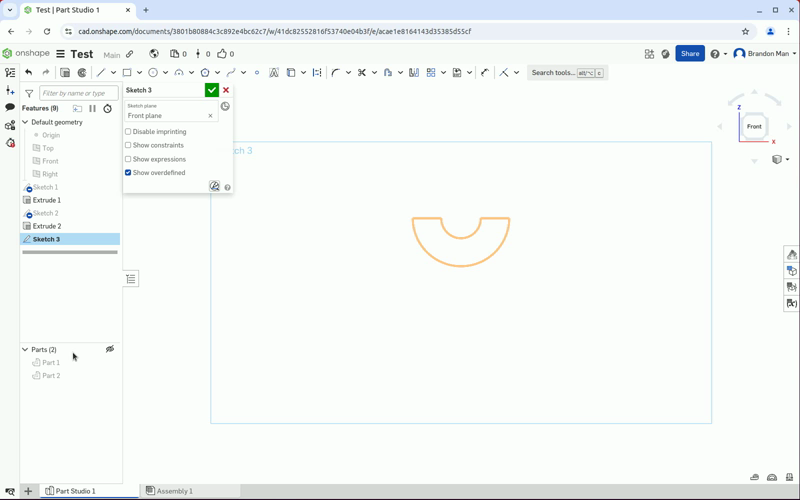
key_down(shift)
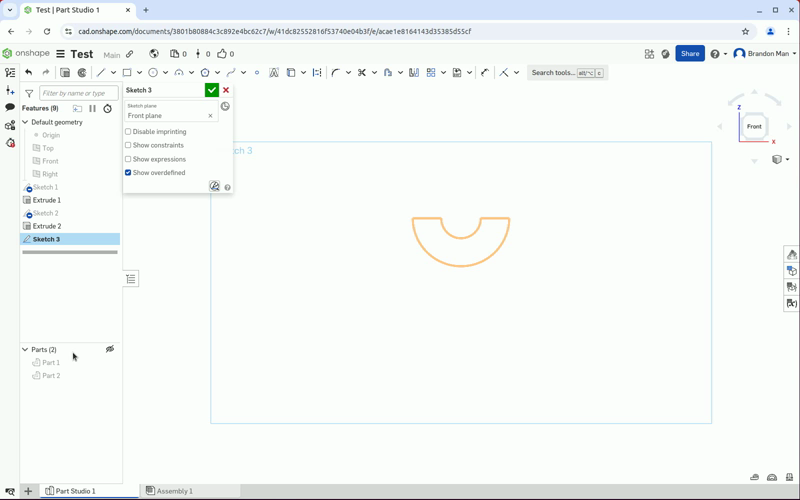
mouse_move(412, 218)
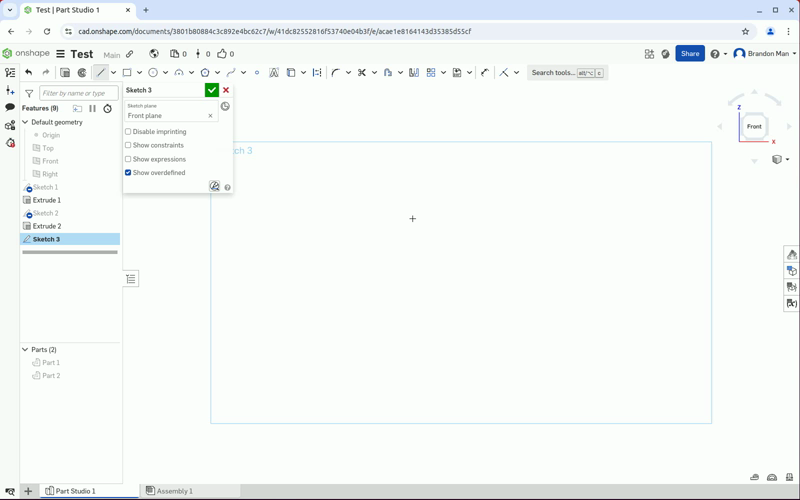
click(412, 218)
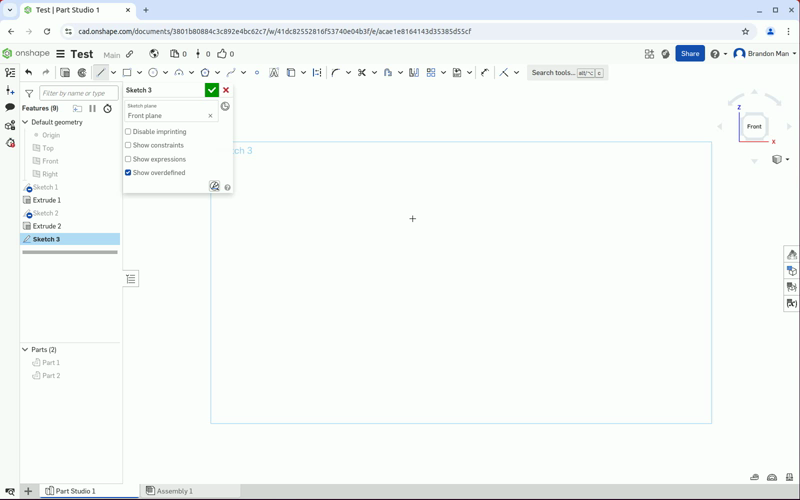
key_up(shift)
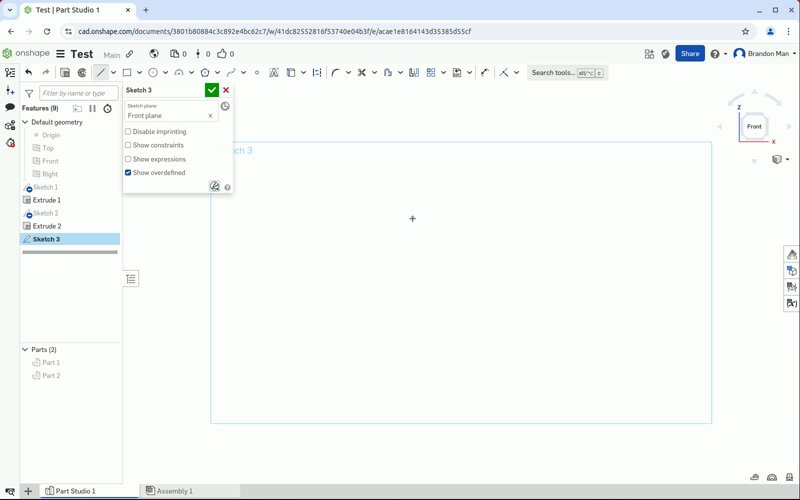
key_down(shift)
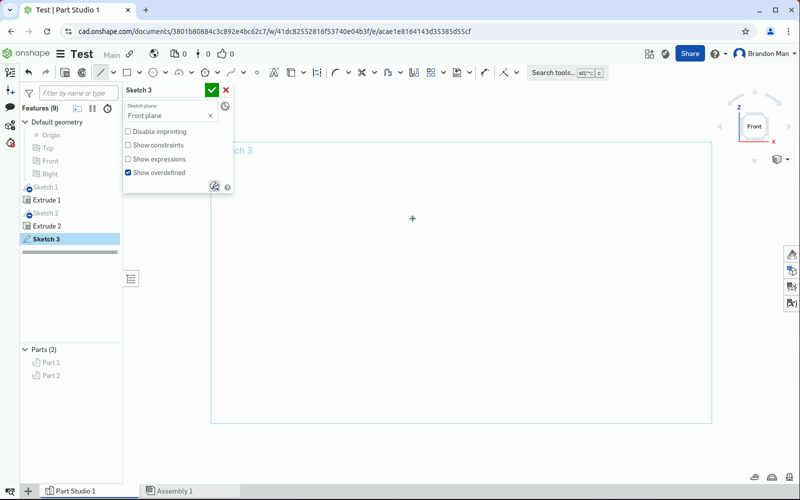
mouse_move(442, 218)
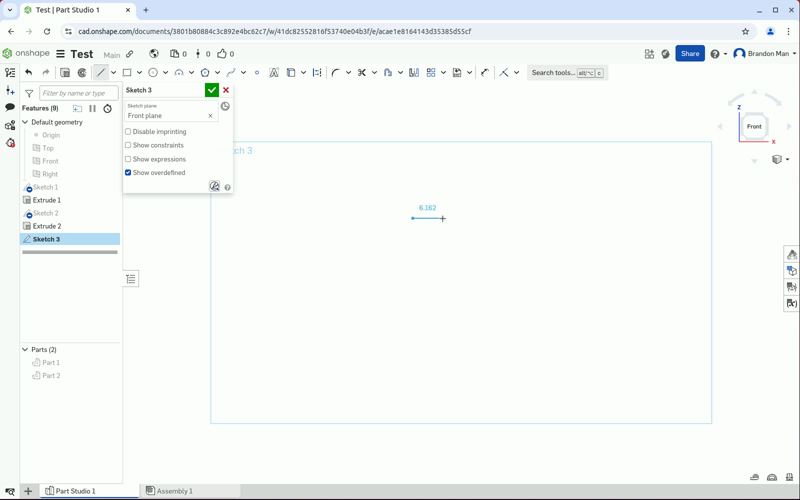
mouse_move(441, 218)
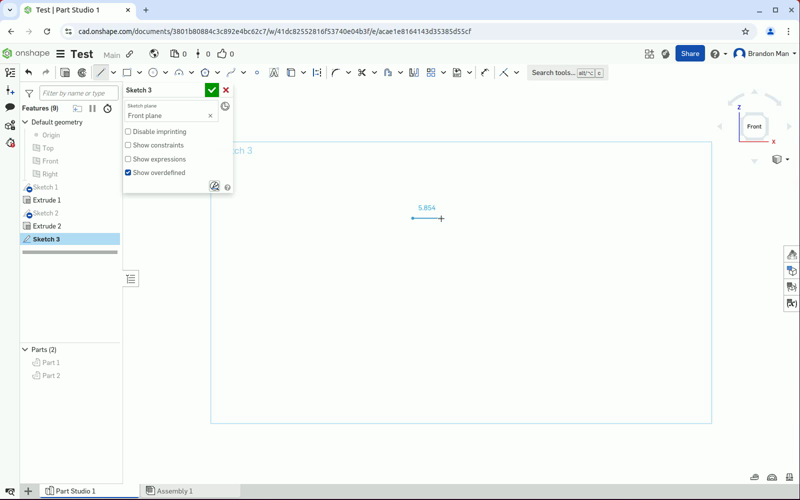
click(441, 218)
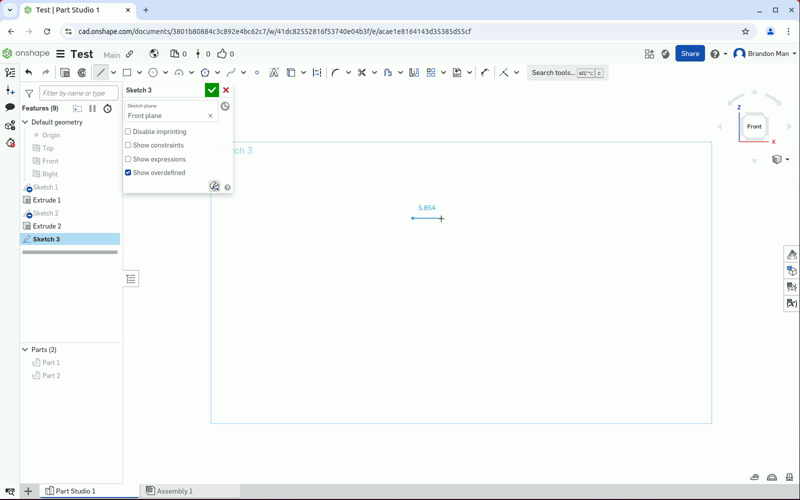
key_up(shift)
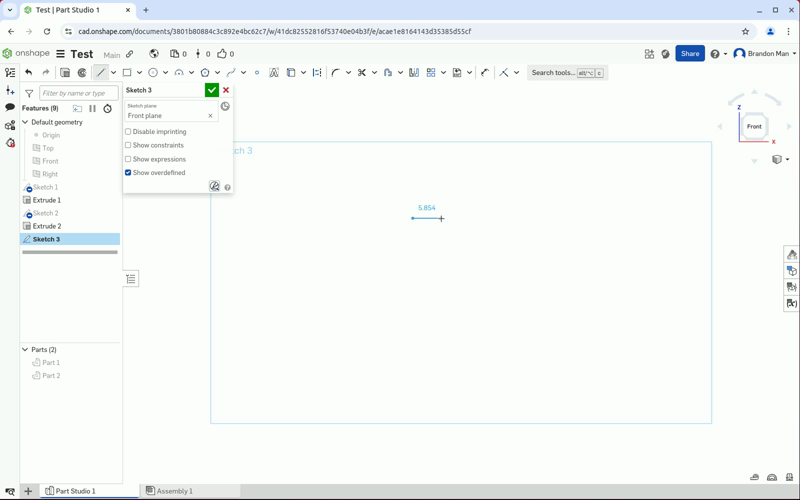
key(esc)
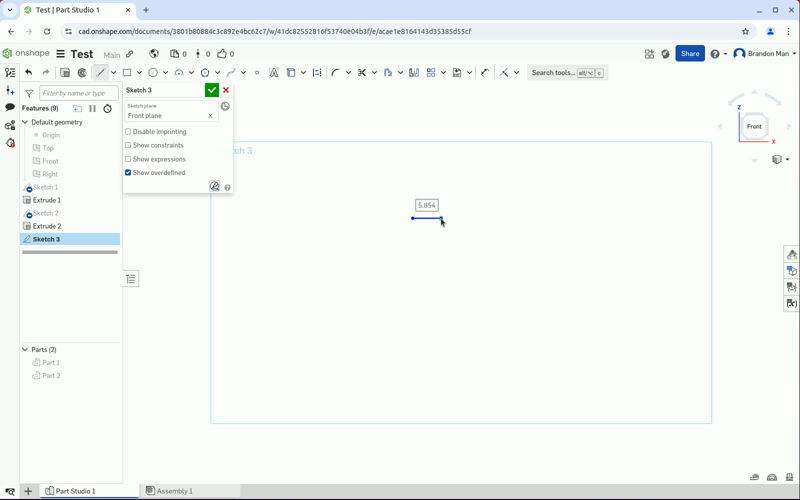
key(a)
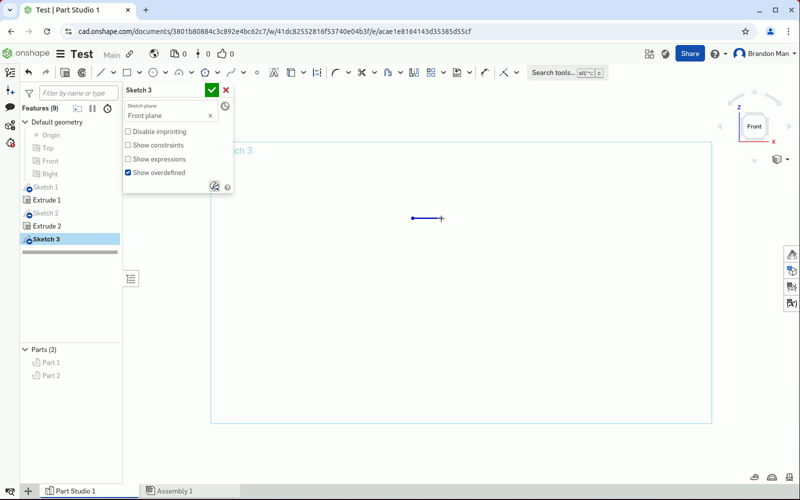
mouse_move(441, 218)
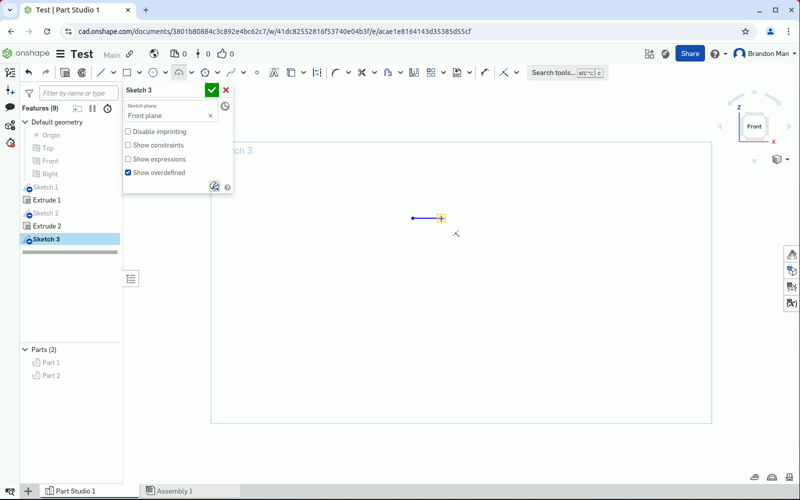
click(441, 218)
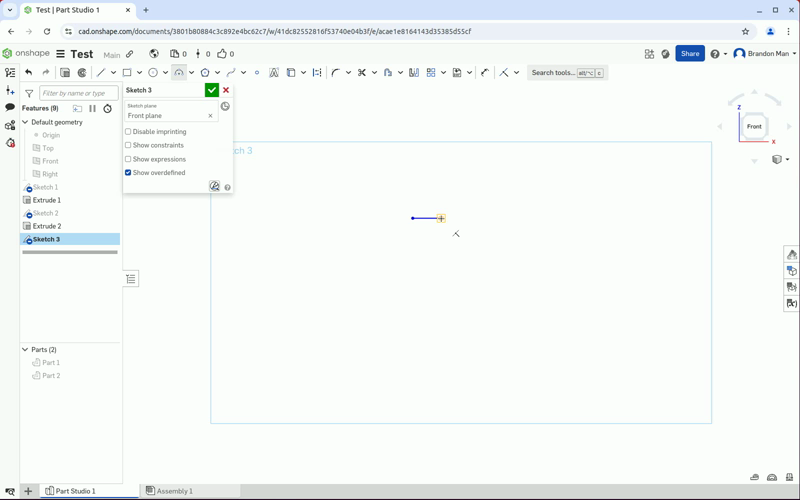
key_down(shift)
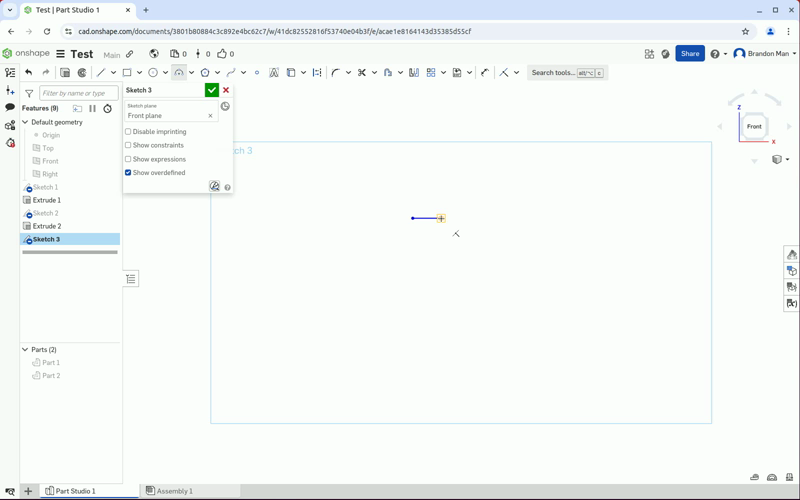
mouse_move(480, 218)
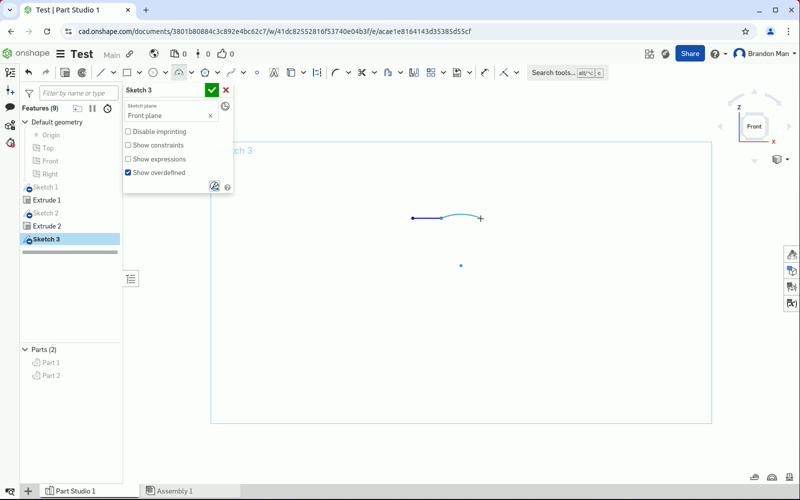
click(480, 218)
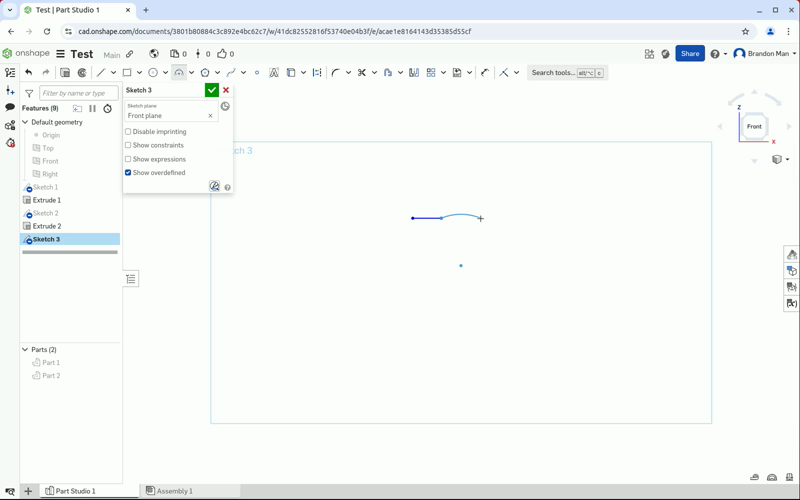
mouse_move(460, 198)
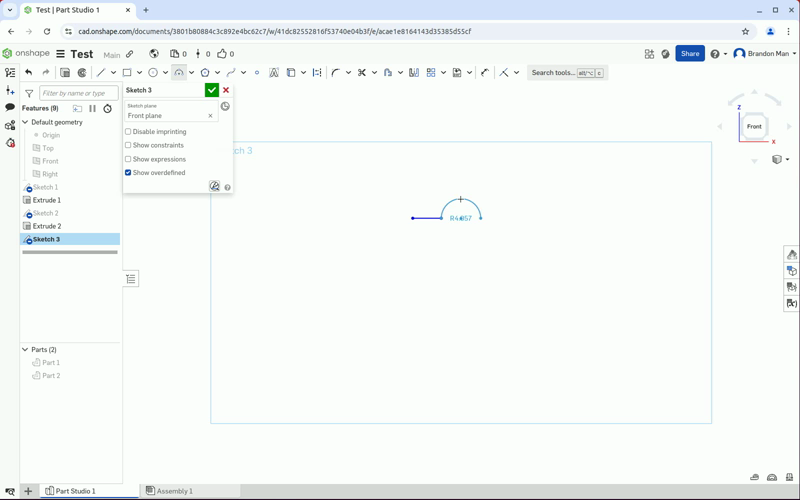
click(460, 198)
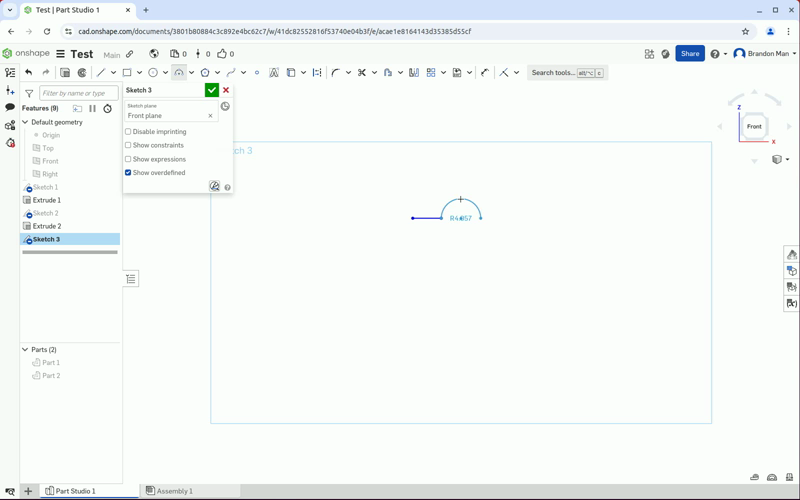
key_up(shift)
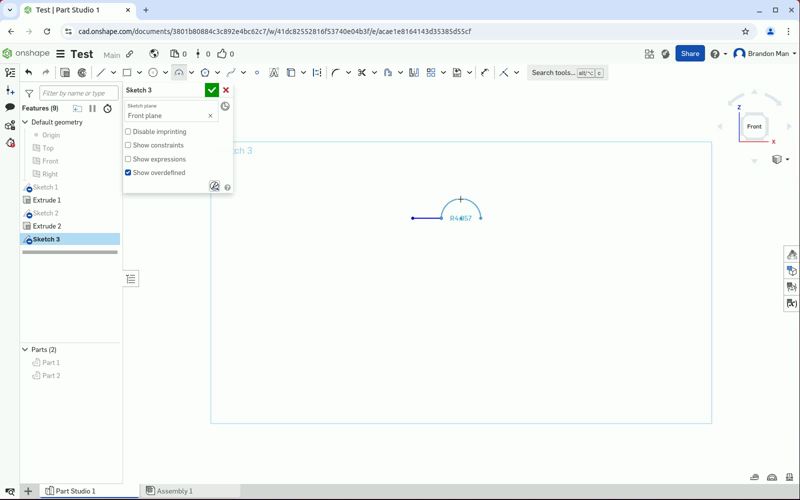
key(esc)
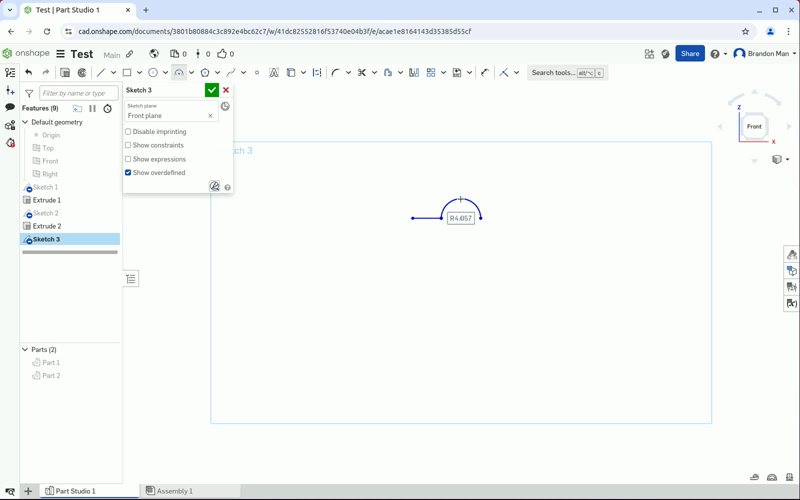
key(l)
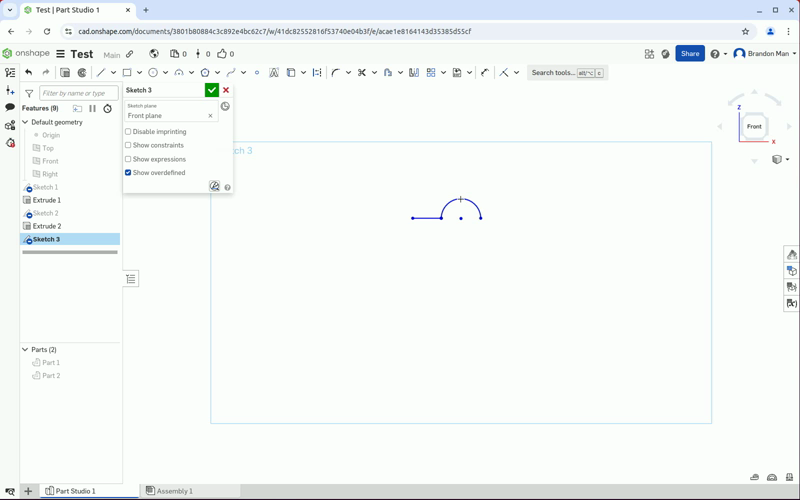
mouse_move(480, 218)
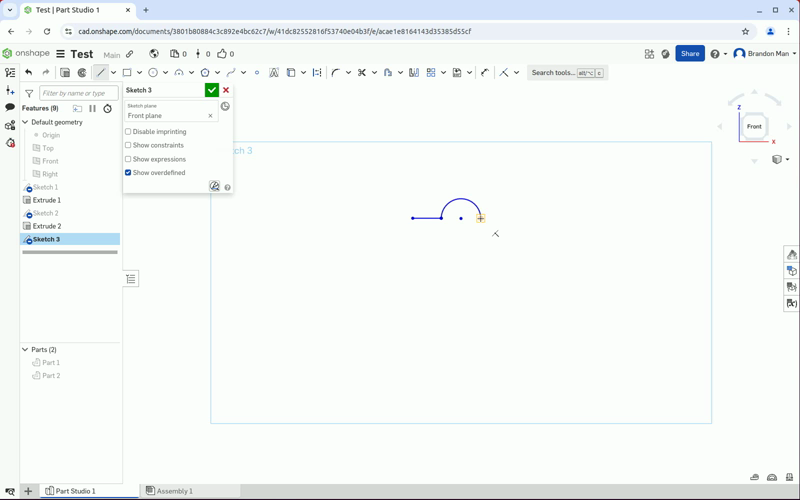
click(480, 218)
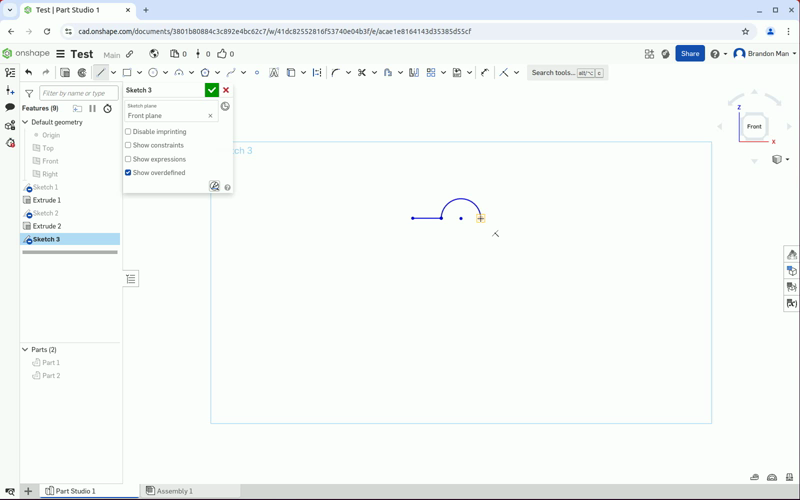
key_down(shift)
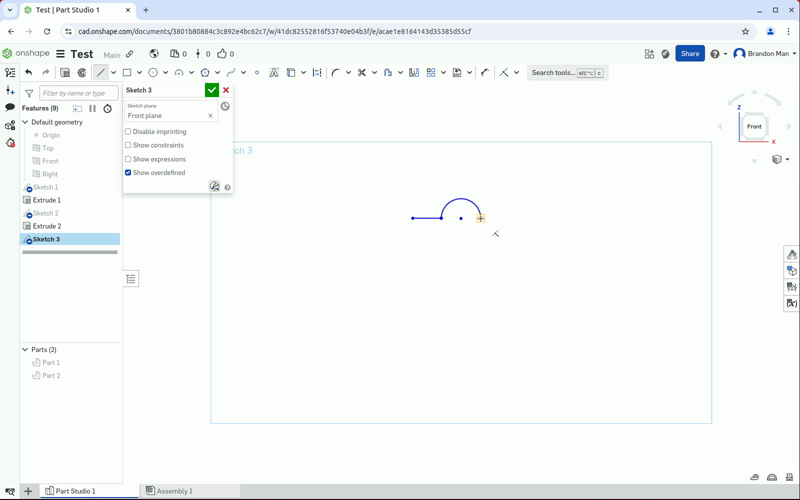
mouse_move(510, 218)
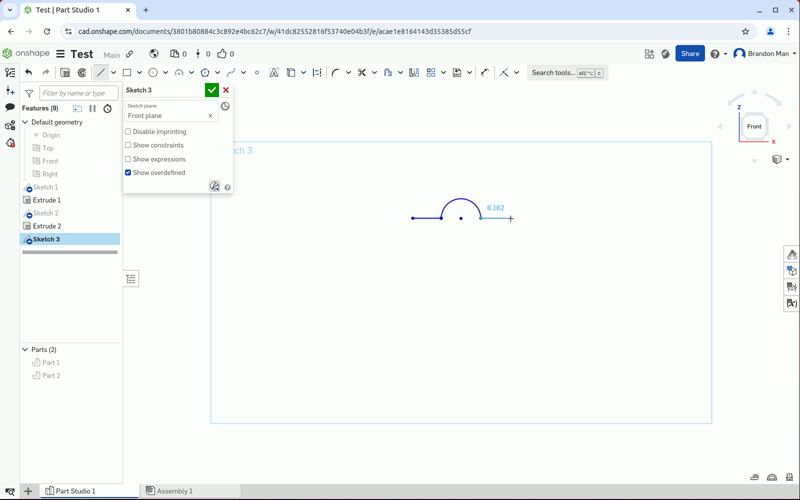
mouse_move(509, 218)
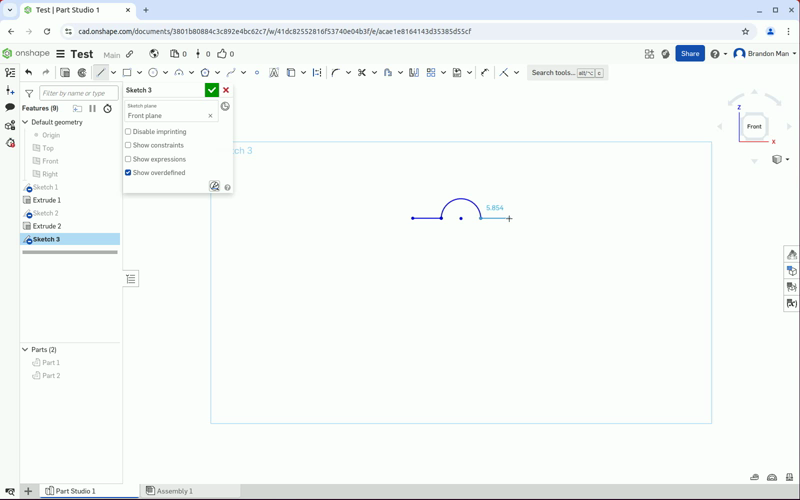
click(509, 218)
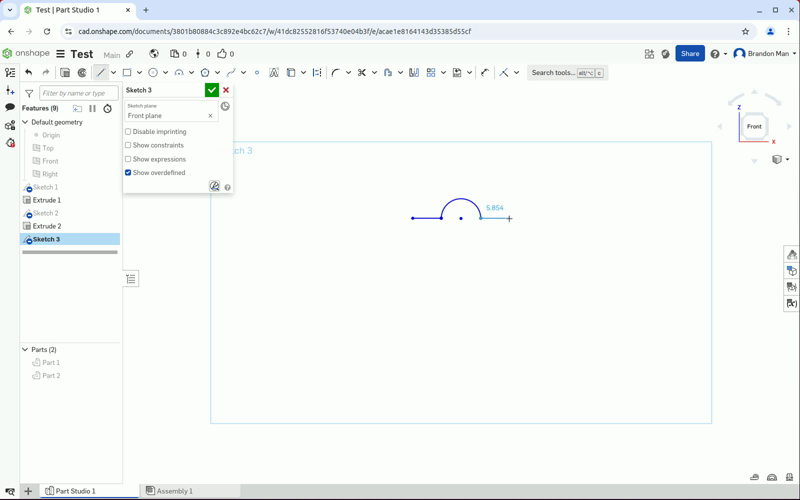
key_up(shift)
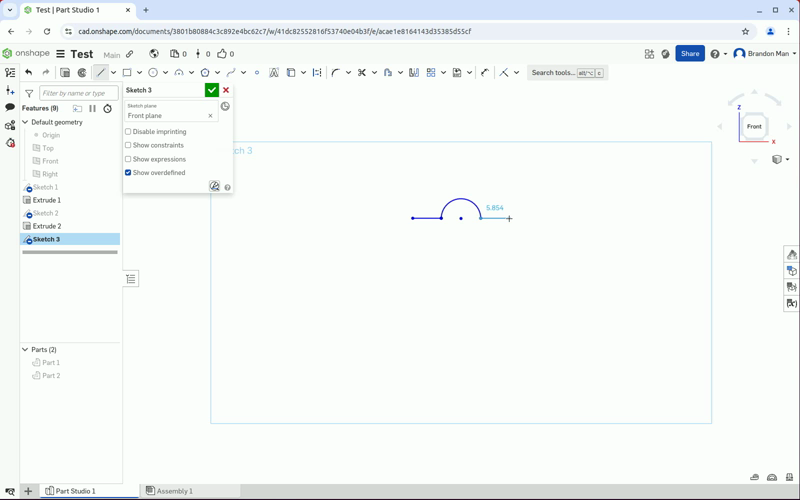
key(esc)
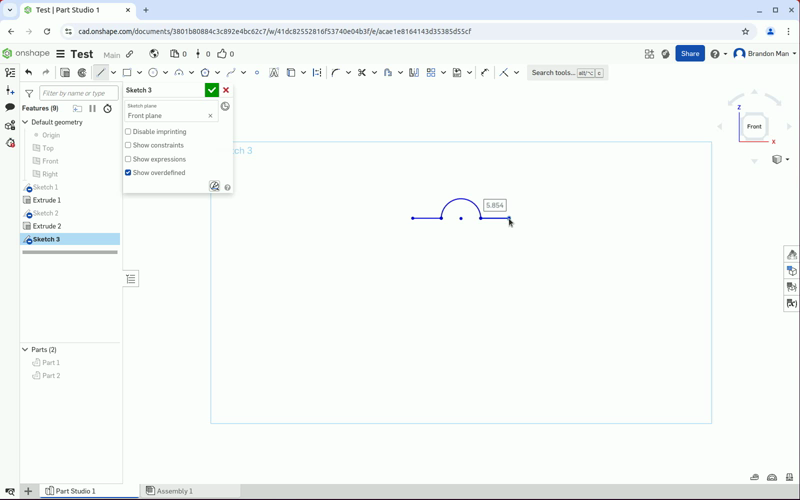
key(a)
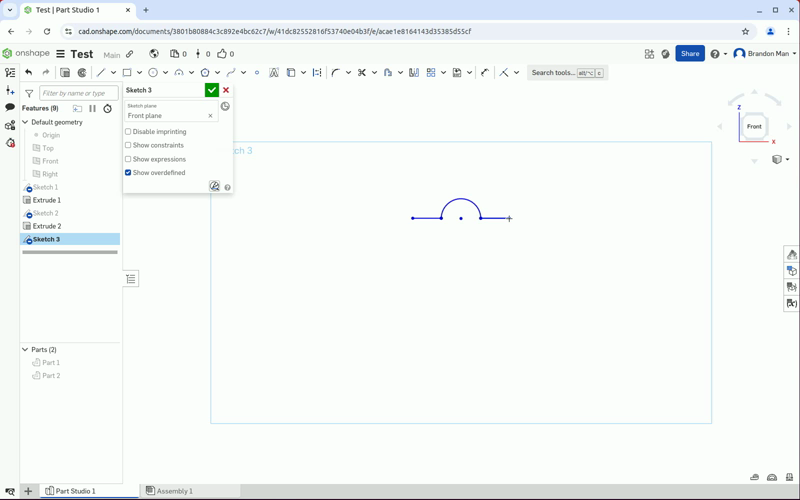
mouse_move(509, 218)
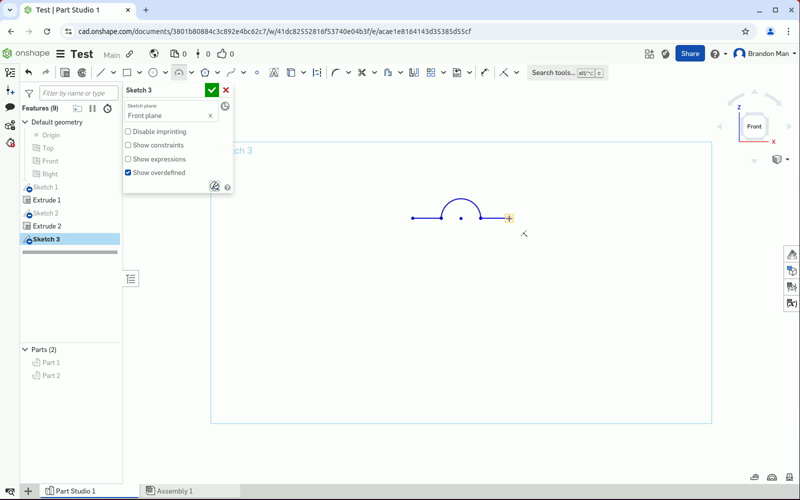
click(509, 218)
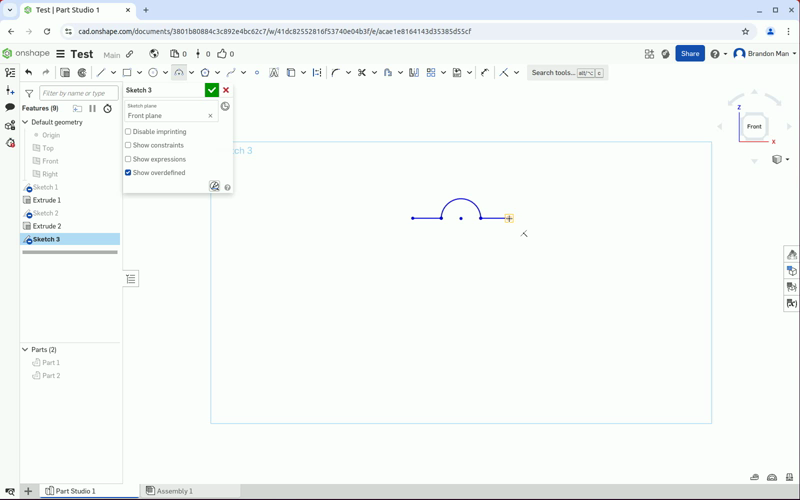
mouse_move(412, 218)
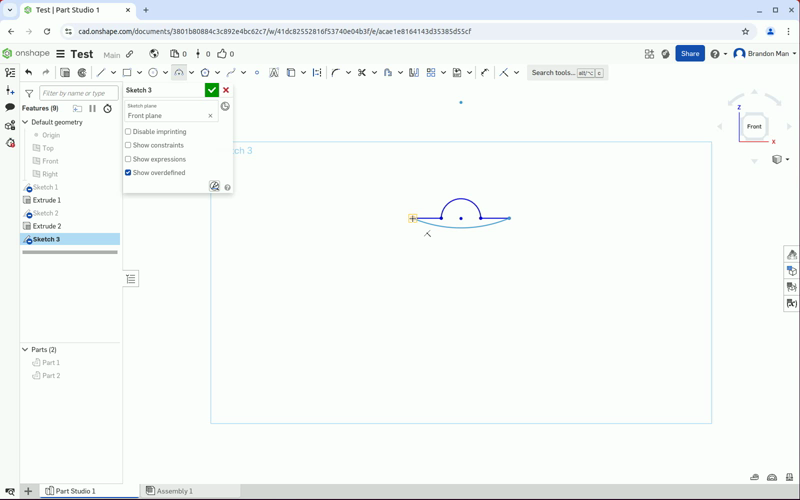
click(412, 218)
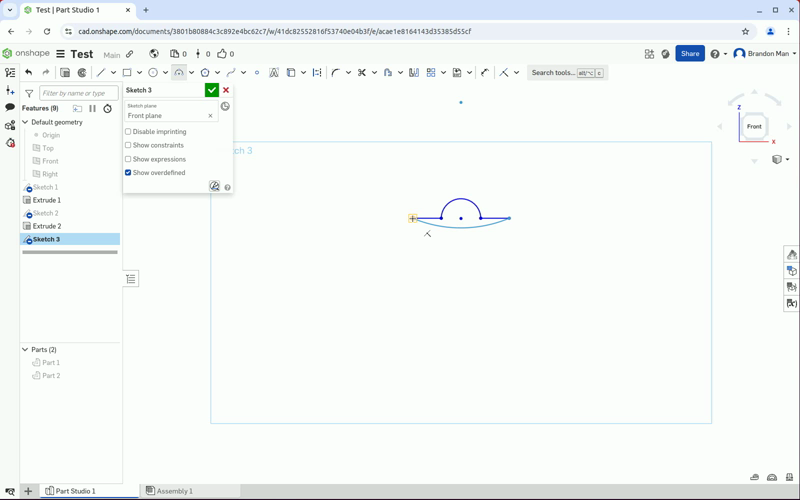
key_down(shift)
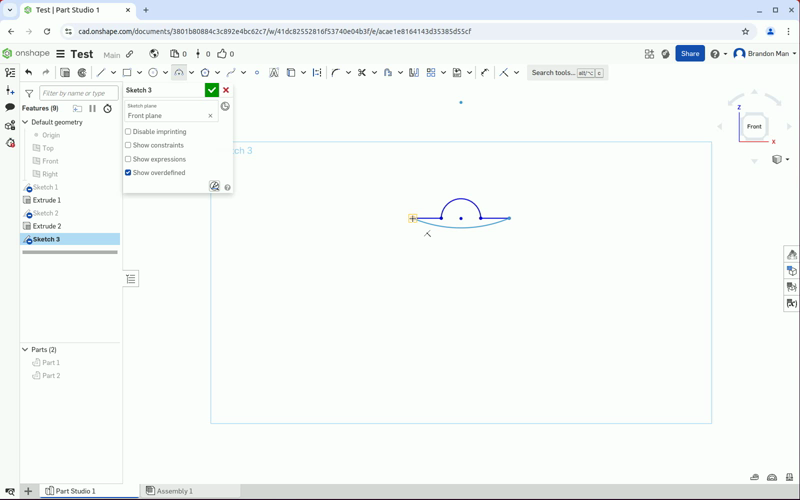
mouse_move(460, 170)
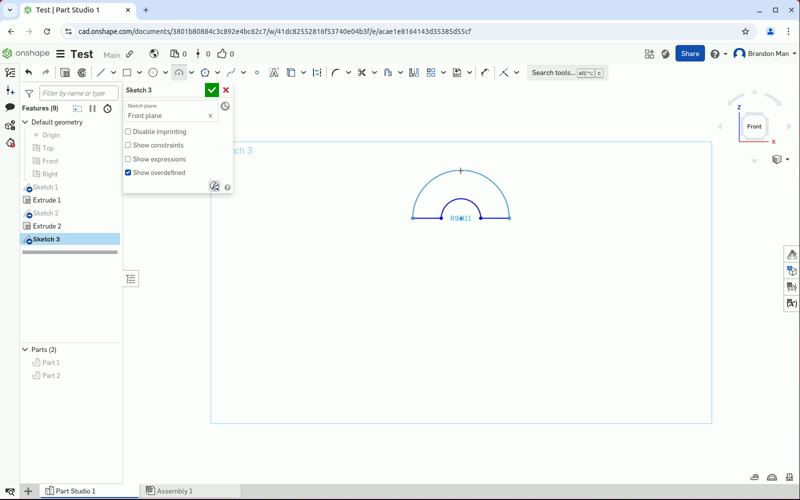
click(460, 170)
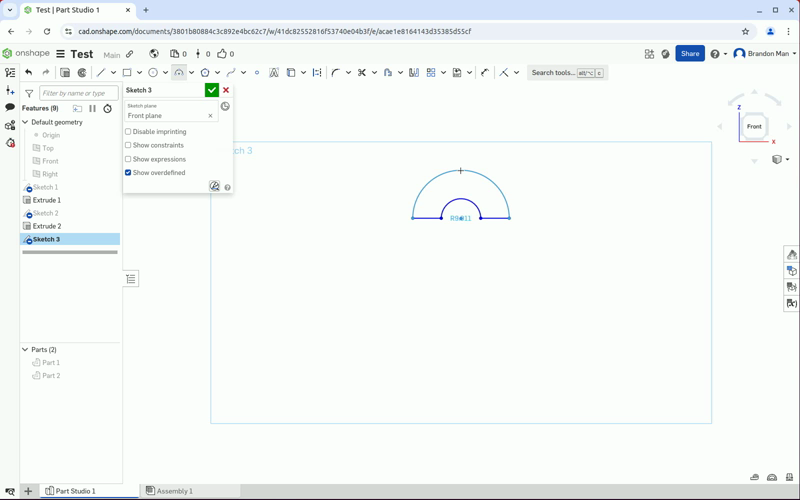
key_up(shift)
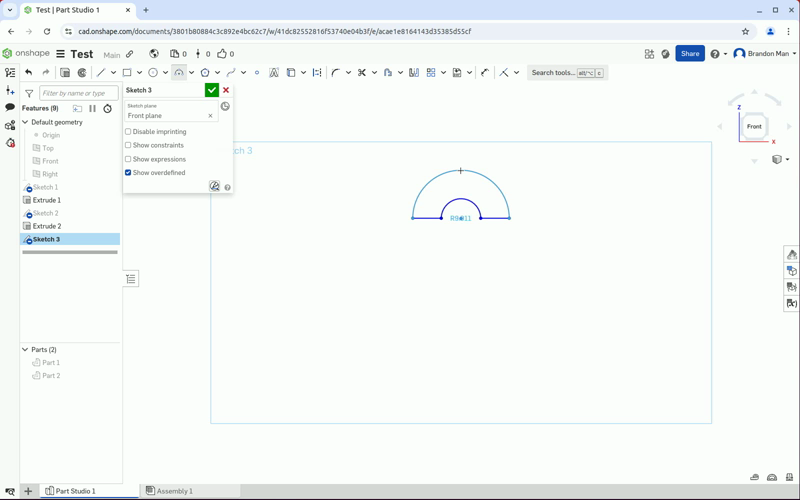
key(esc)
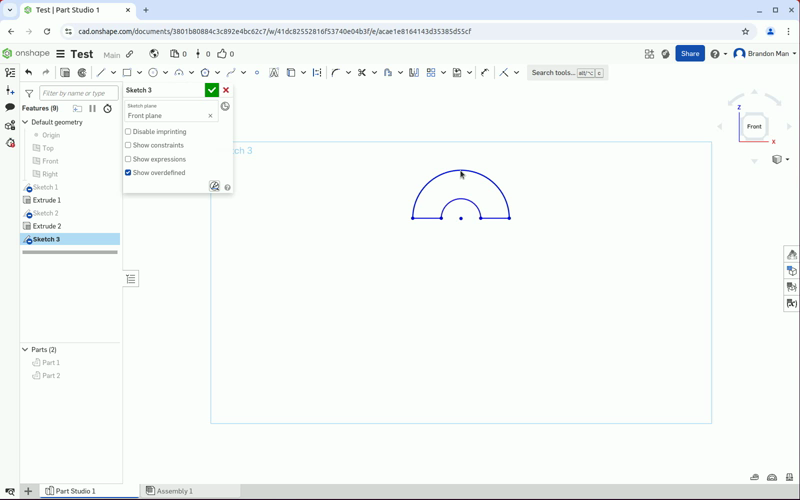
mouse_move(455, 198)
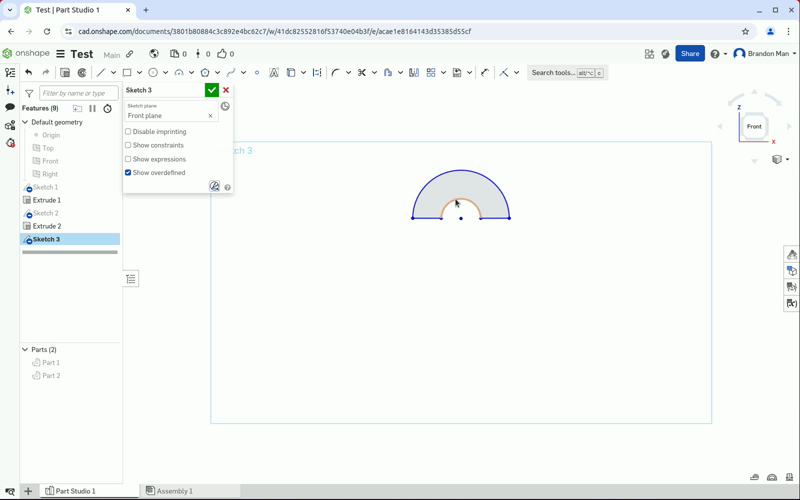
scroll(6)
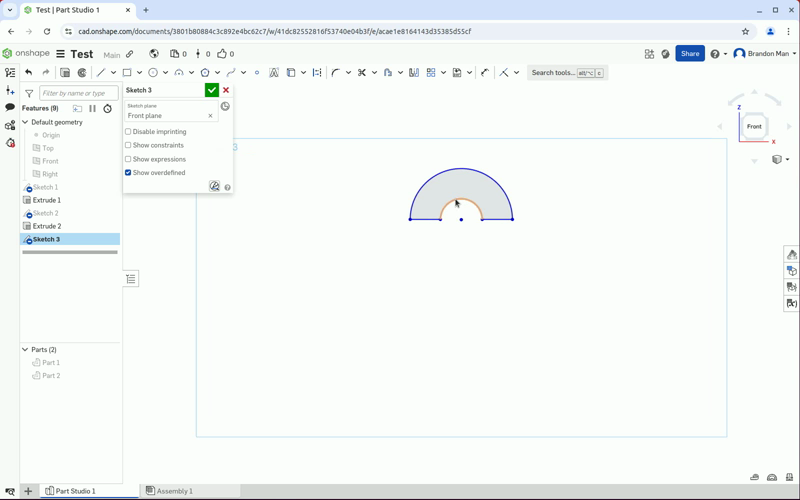
scroll(6)
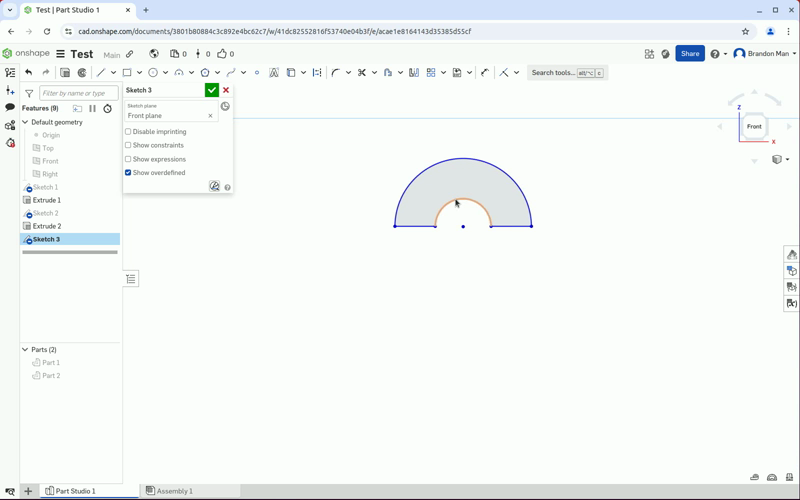
scroll(6)
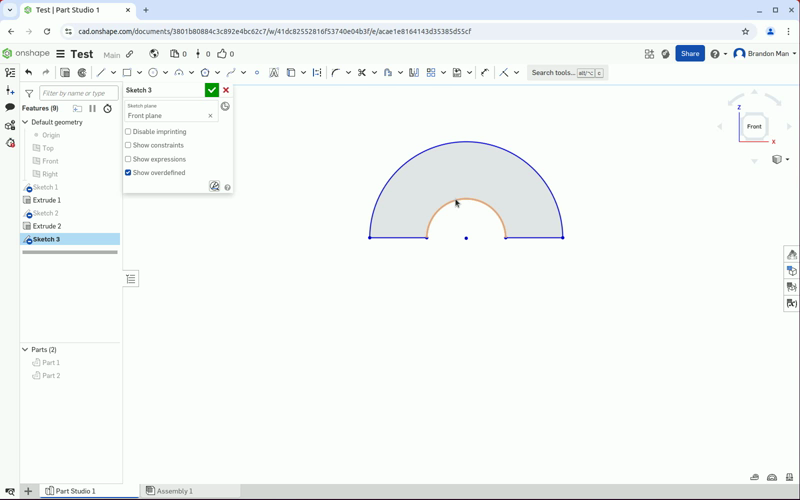
scroll(6)
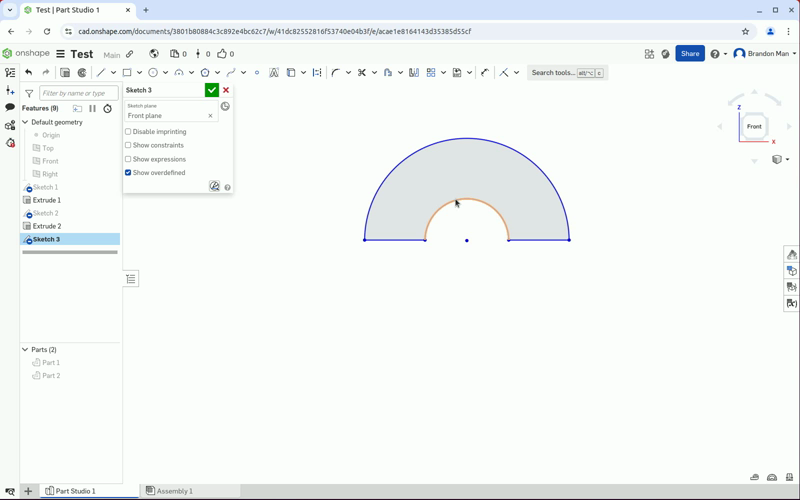
scroll(6)
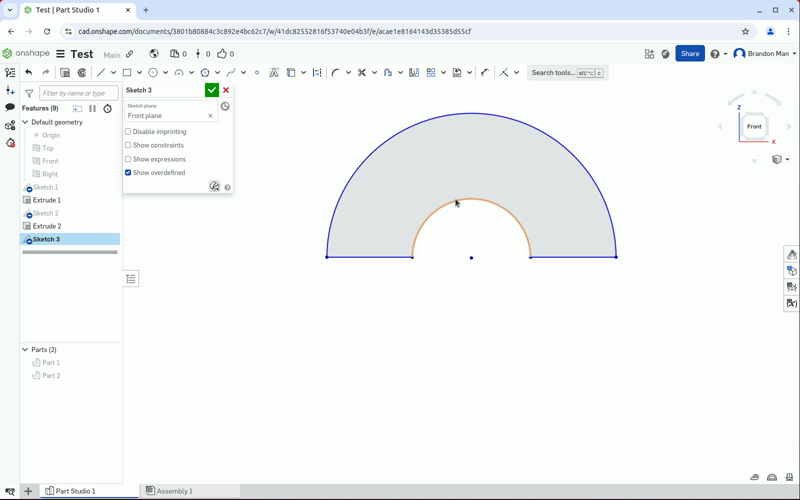
scroll(6)
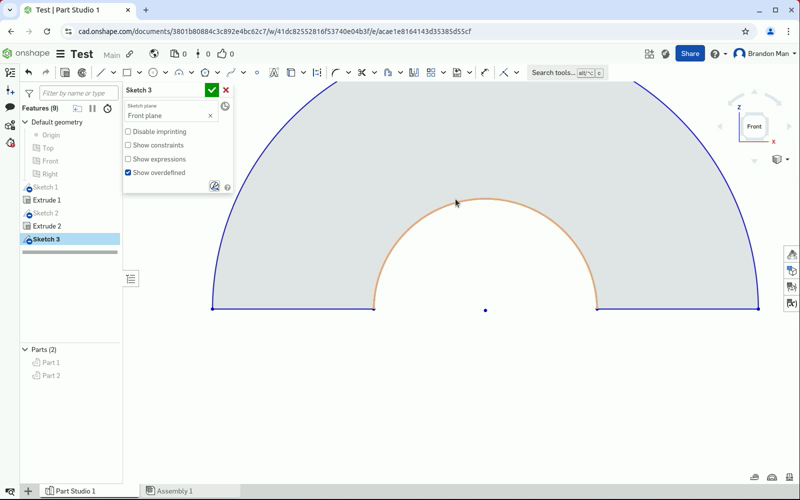
scroll(6)
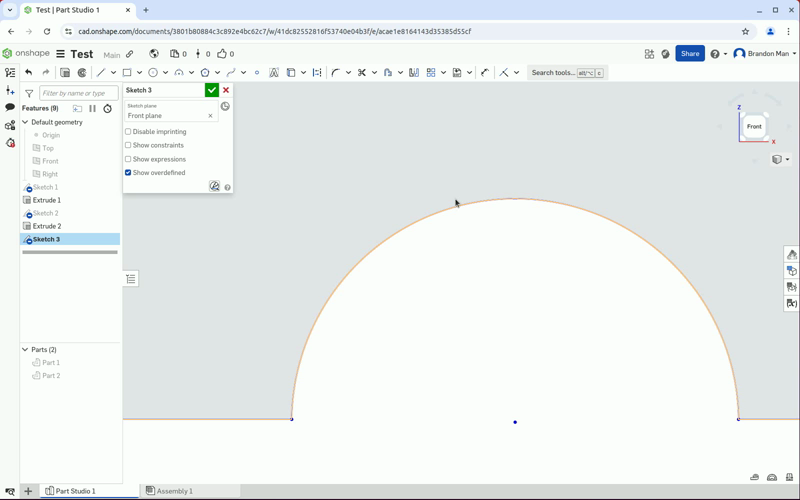
click(455, 198)
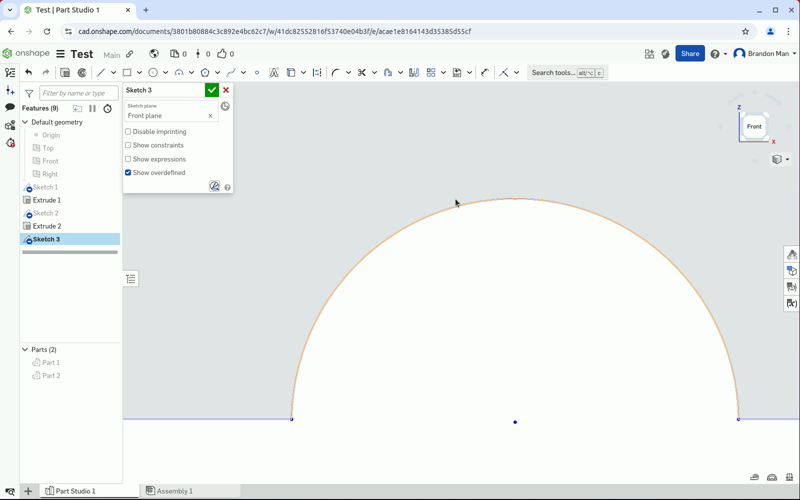
scroll(-6)
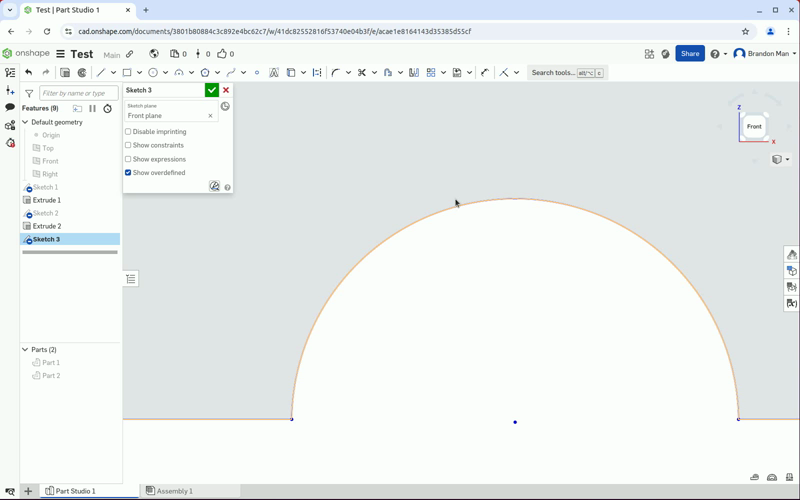
scroll(-6)
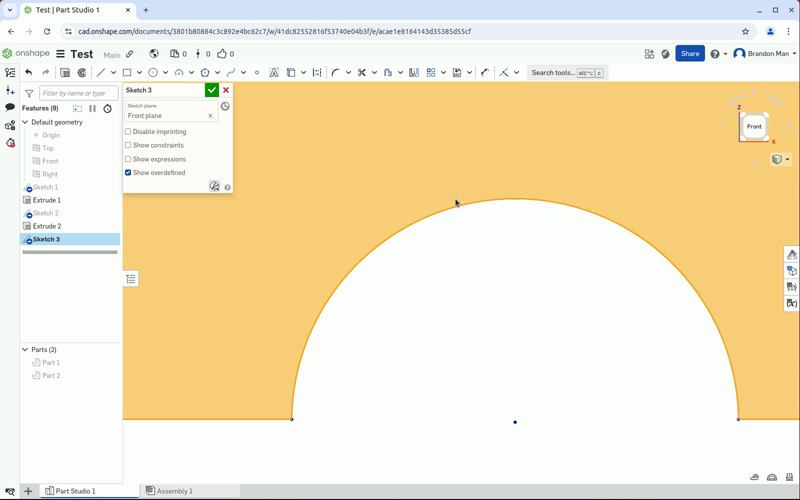
scroll(-6)
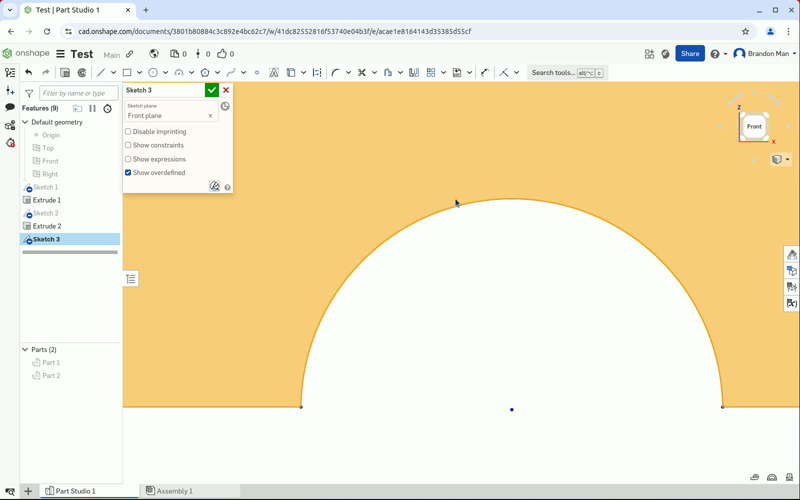
scroll(-6)
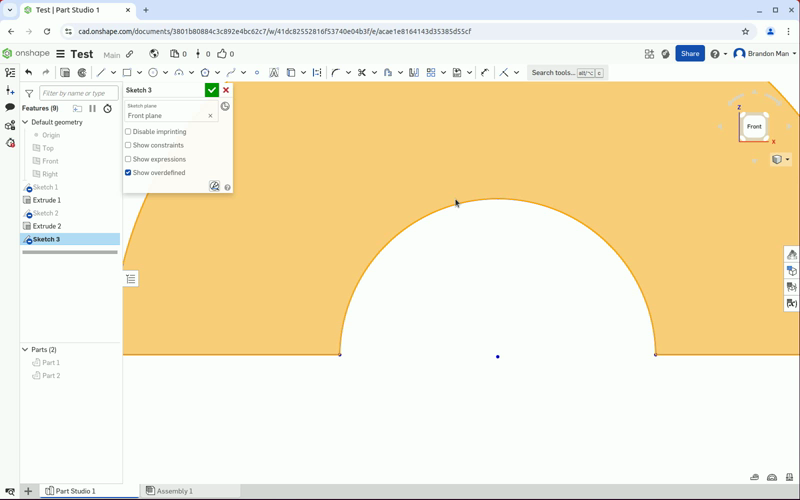
scroll(-6)
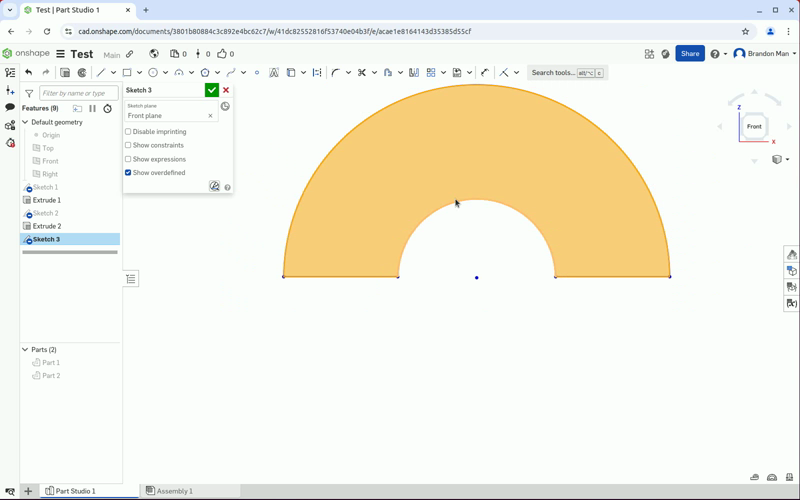
scroll(-6)
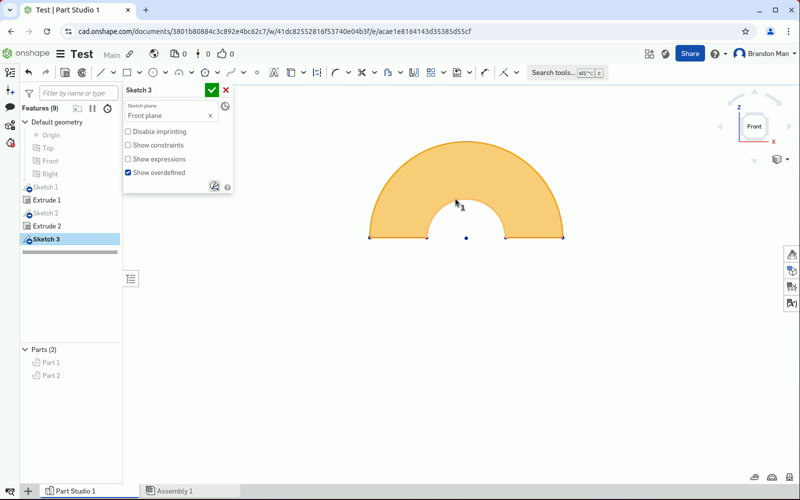
scroll(-6)
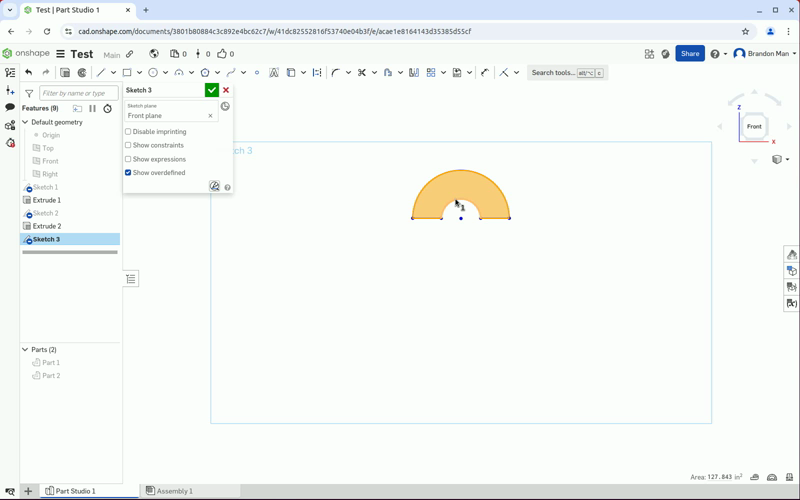
mouse_move(73, 352)
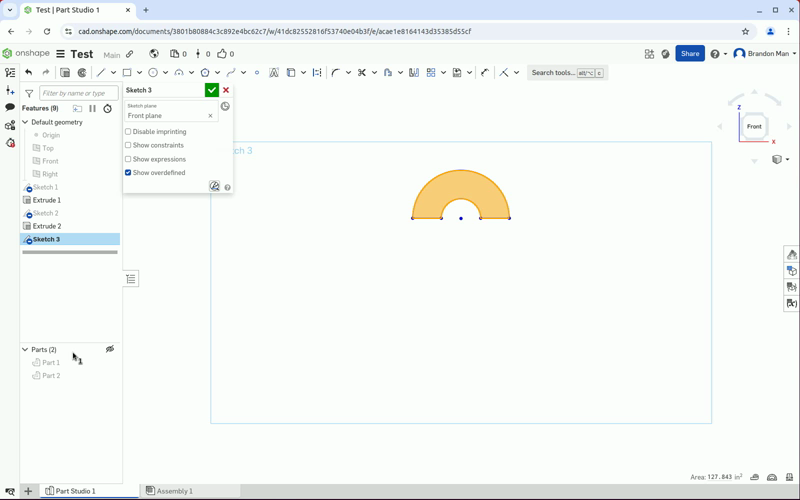
key(shift+y)
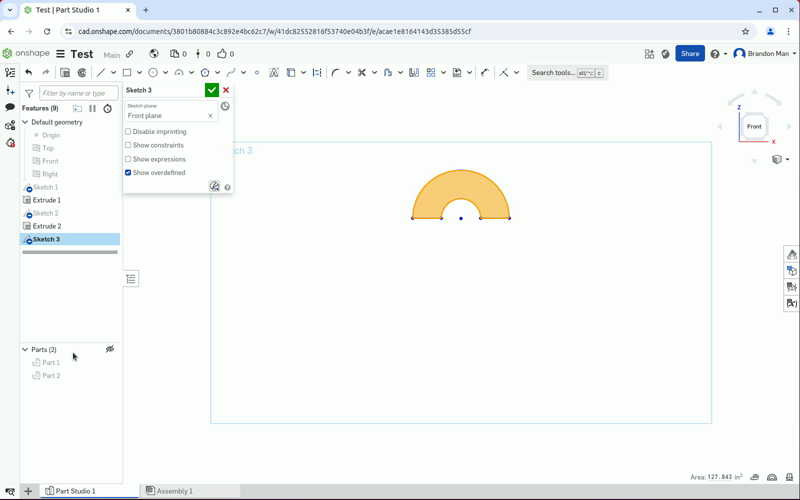
key(shift+e)
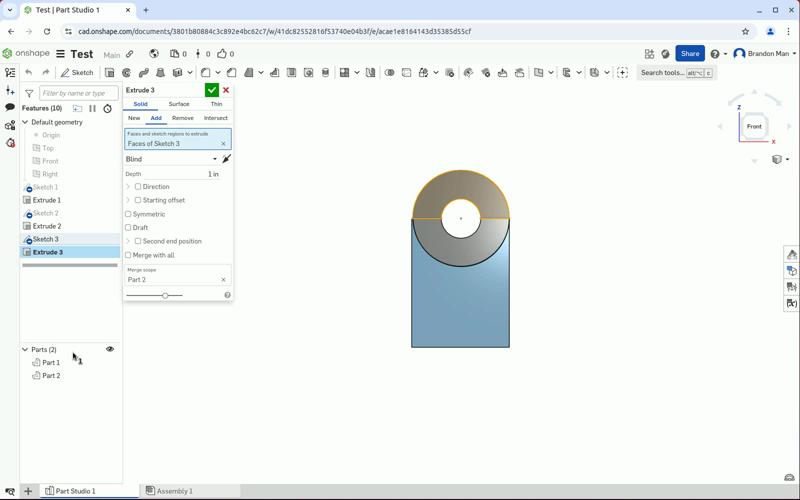
mouse_move(143, 106)
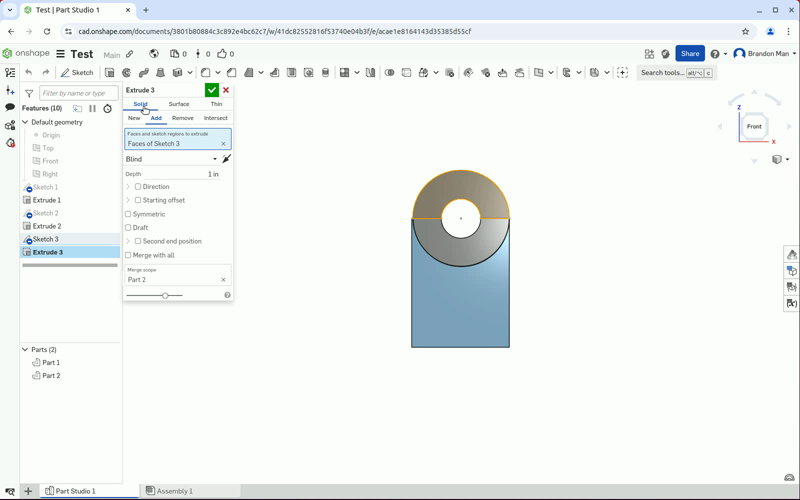
click(143, 106)
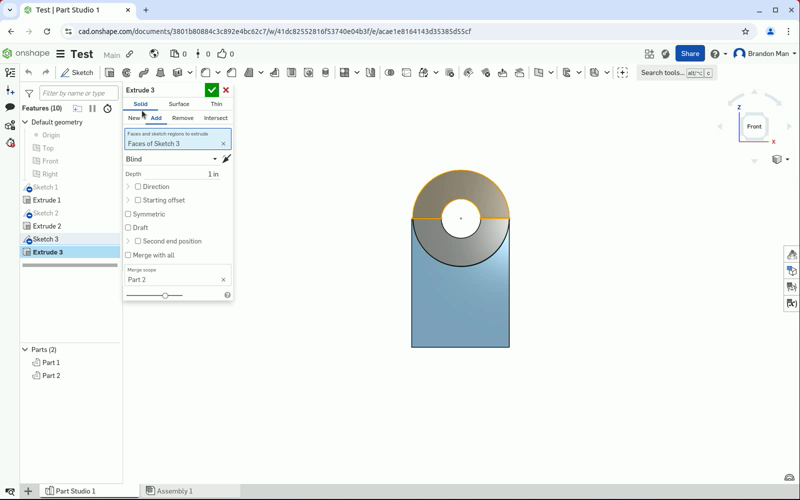
mouse_move(137, 120)
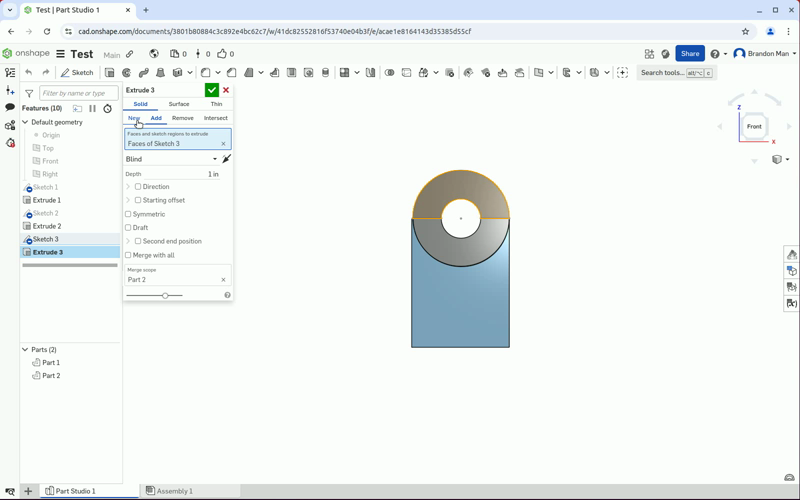
click(137, 120)
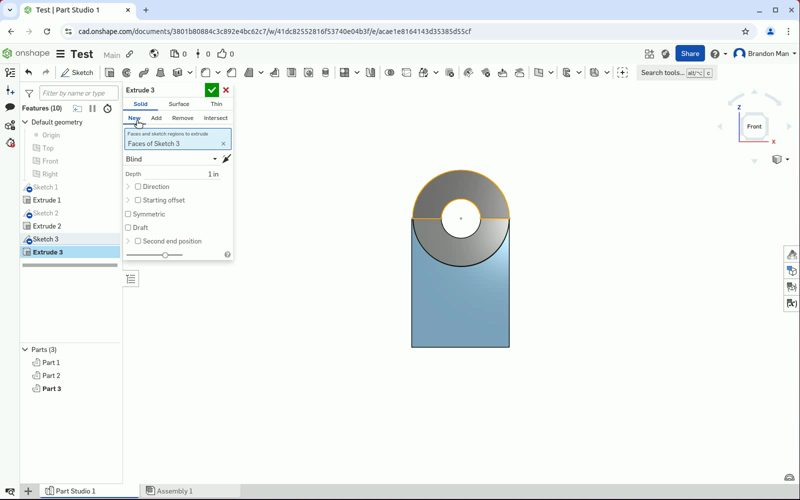
key(tab, 4)
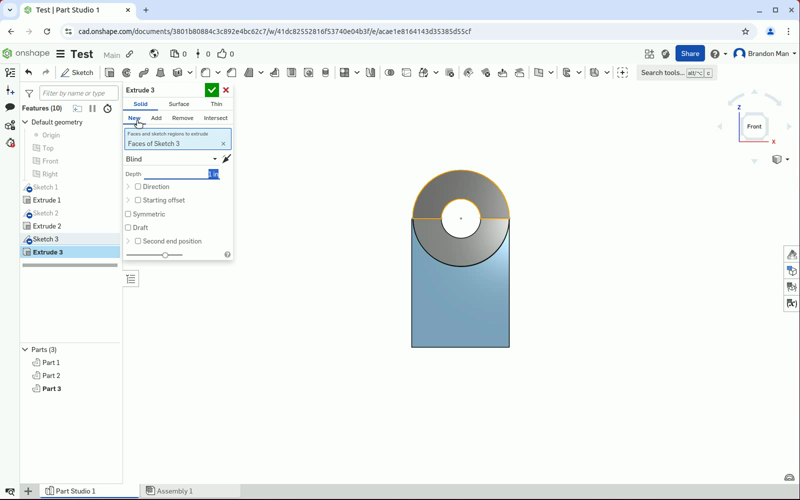
text(7.462)
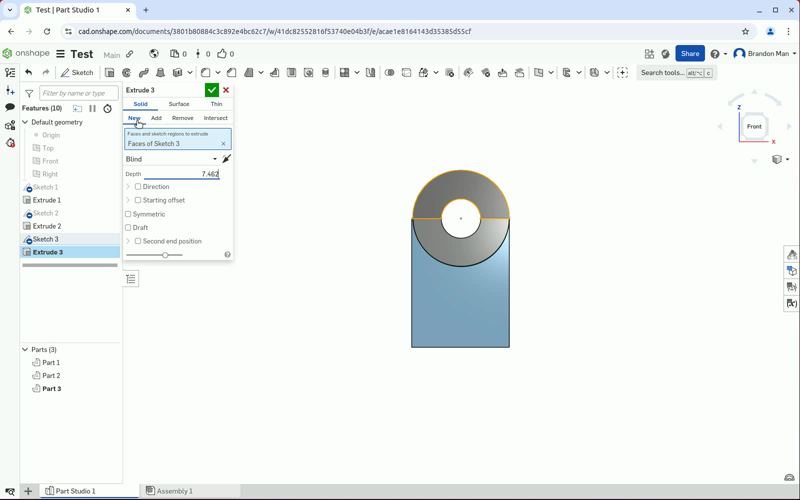
key(enter)
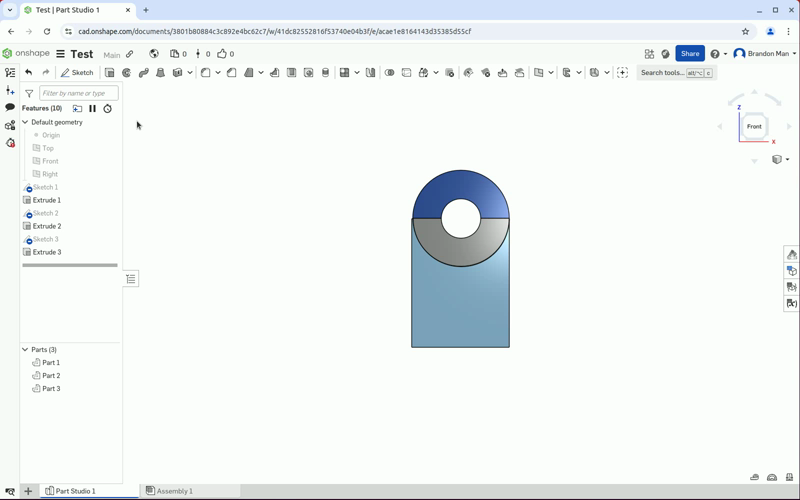
key(shift+h)
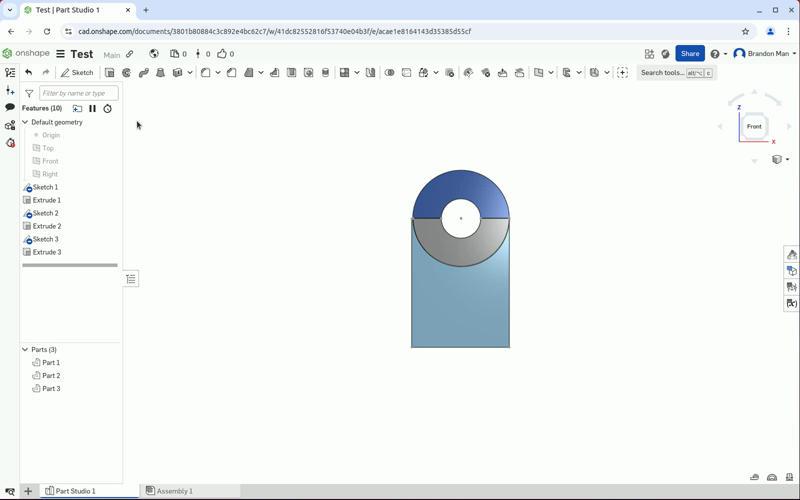
key(shift+h)
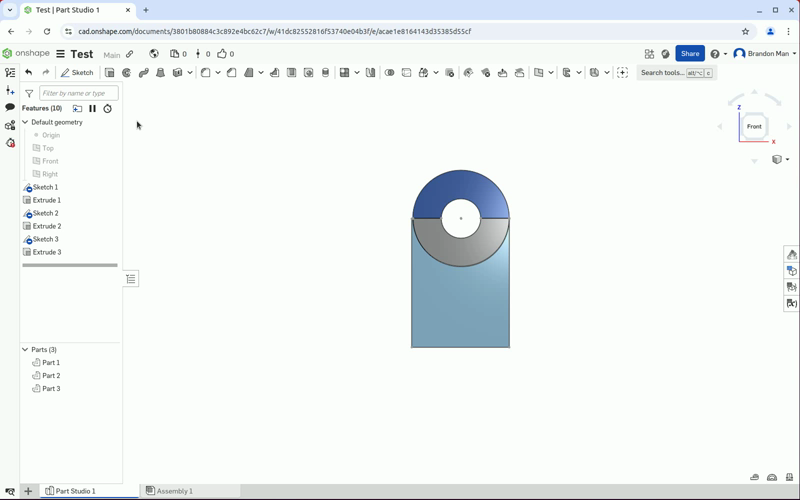
key(shift+7)
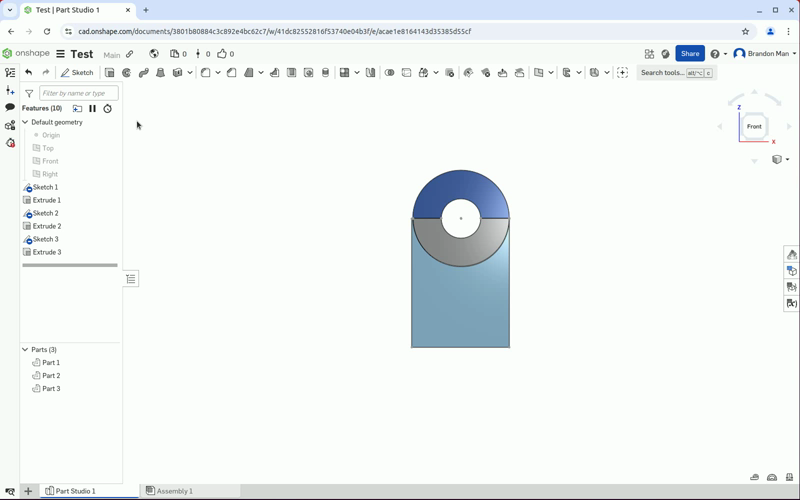
key(left, 2)
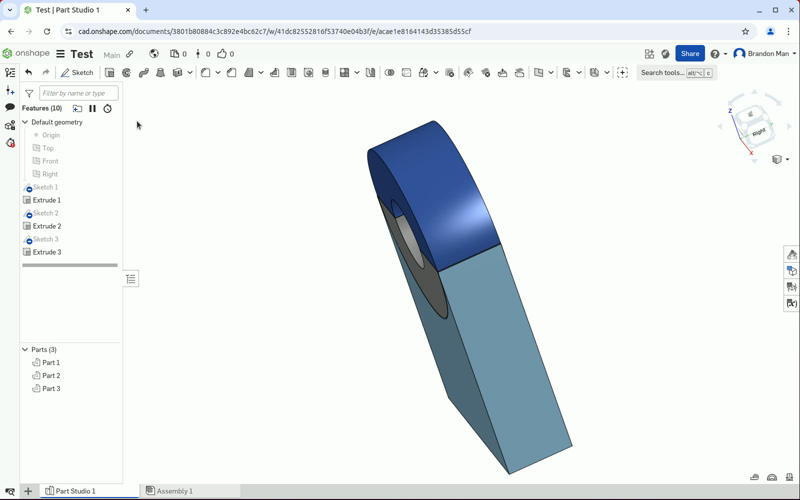
key(down, 2)
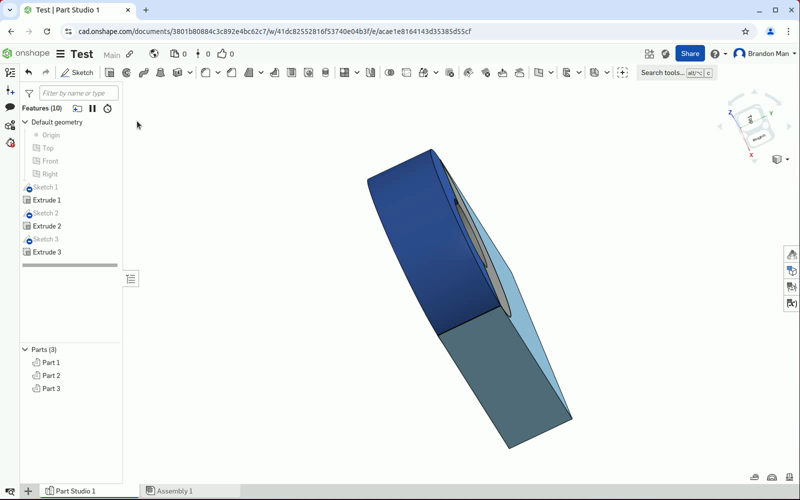
key(up, 2)
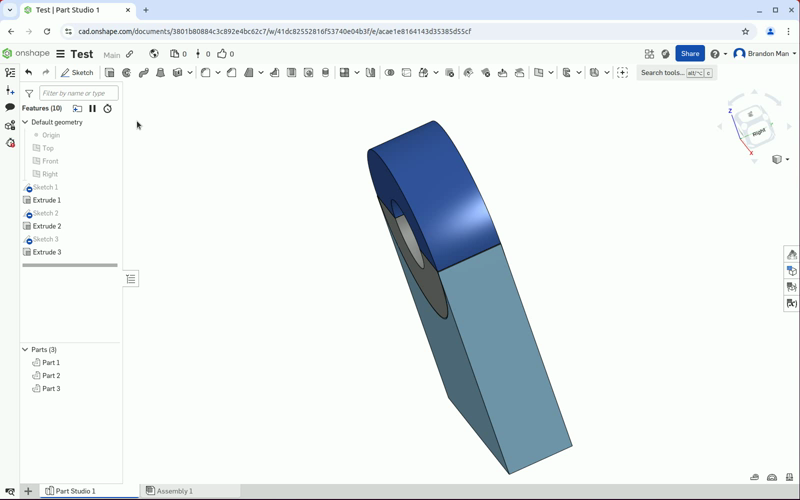
key(right, 2)
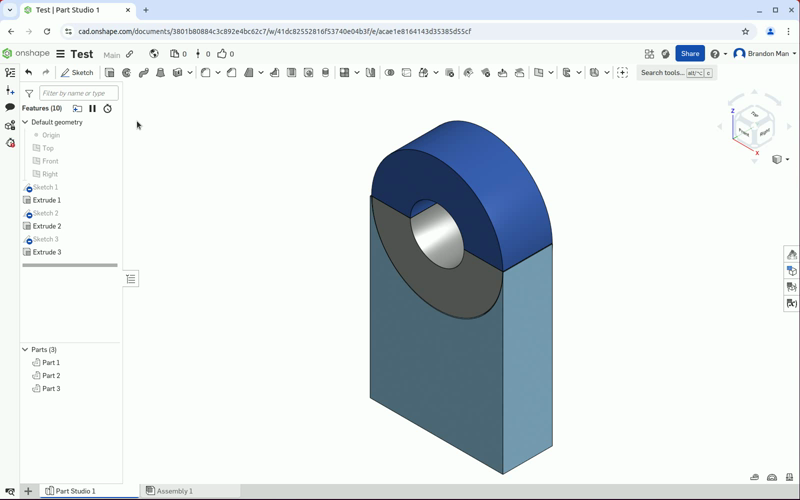
mouse_move(73, 189)
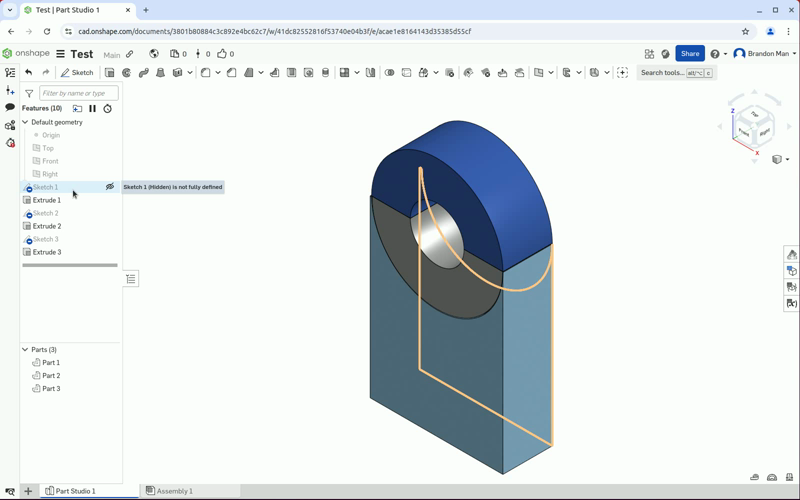
click(73, 189)